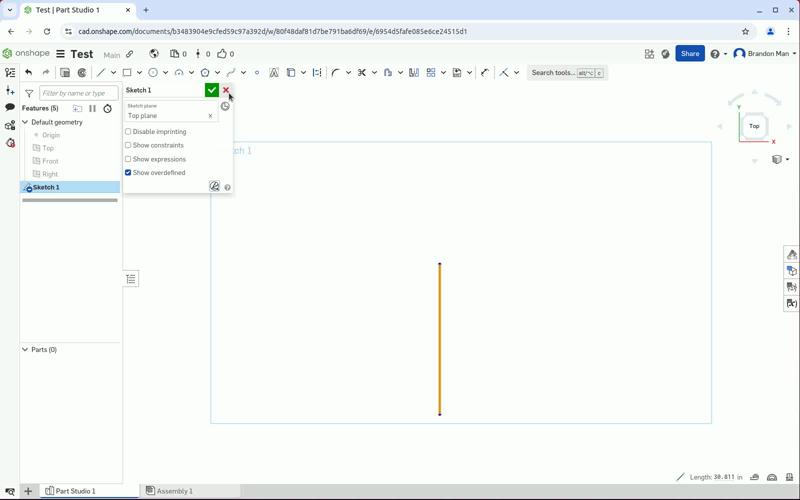
key(shift+h)
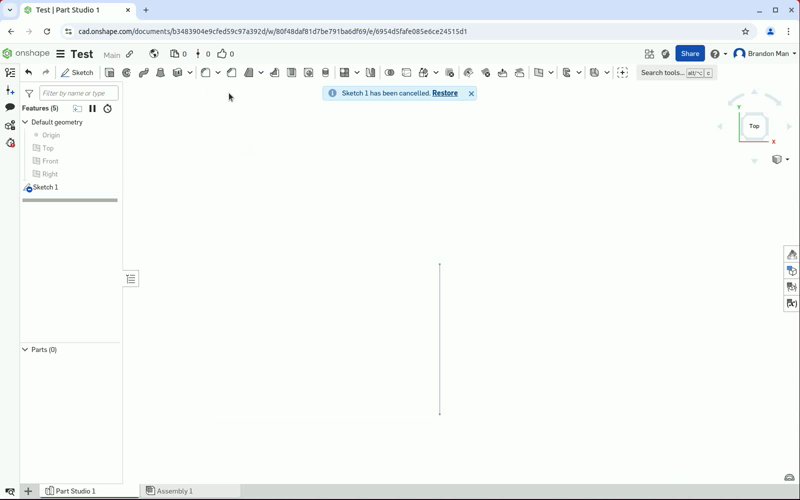
key(shift+s)
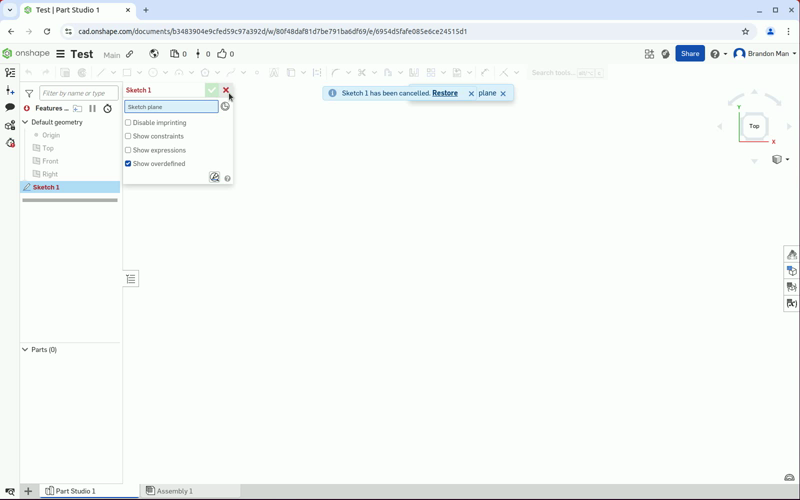
mouse_move(73, 150)
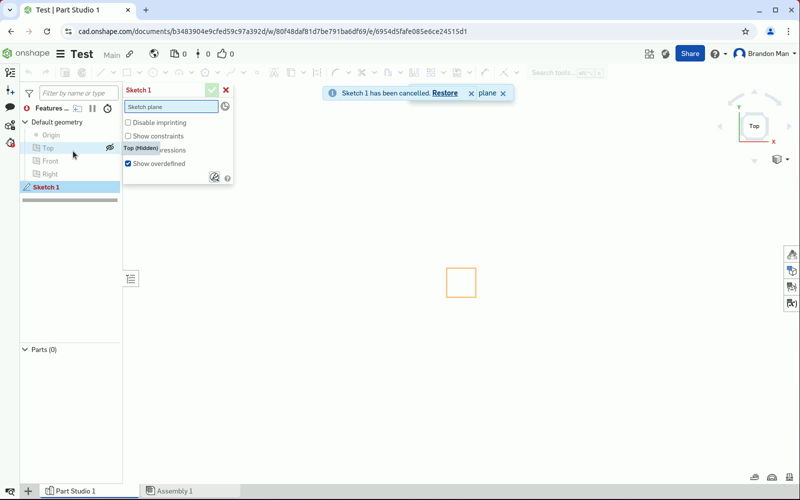
click(73, 150)
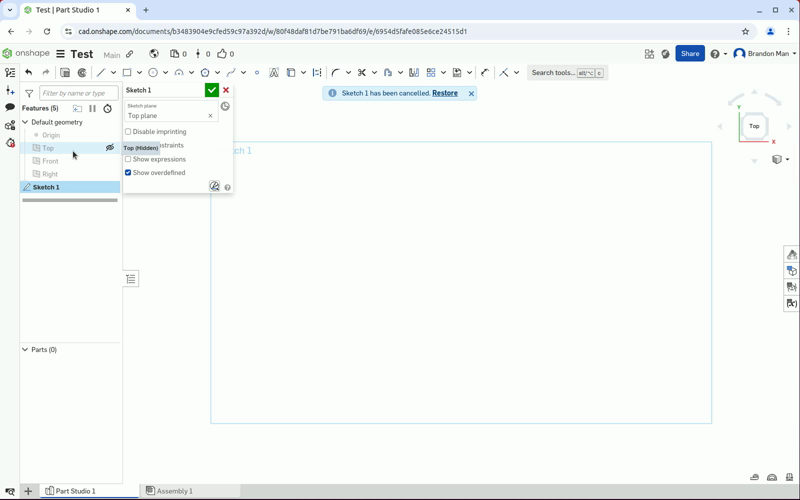
mouse_move(73, 352)
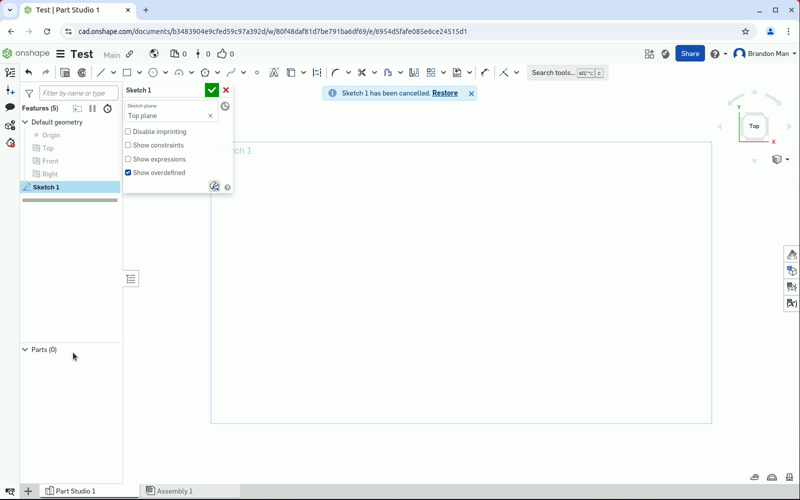
key(y)
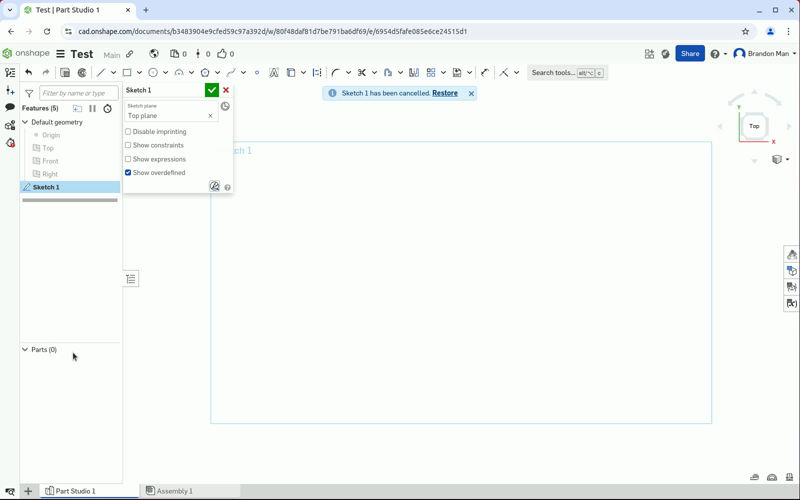
key(l)
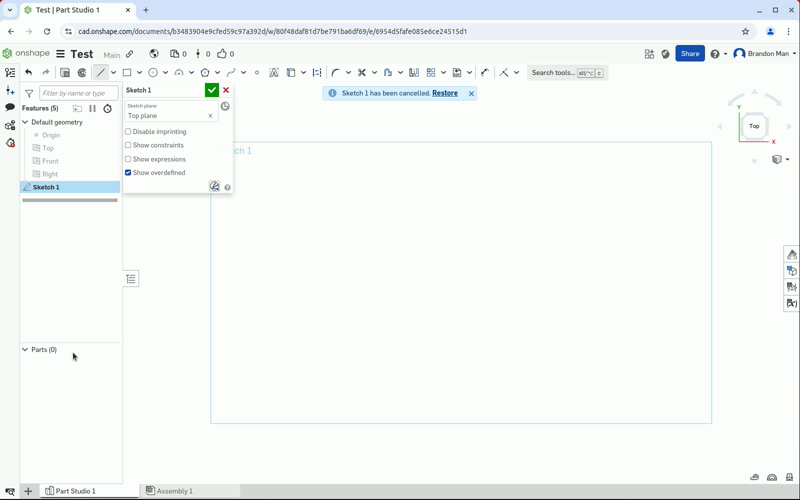
key_down(shift)
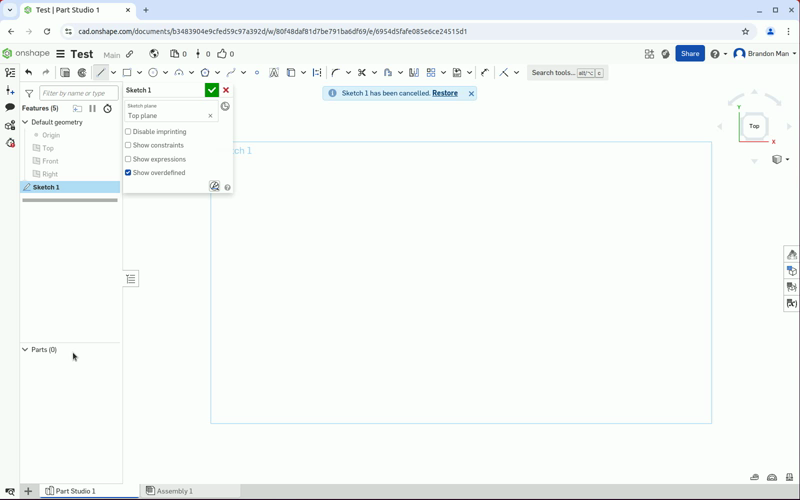
mouse_move(353, 343)
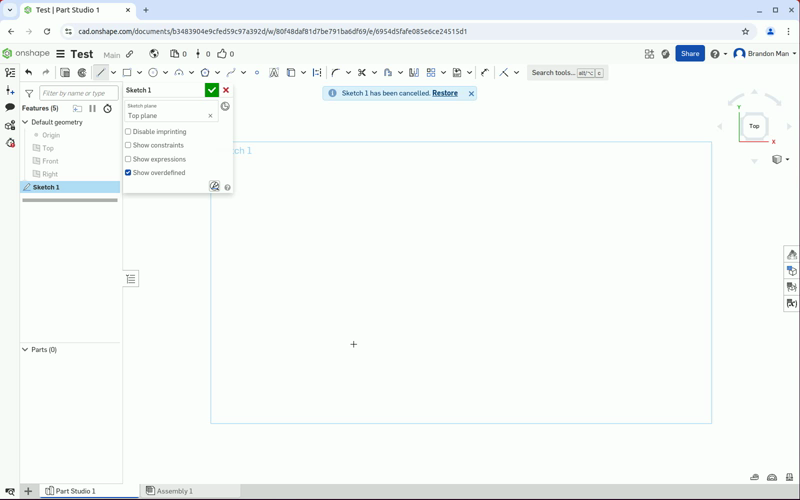
click(353, 343)
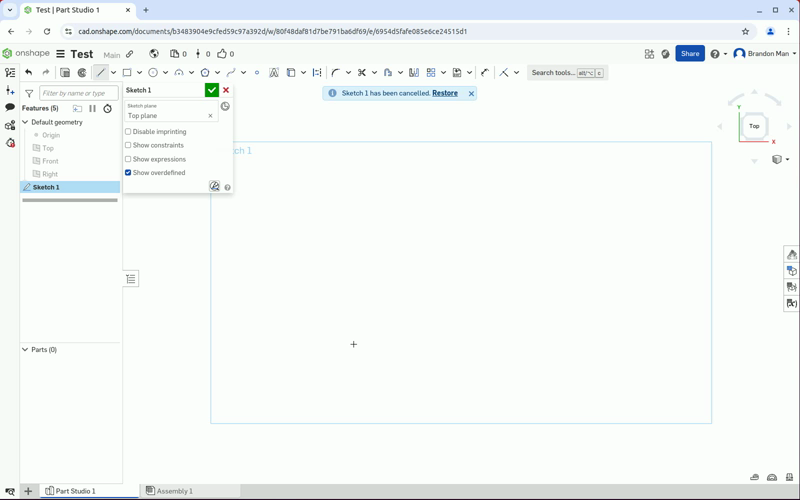
key_up(shift)
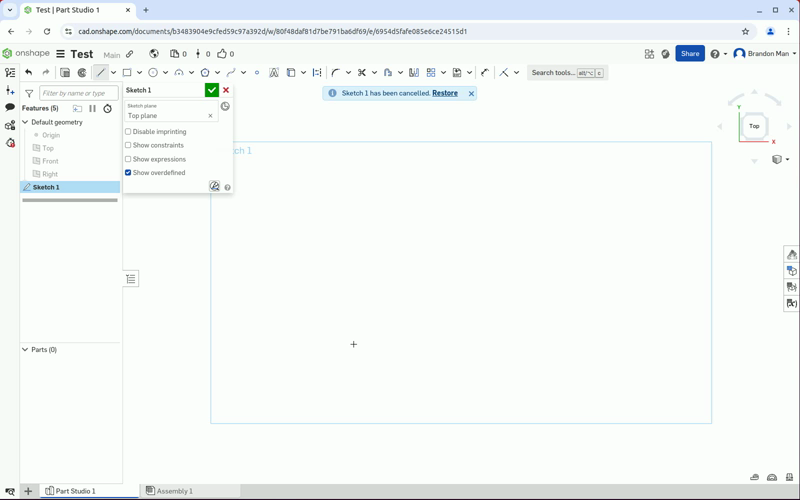
key_down(shift)
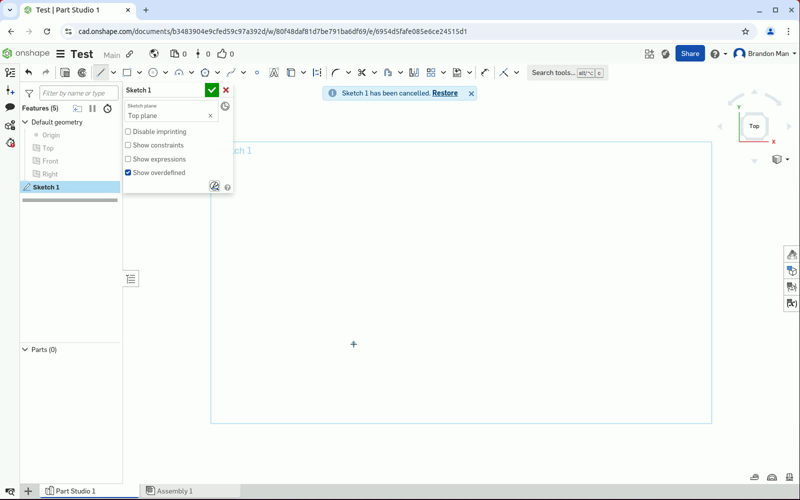
mouse_move(567, 343)
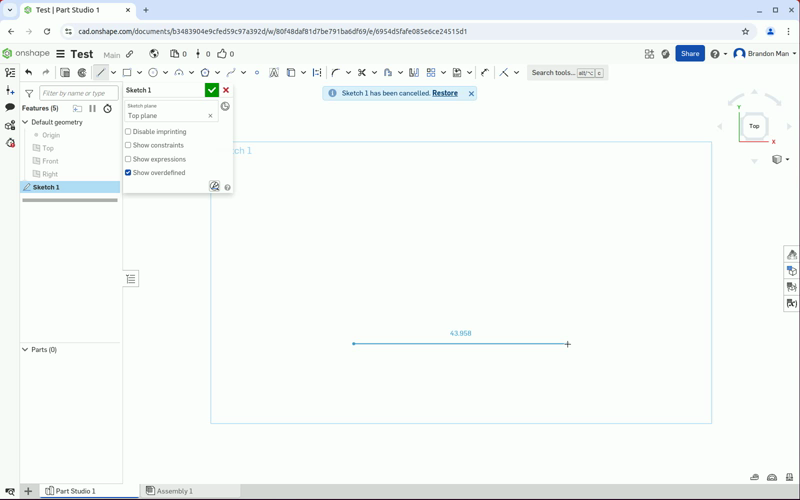
click(567, 343)
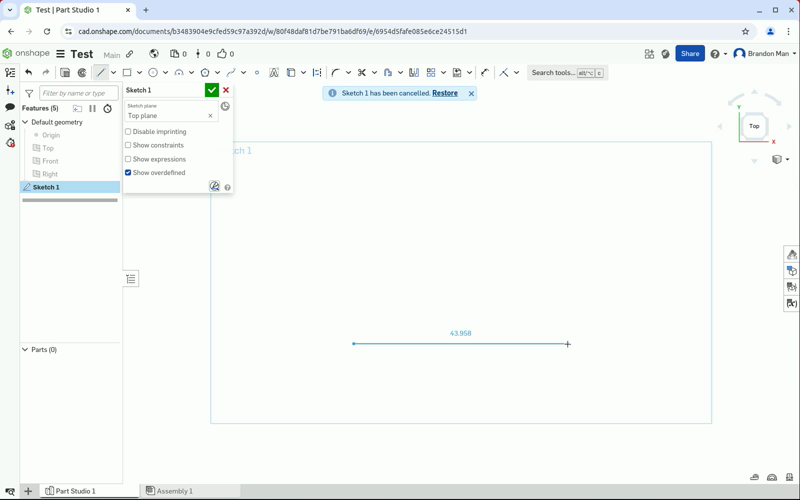
key_up(shift)
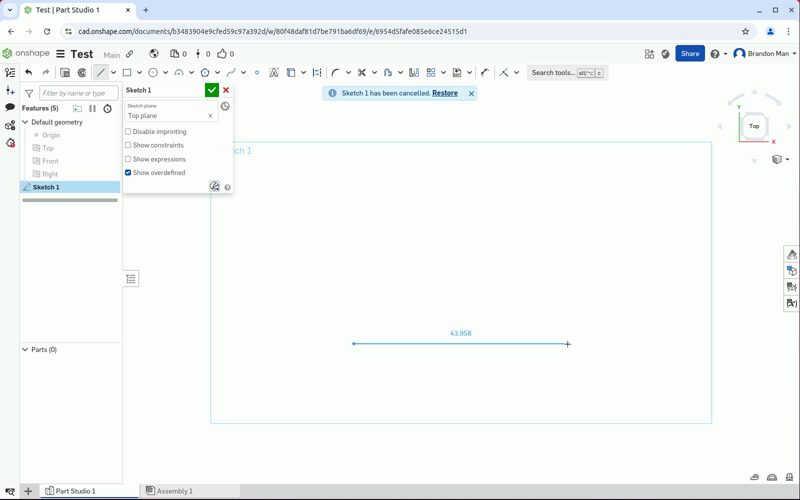
key_down(shift)
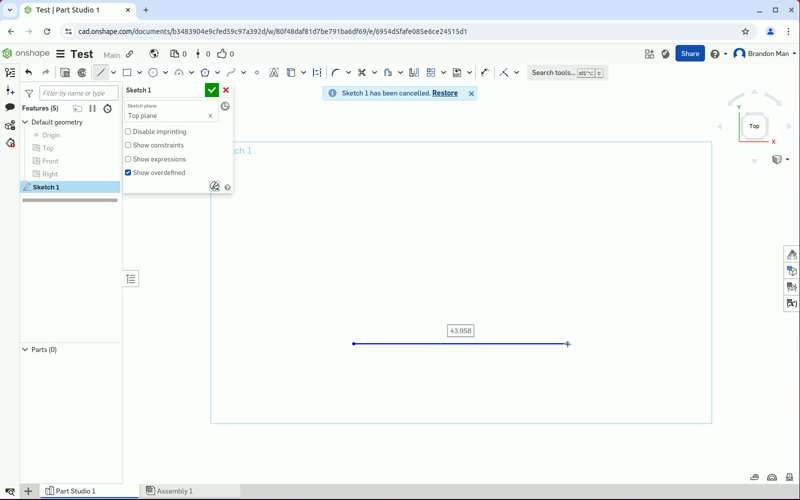
mouse_move(567, 222)
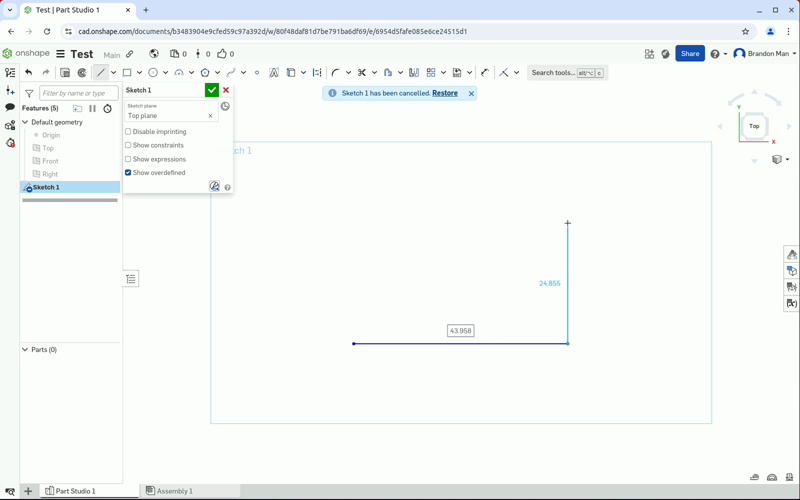
click(567, 222)
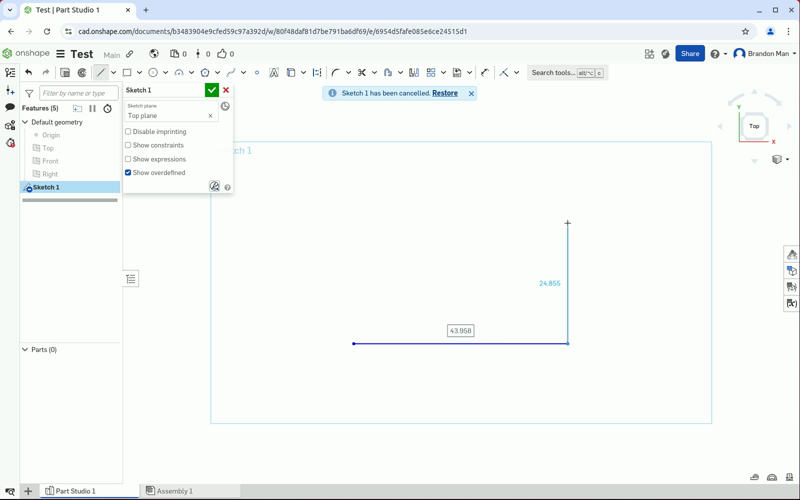
key_up(shift)
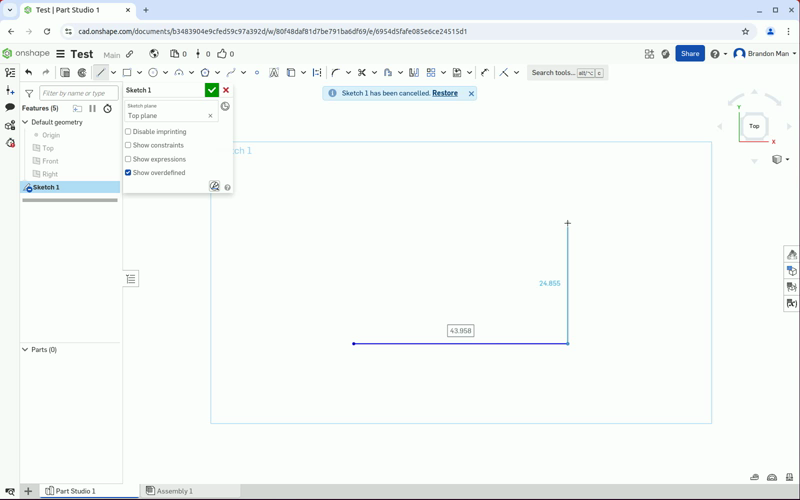
key_down(shift)
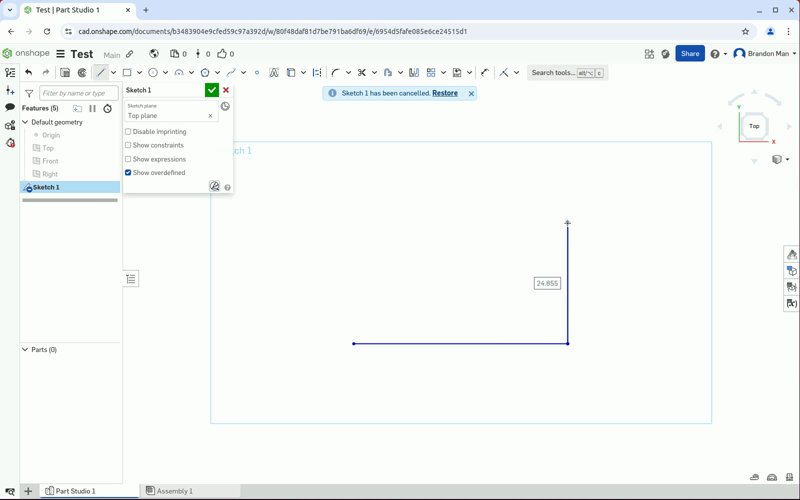
mouse_move(353, 222)
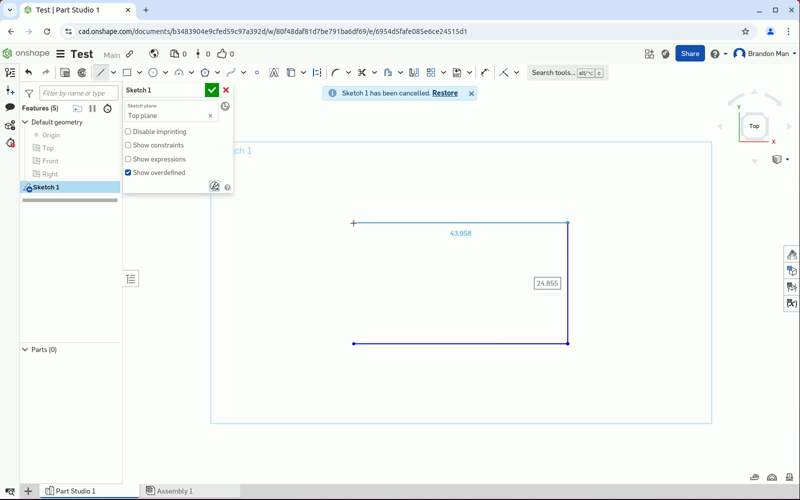
click(353, 222)
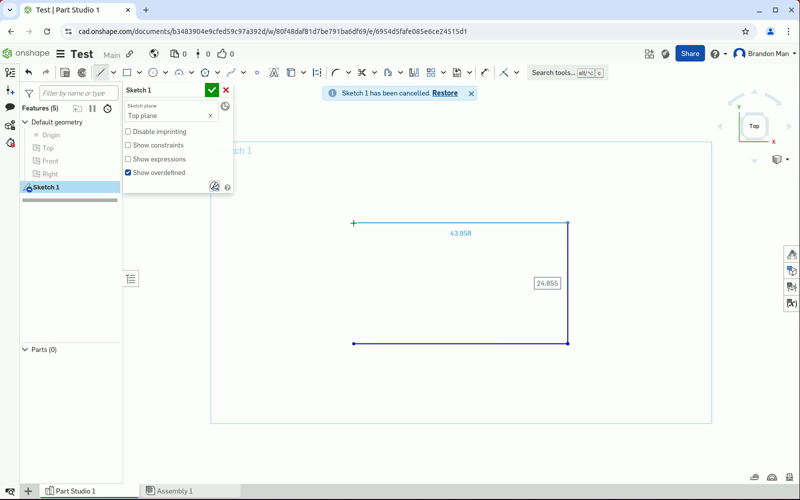
key_up(shift)
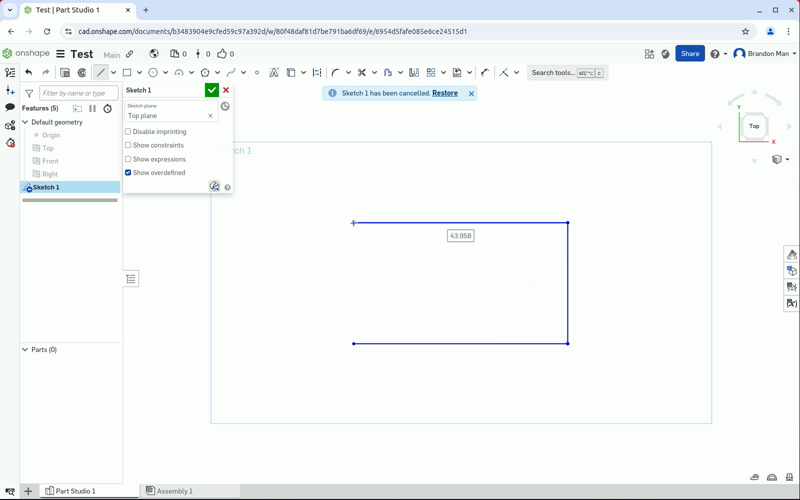
key_down(shift)
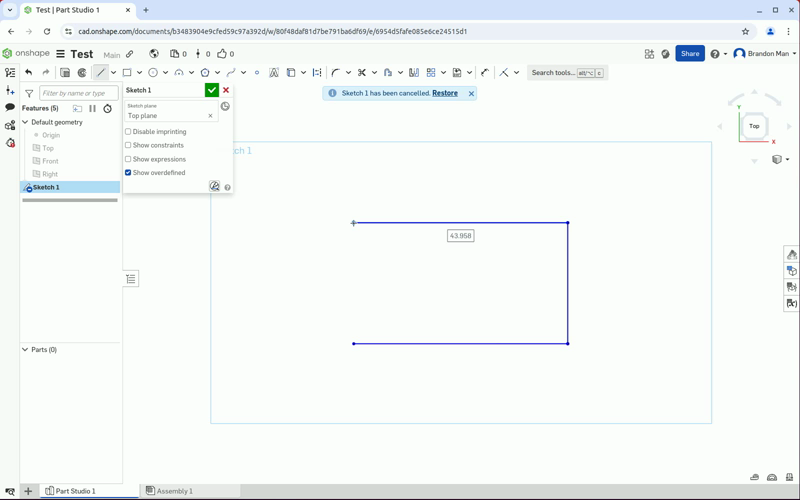
mouse_move(353, 343)
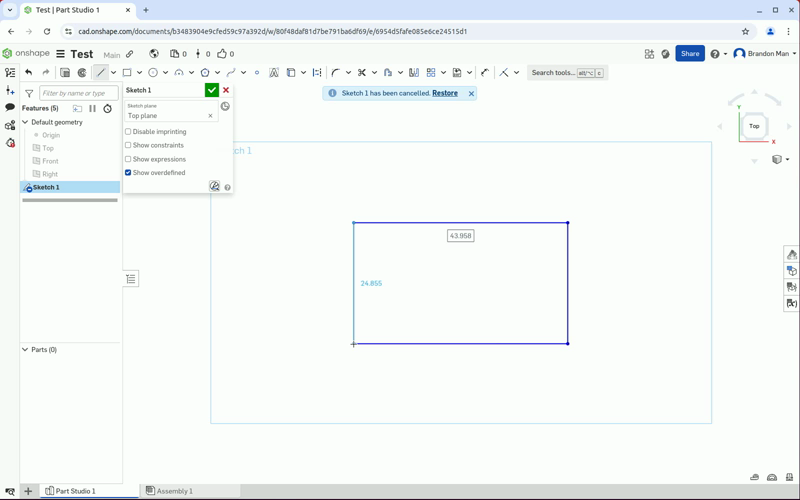
key_up(shift)
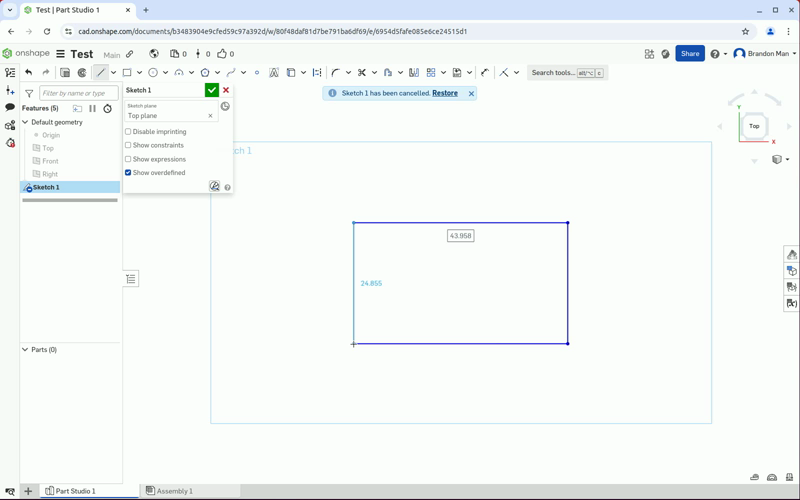
click(353, 343)
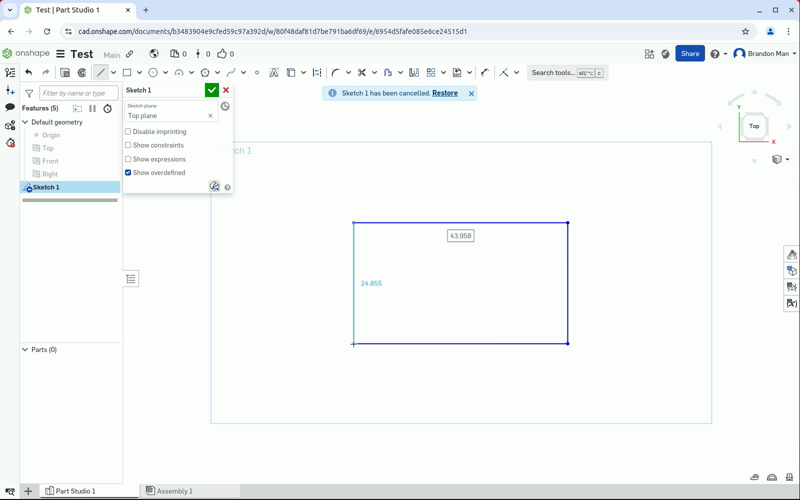
key(esc)
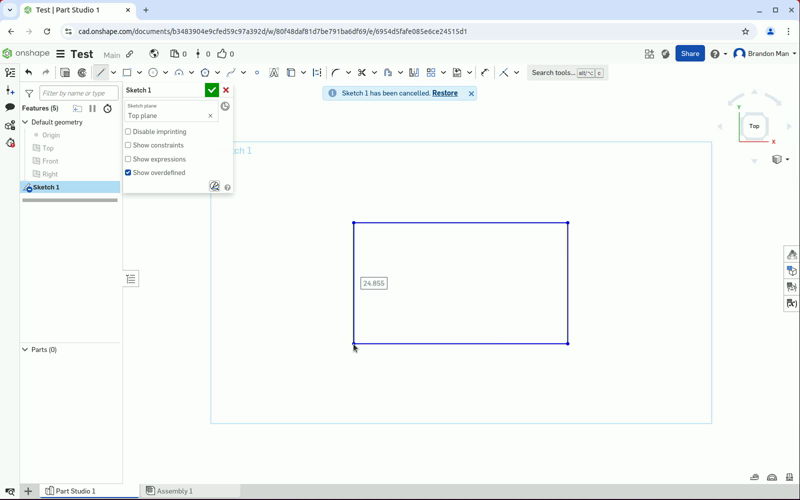
mouse_move(449, 260)
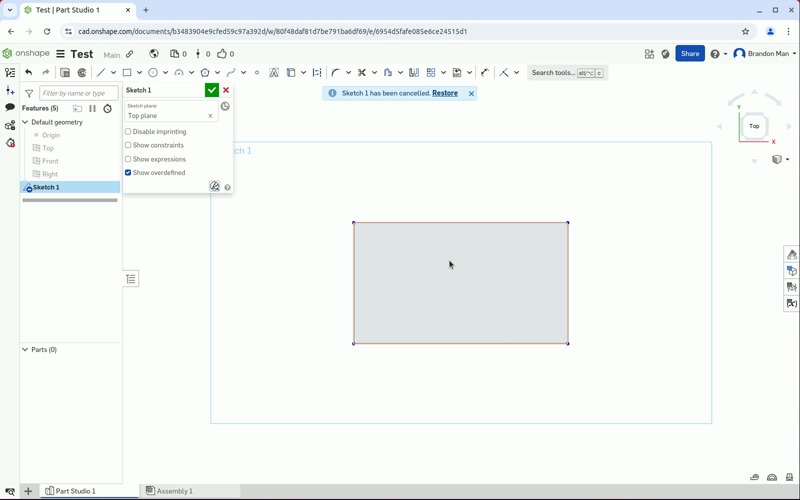
click(449, 260)
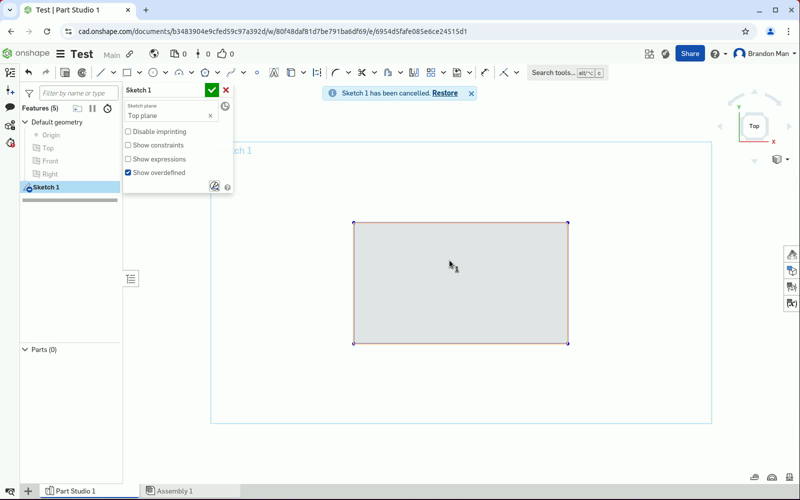
mouse_move(73, 352)
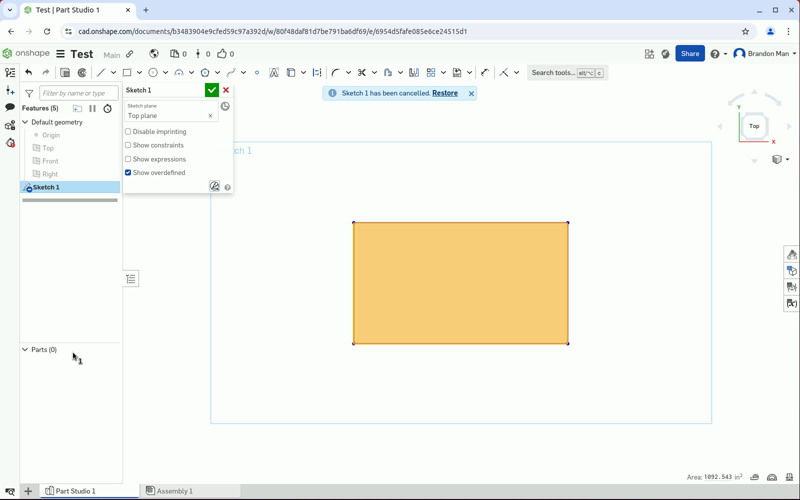
key(shift+y)
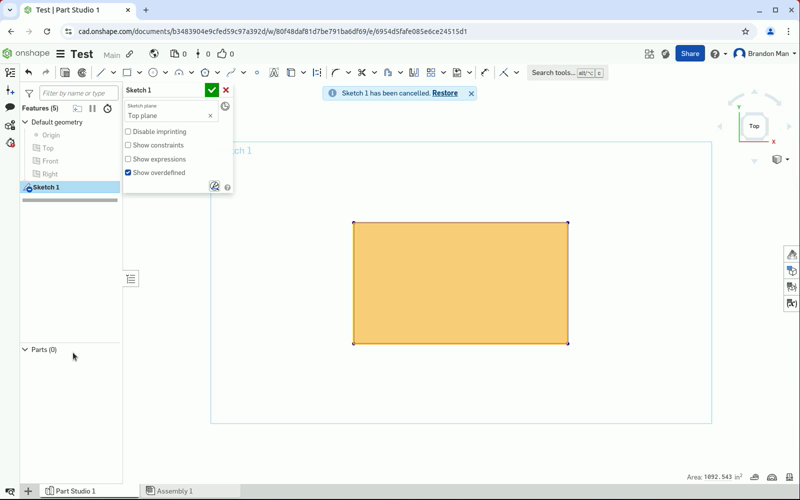
key(shift+e)
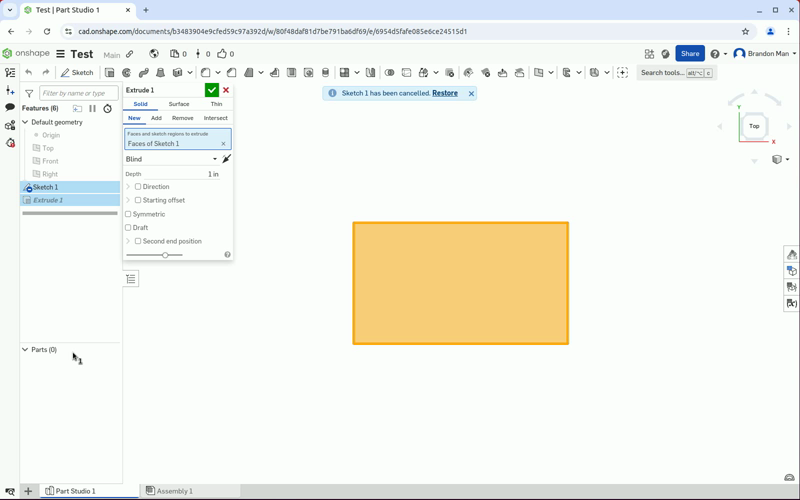
mouse_move(143, 106)
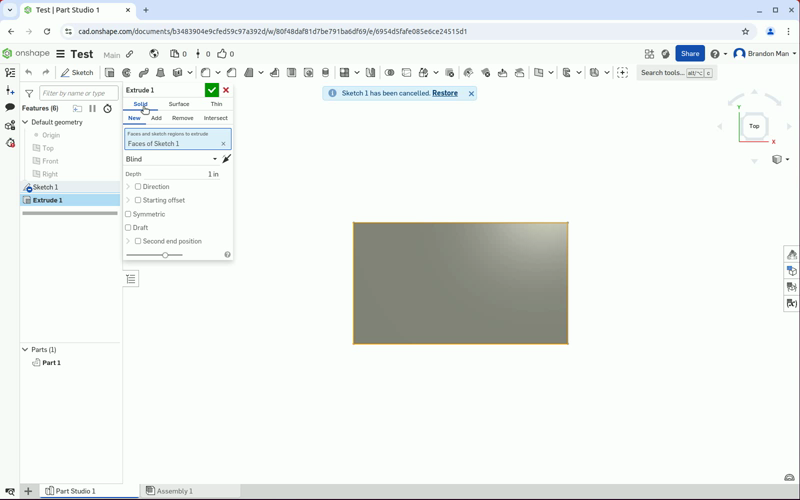
click(143, 106)
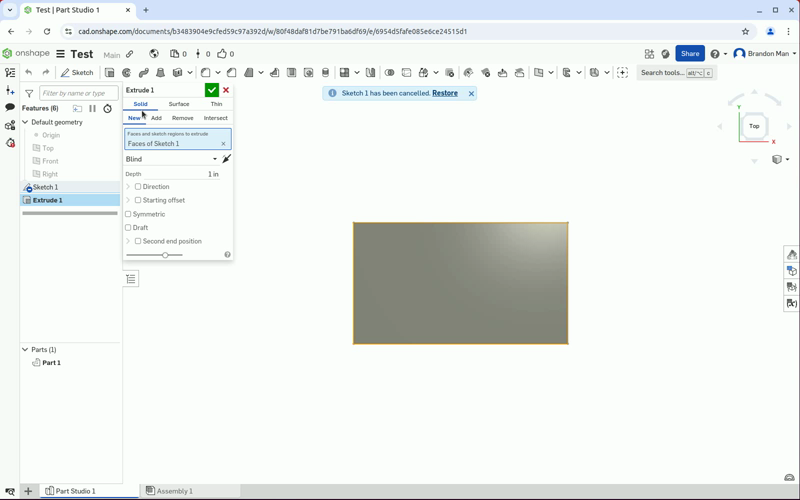
mouse_move(137, 120)
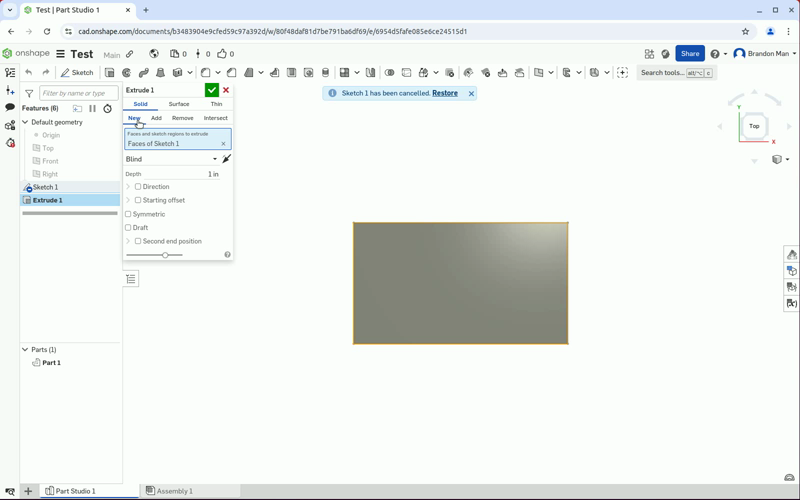
click(137, 120)
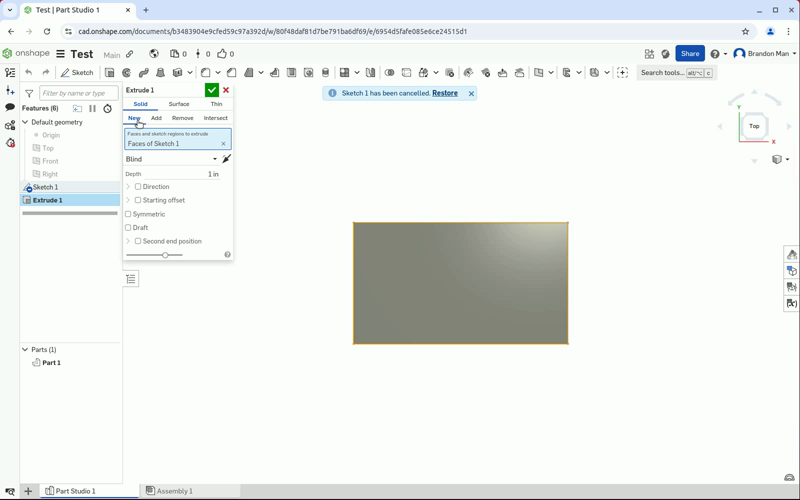
key(tab, 4)
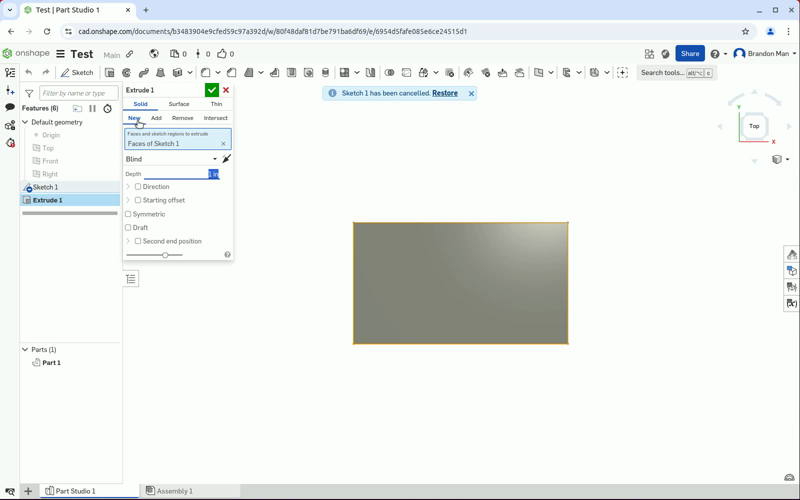
text(0.481)
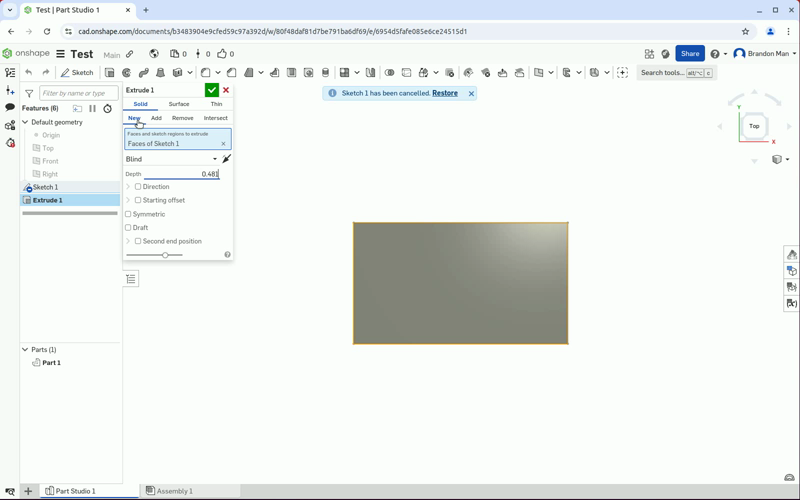
key(enter)
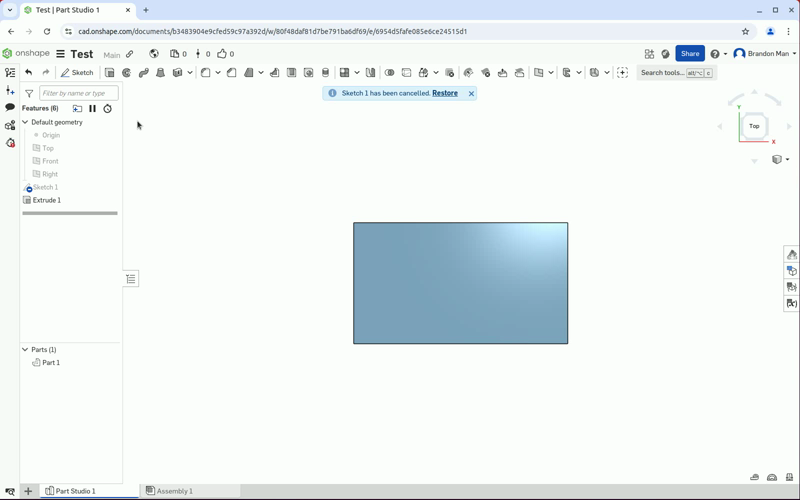
key(shift+h)
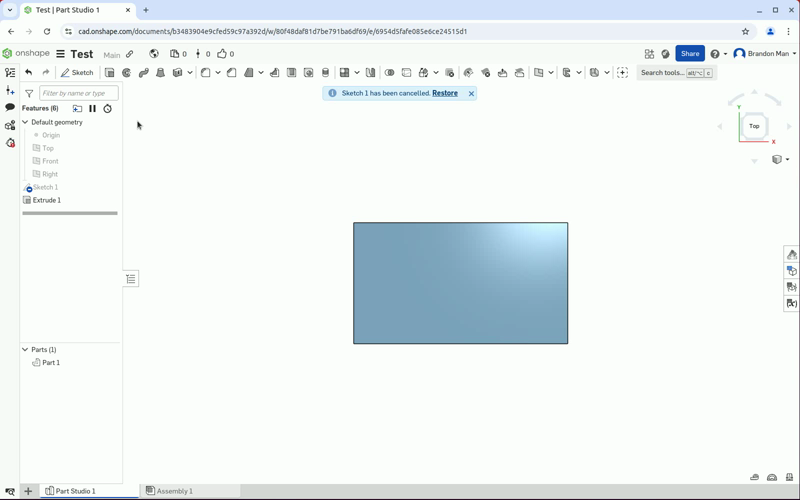
key(shift+h)
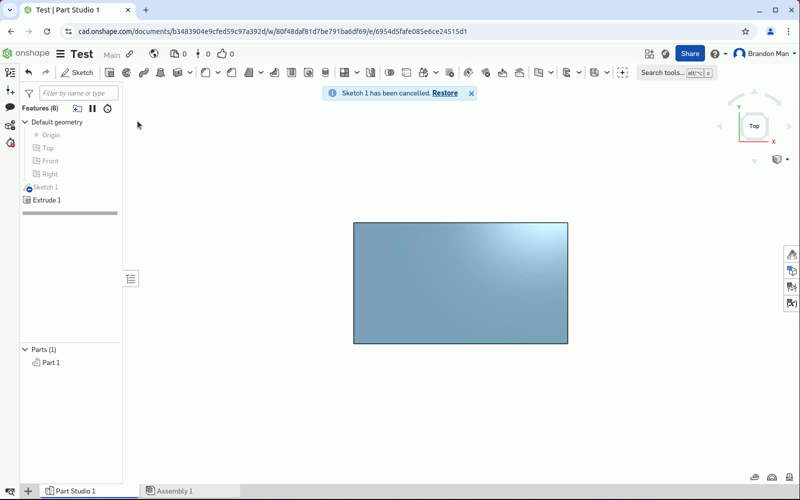
mouse_move(73, 189)
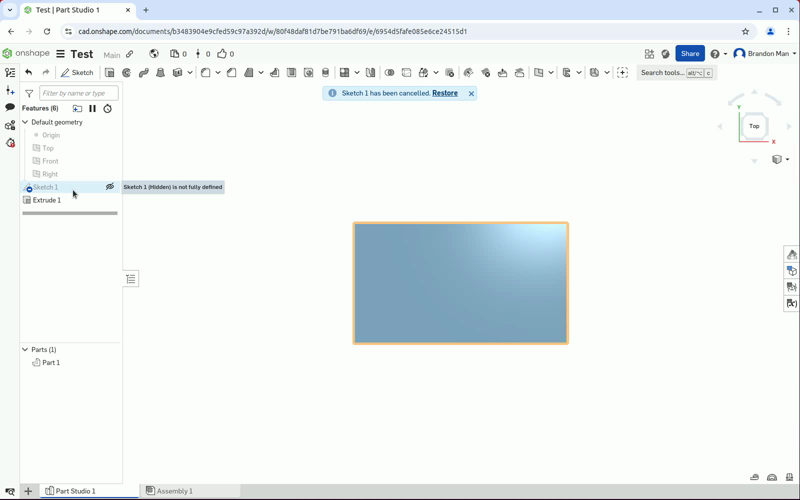
click(73, 189)
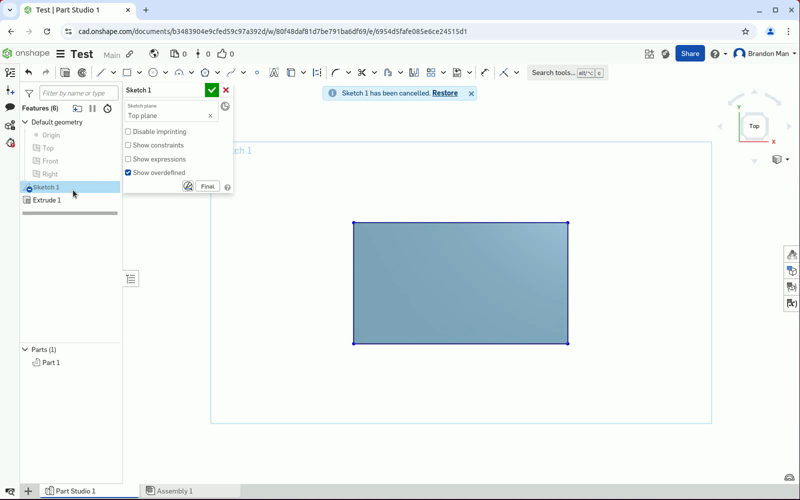
mouse_move(229, 92)
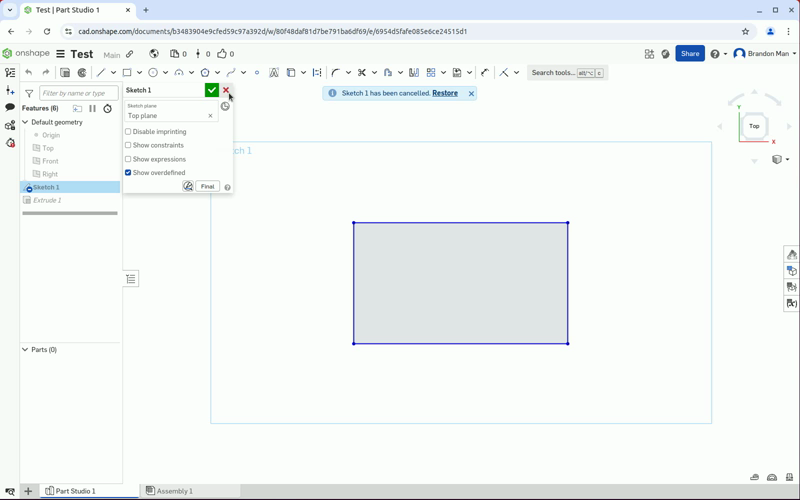
click(229, 92)
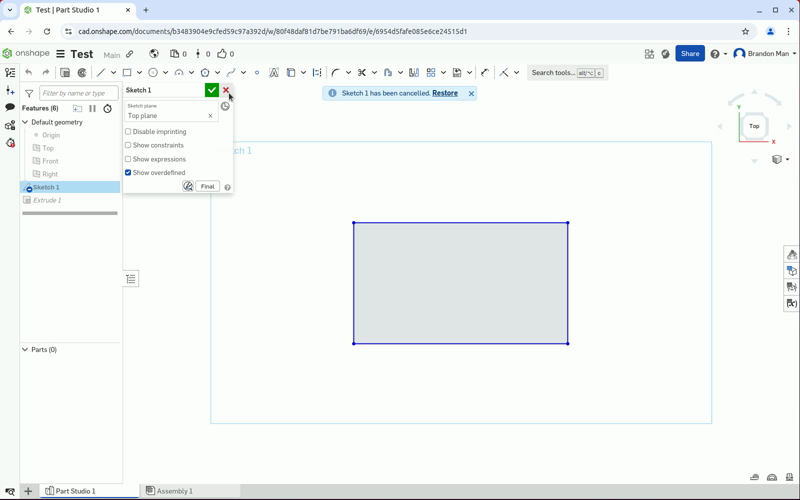
key(shift+s)
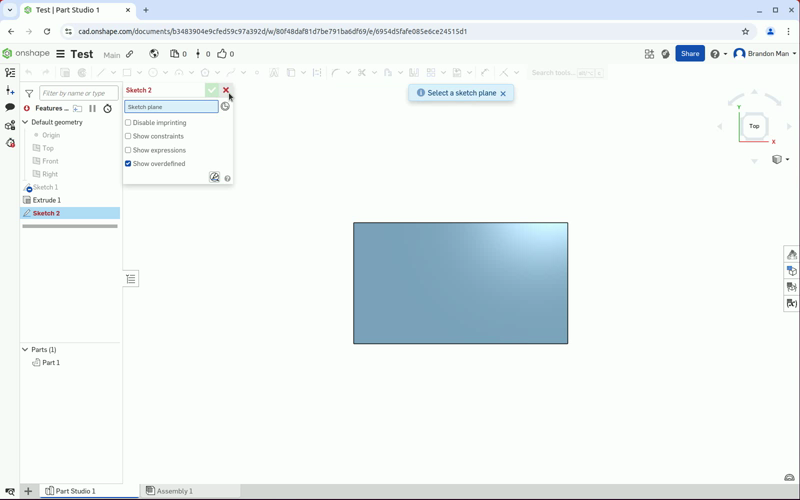
mouse_move(73, 150)
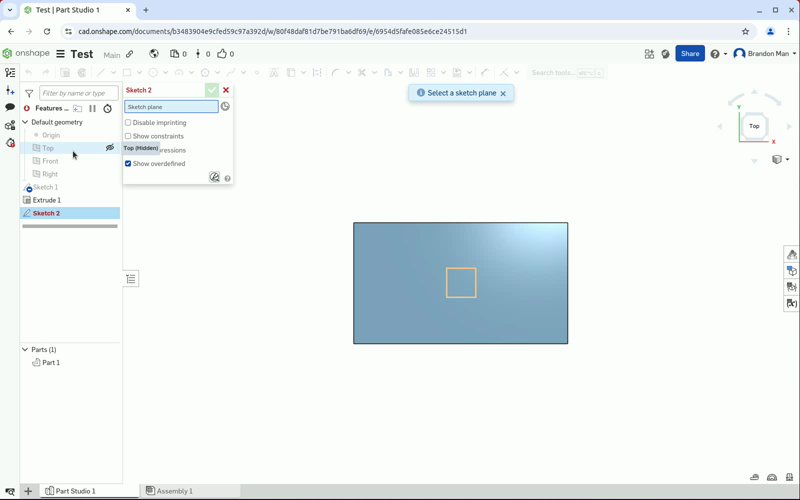
click(73, 150)
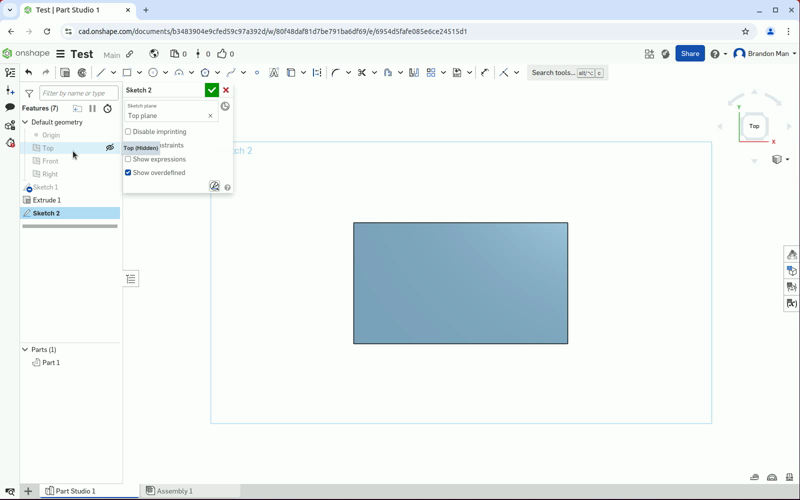
mouse_move(73, 352)
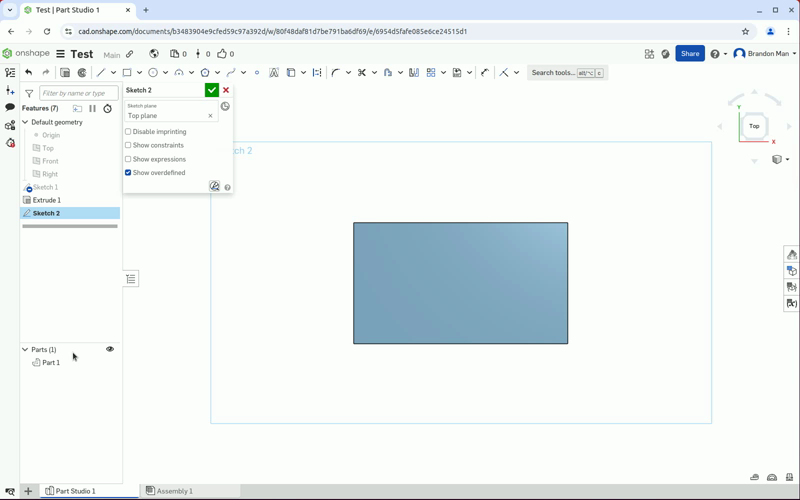
key(y)
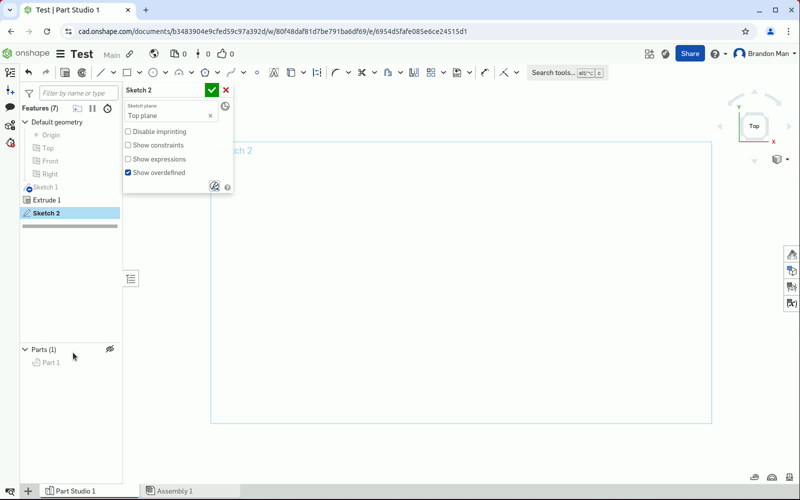
key(l)
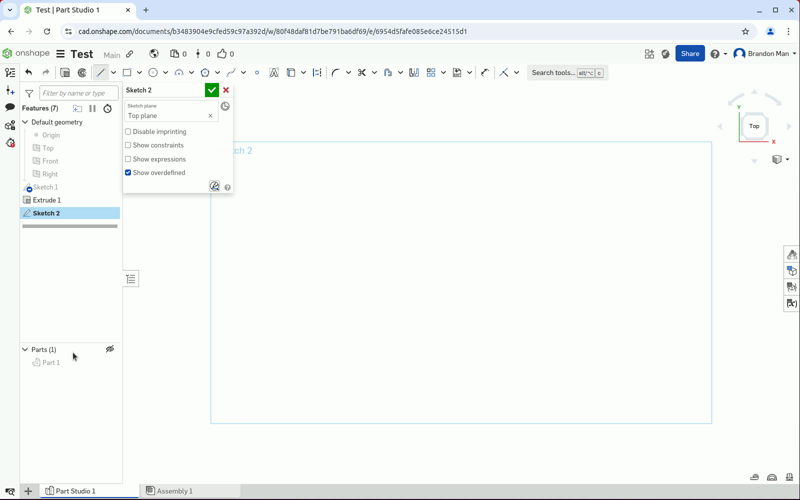
key_down(shift)
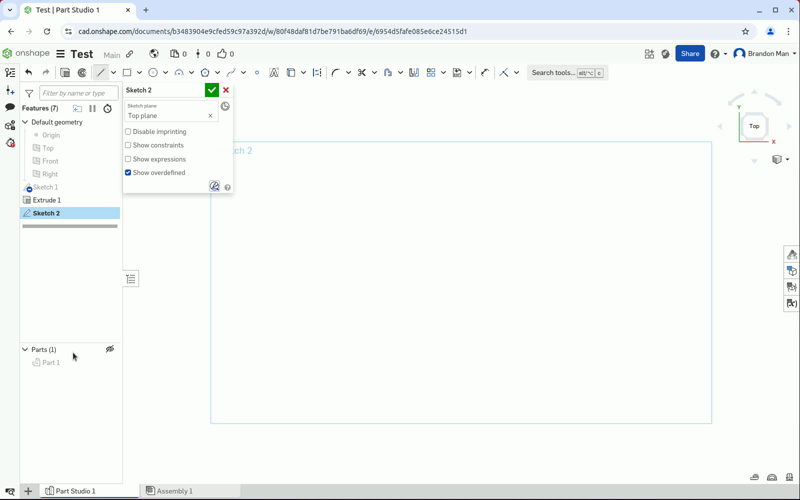
mouse_move(348, 351)
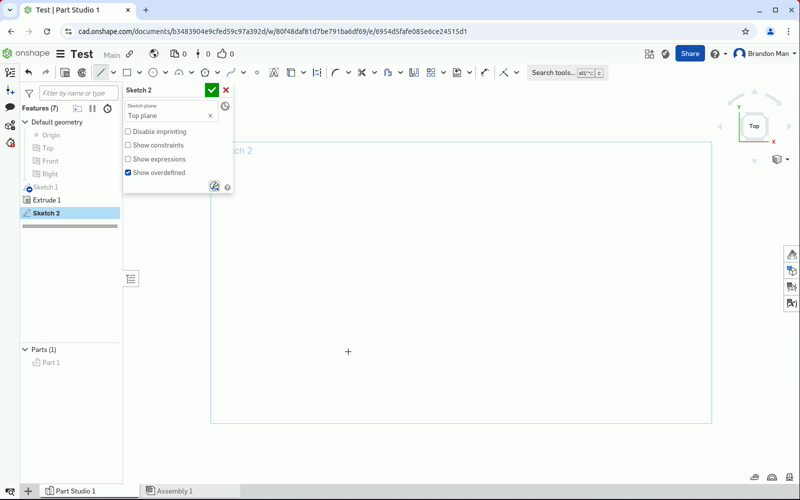
click(348, 351)
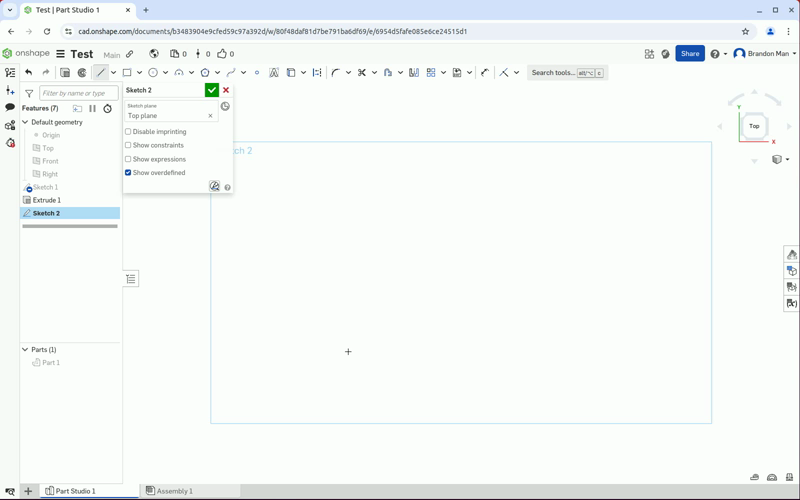
key_up(shift)
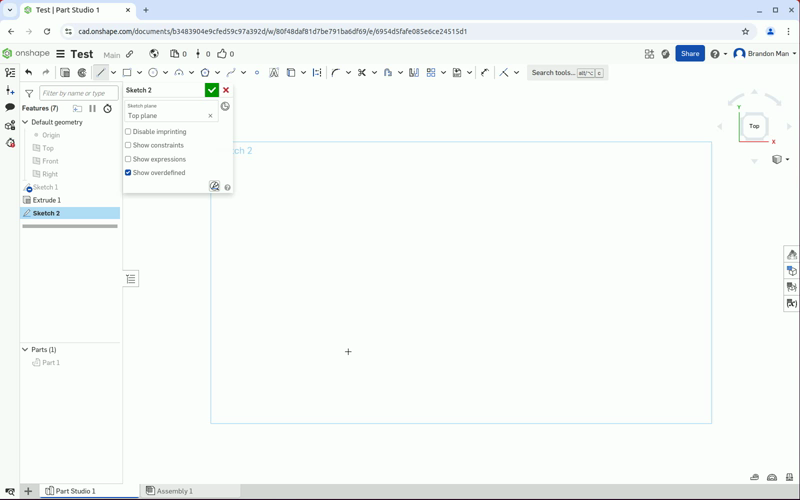
key_down(shift)
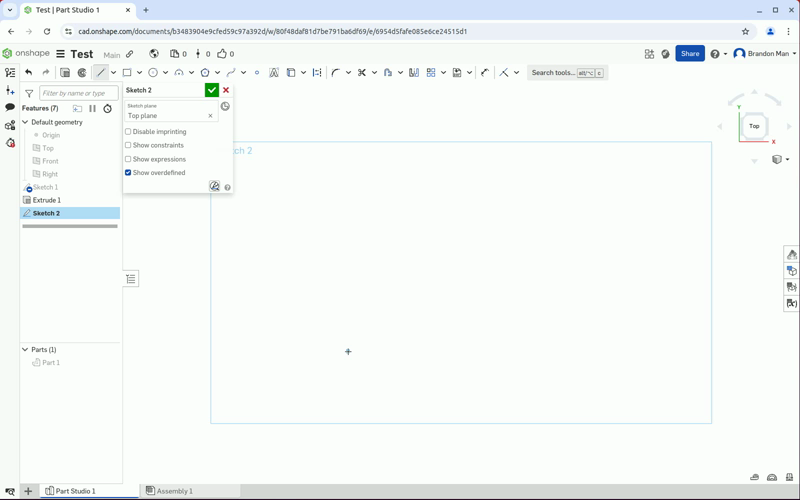
mouse_move(378, 351)
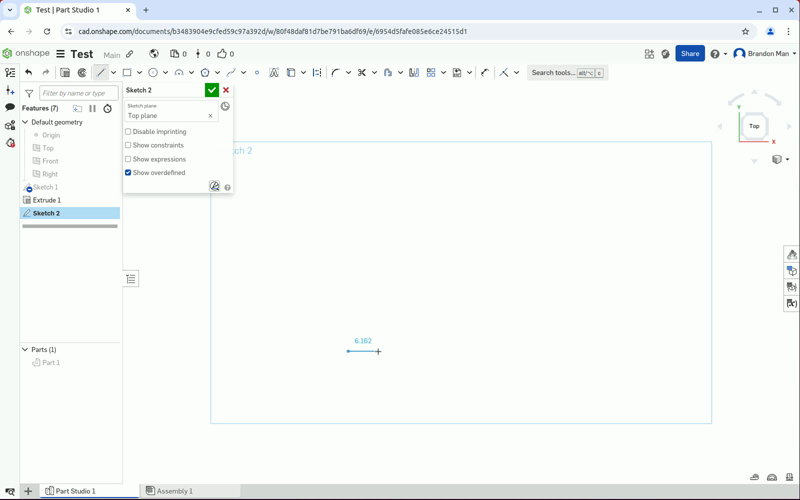
mouse_move(383, 351)
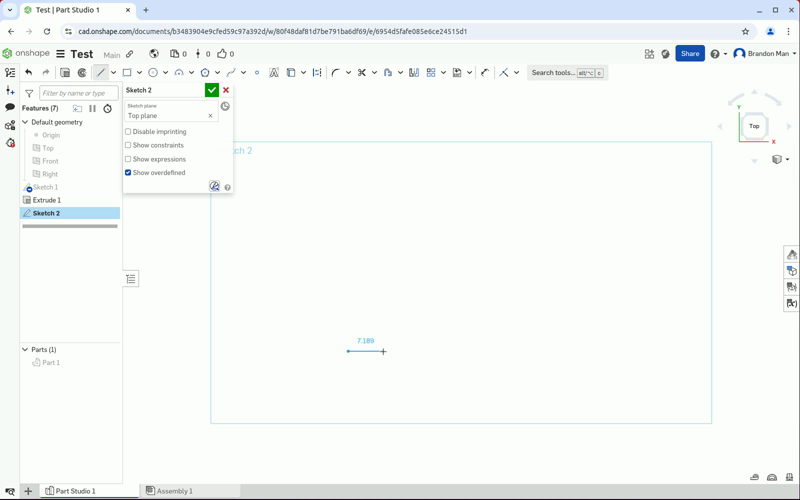
click(383, 351)
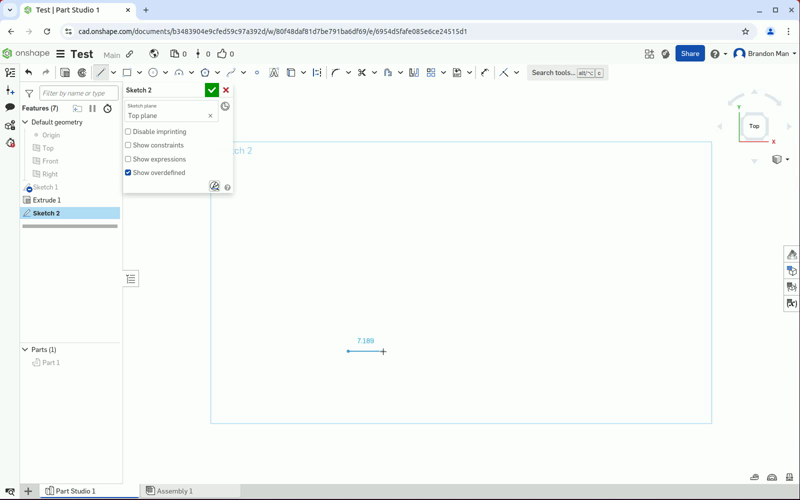
key_up(shift)
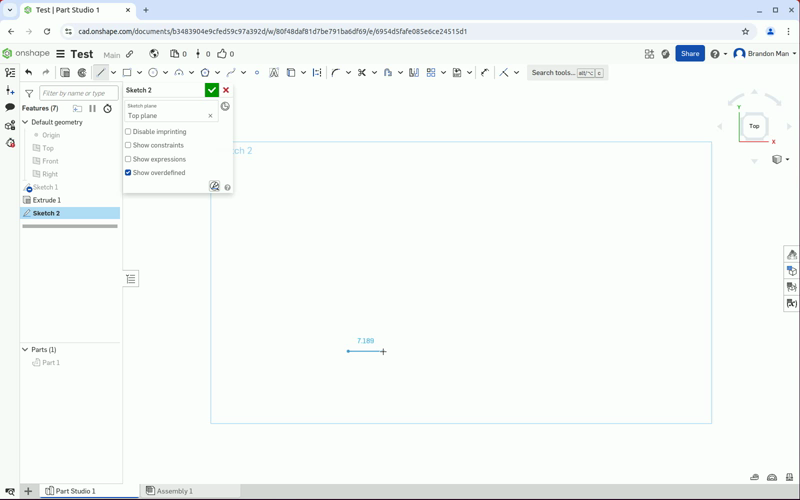
key_down(shift)
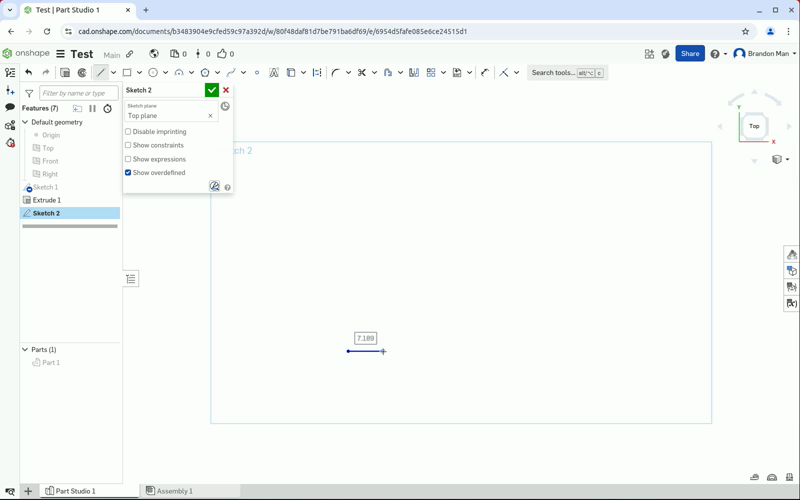
mouse_move(554, 351)
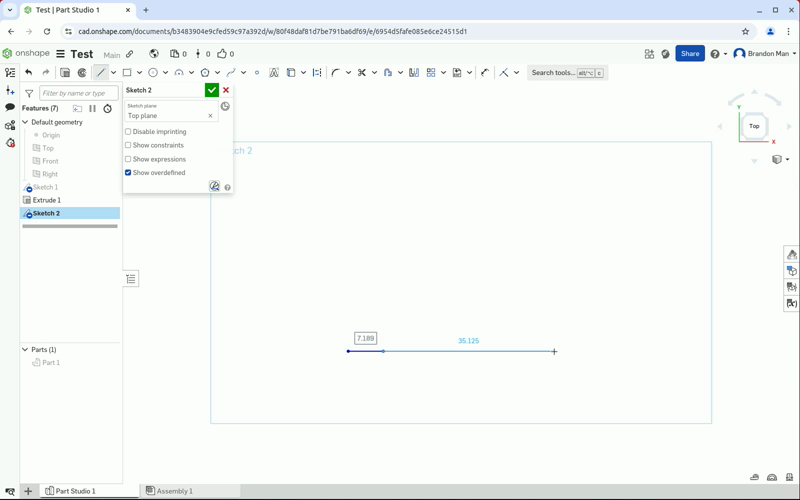
click(554, 351)
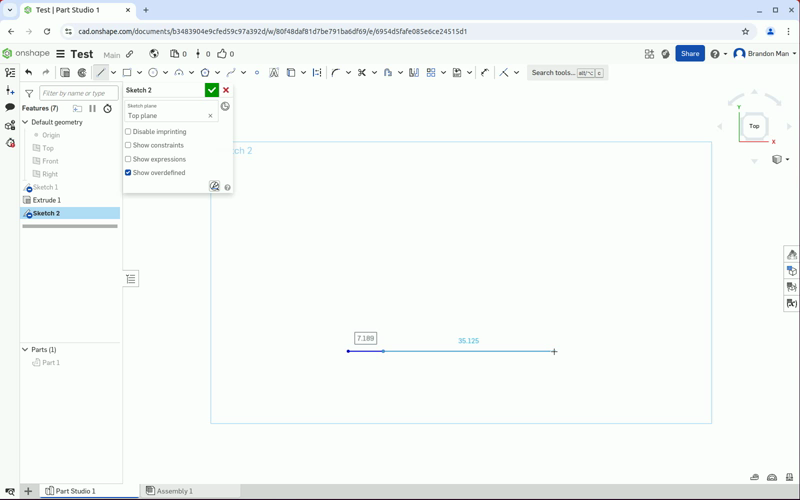
key_up(shift)
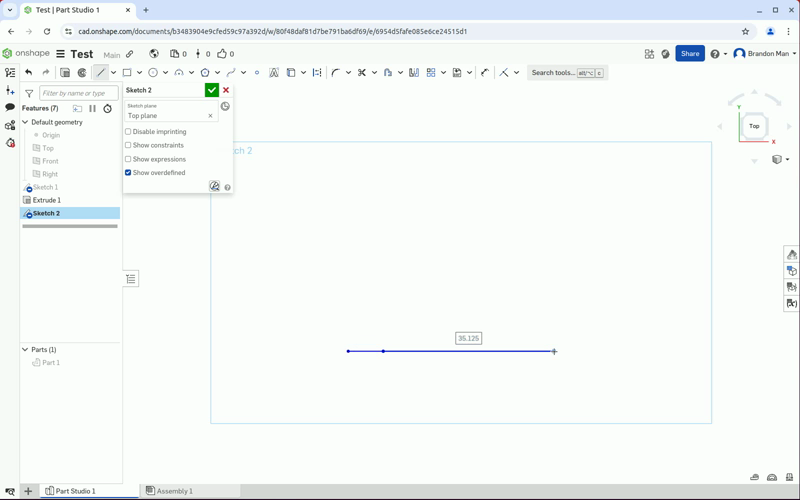
key_down(shift)
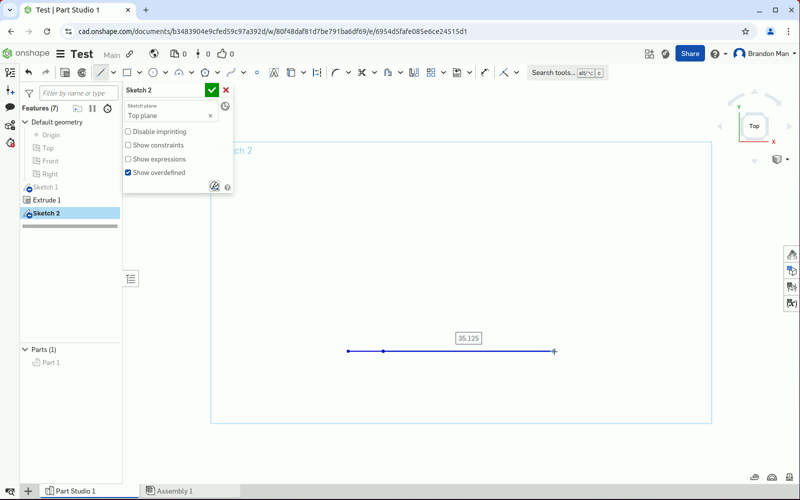
mouse_move(584, 351)
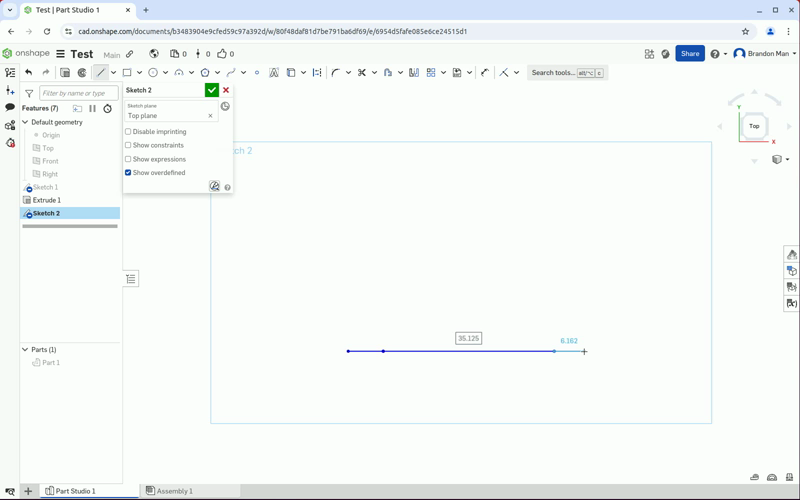
mouse_move(570, 351)
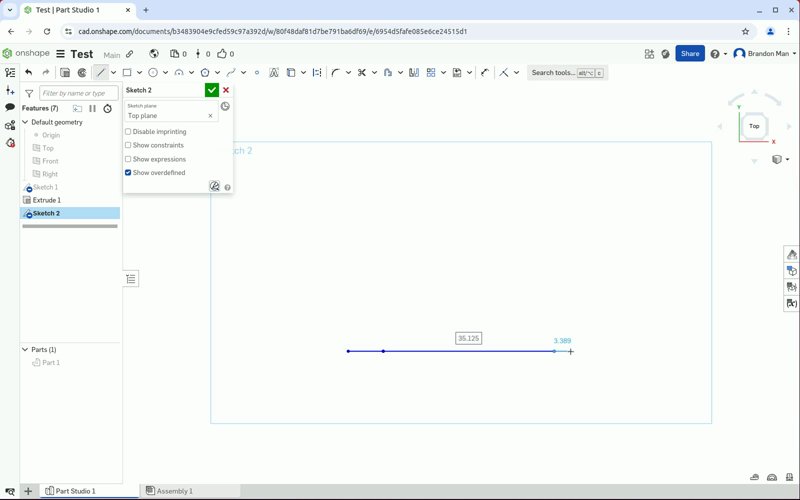
click(570, 351)
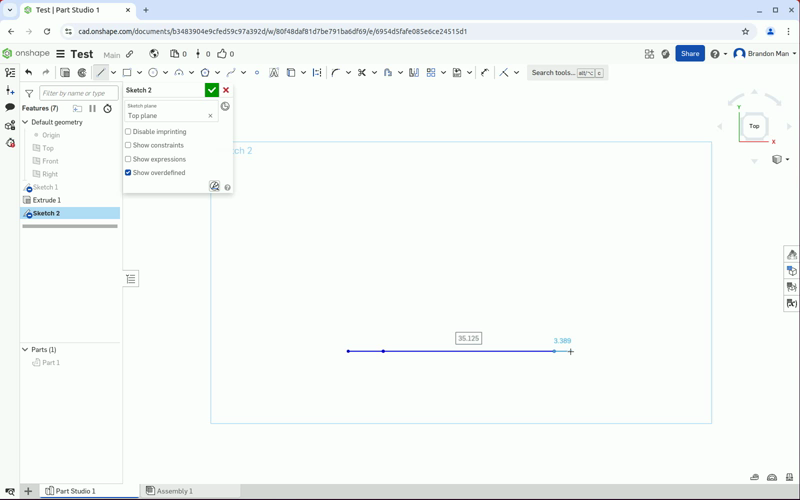
key_up(shift)
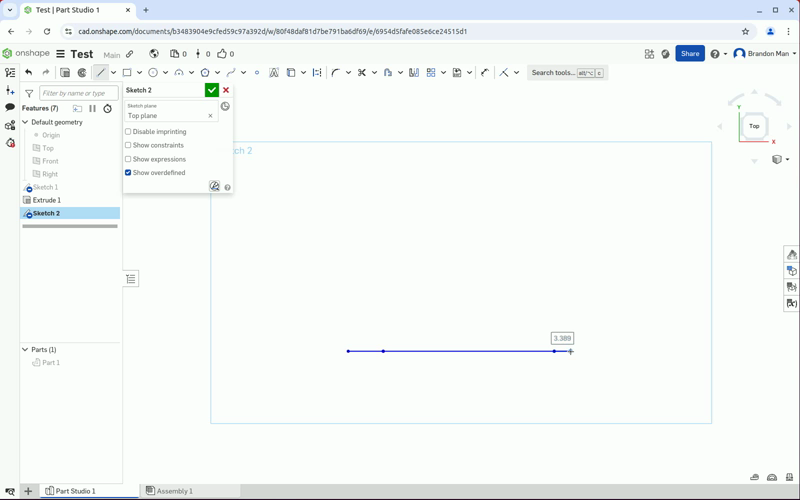
key_down(shift)
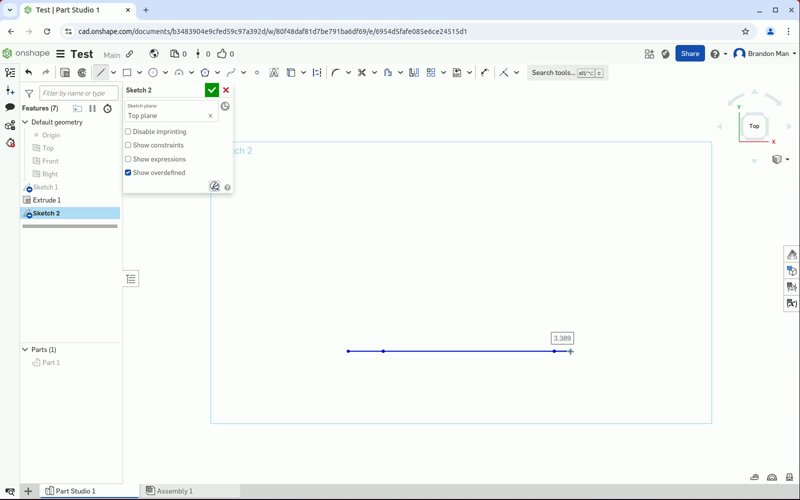
mouse_move(570, 219)
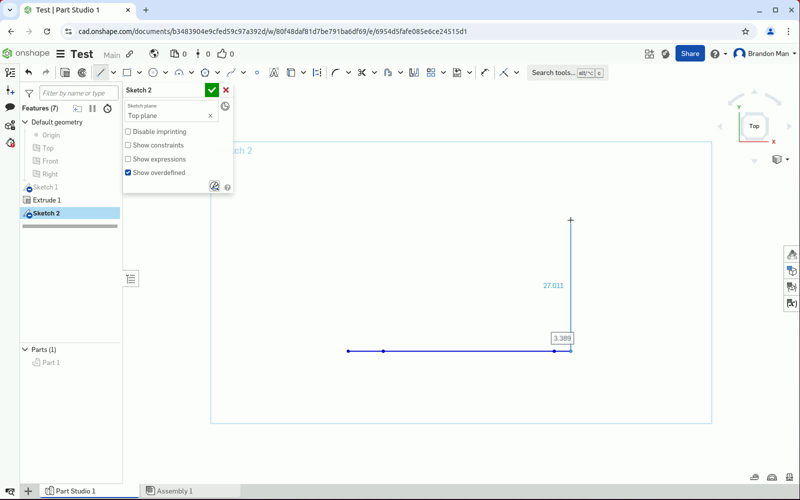
click(570, 219)
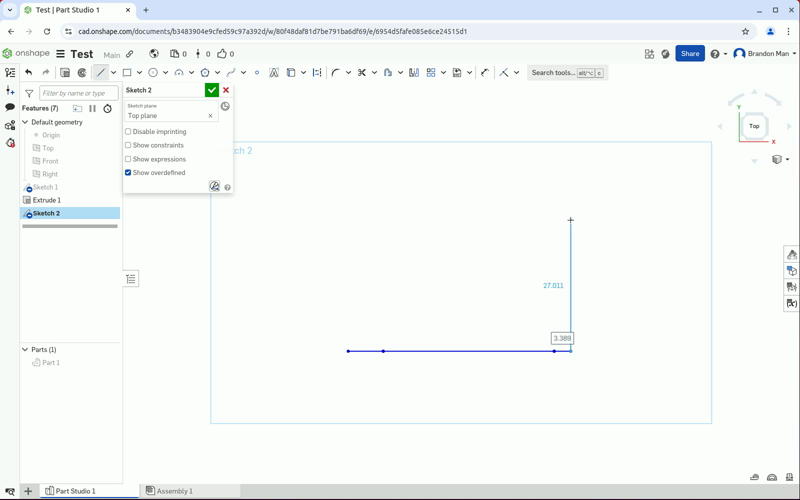
key_up(shift)
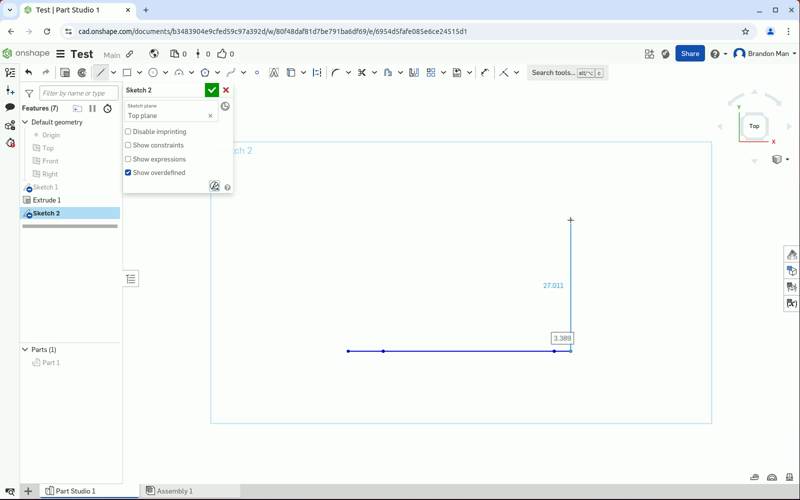
key_down(shift)
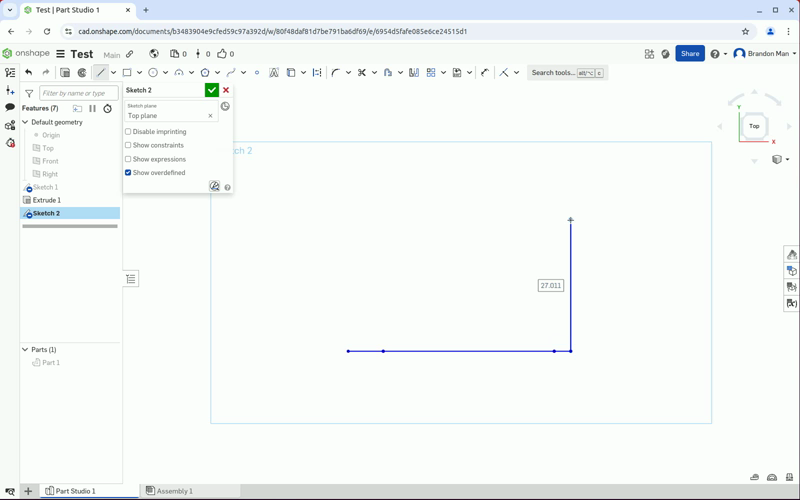
mouse_move(348, 219)
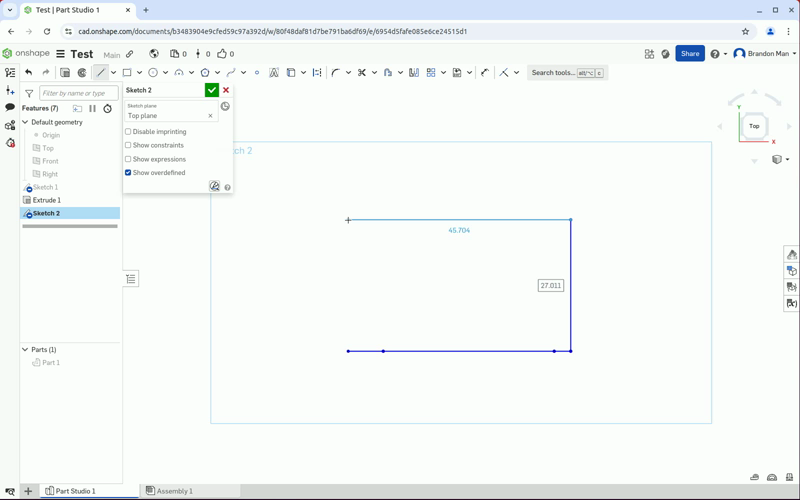
click(348, 219)
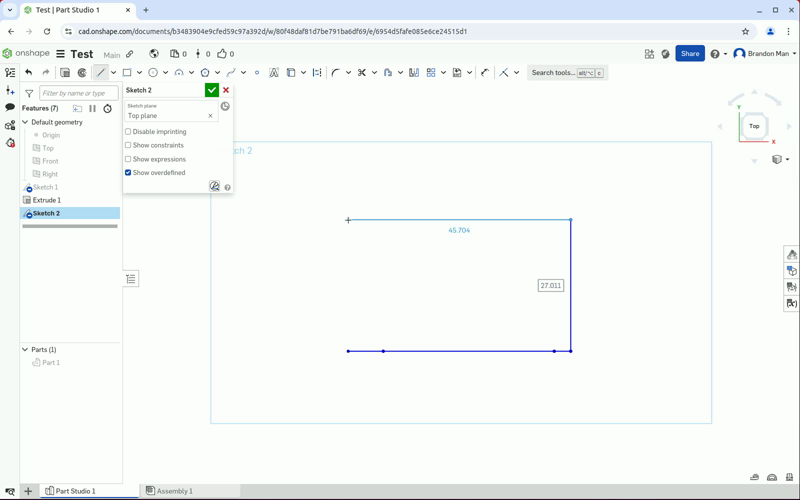
key_up(shift)
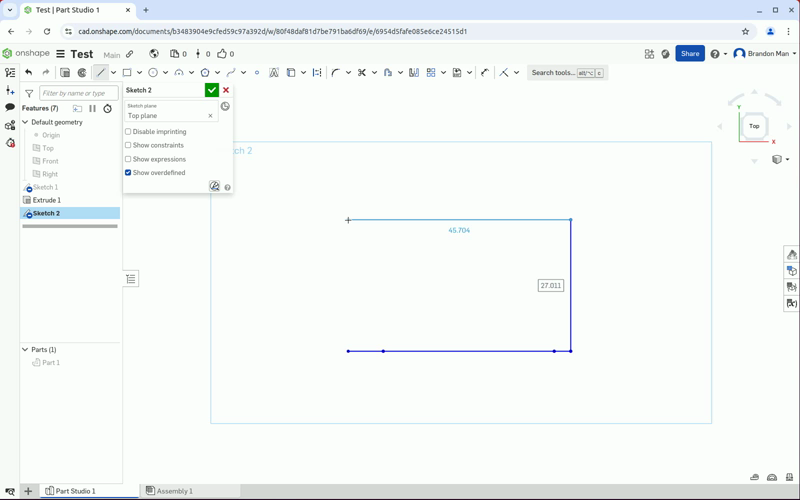
key_down(shift)
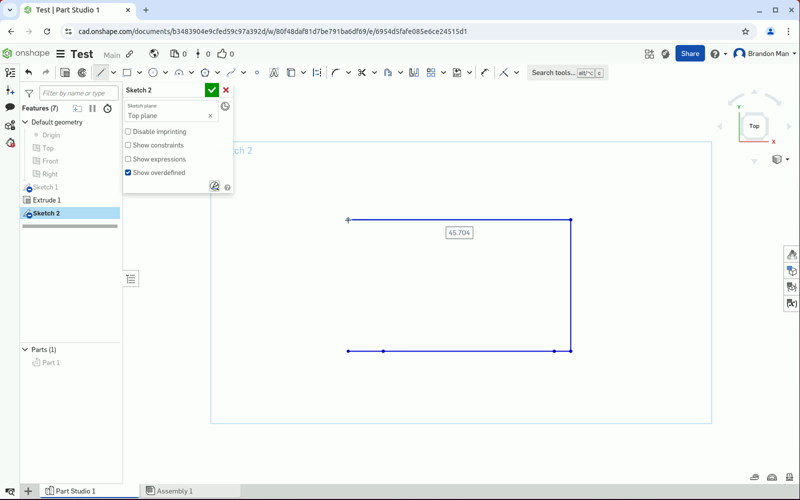
mouse_move(348, 351)
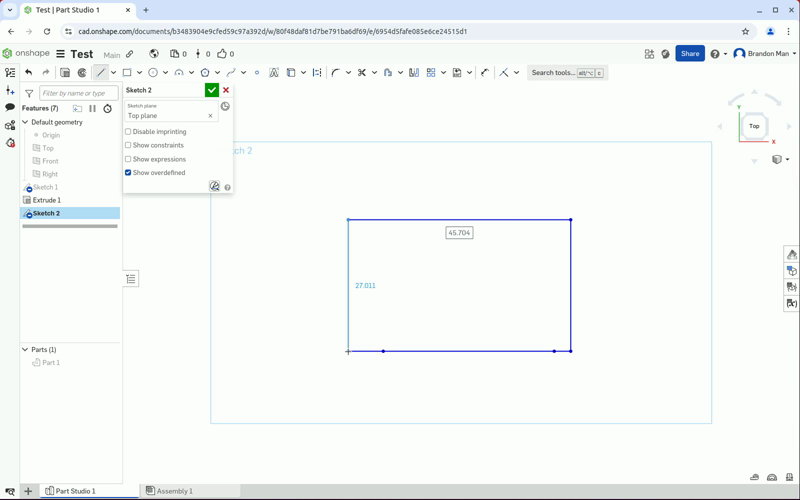
key_up(shift)
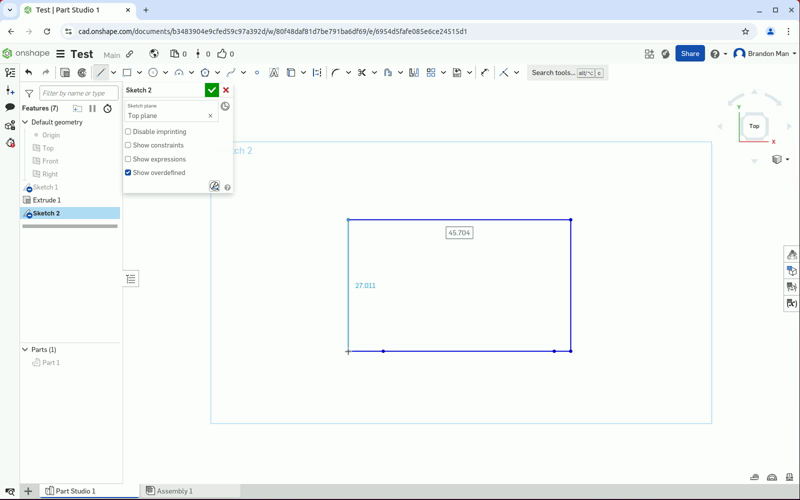
click(348, 351)
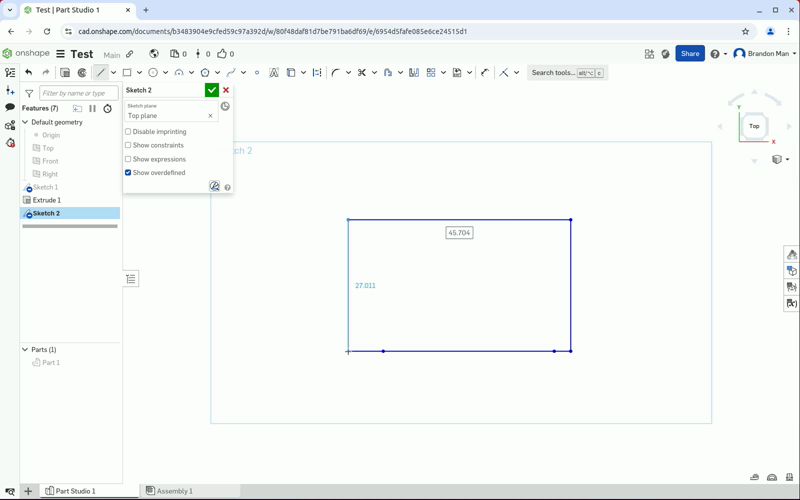
key(esc)
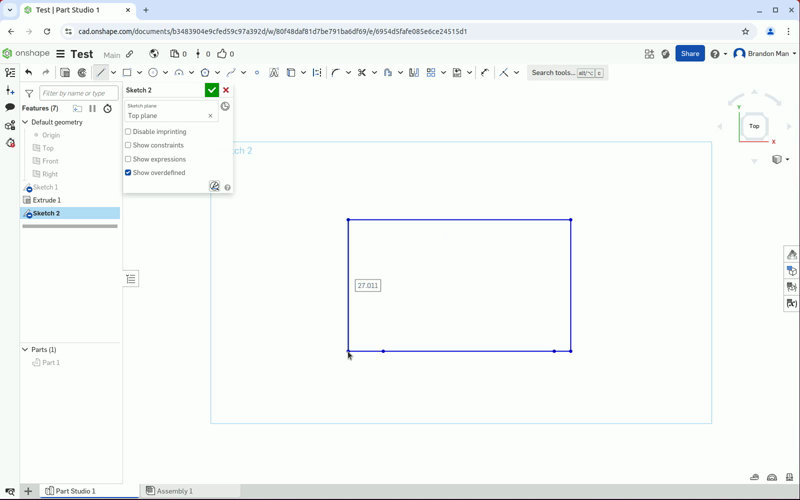
key(l)
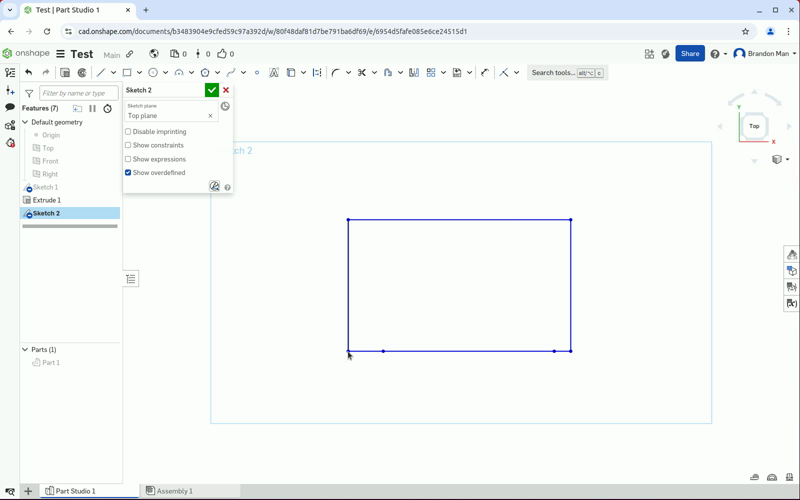
key_down(shift)
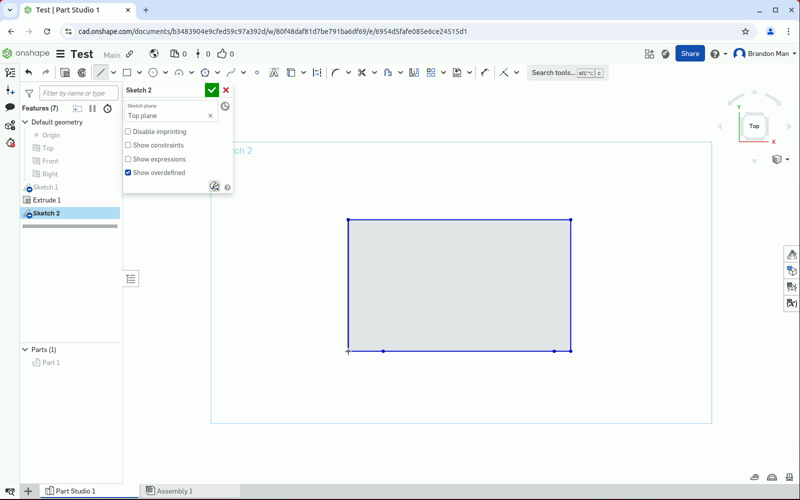
mouse_move(353, 343)
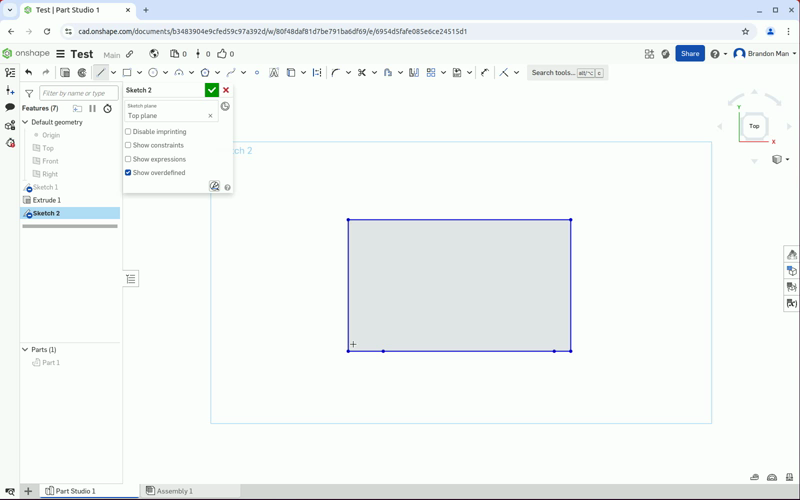
click(353, 343)
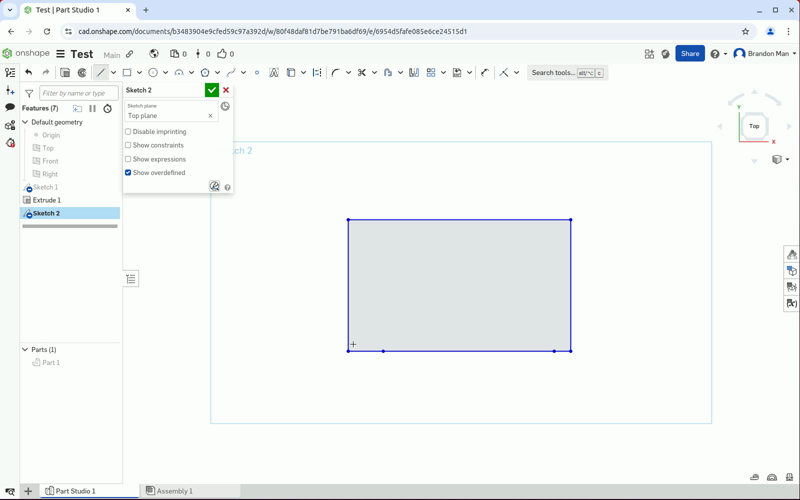
key_up(shift)
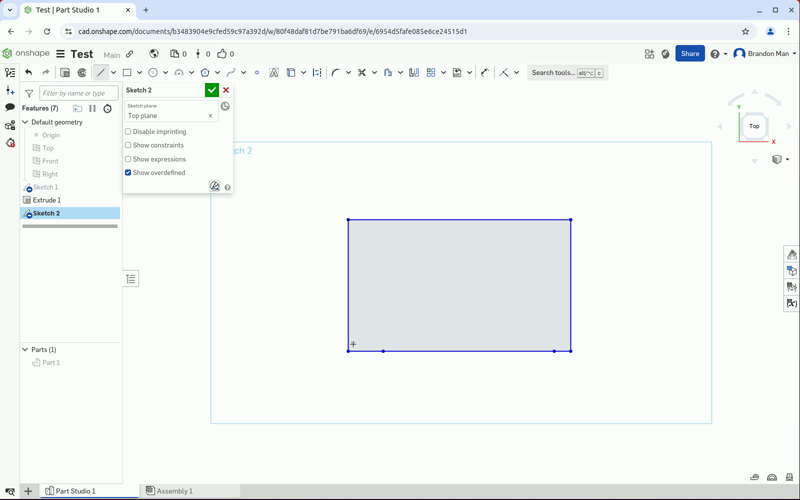
key_down(shift)
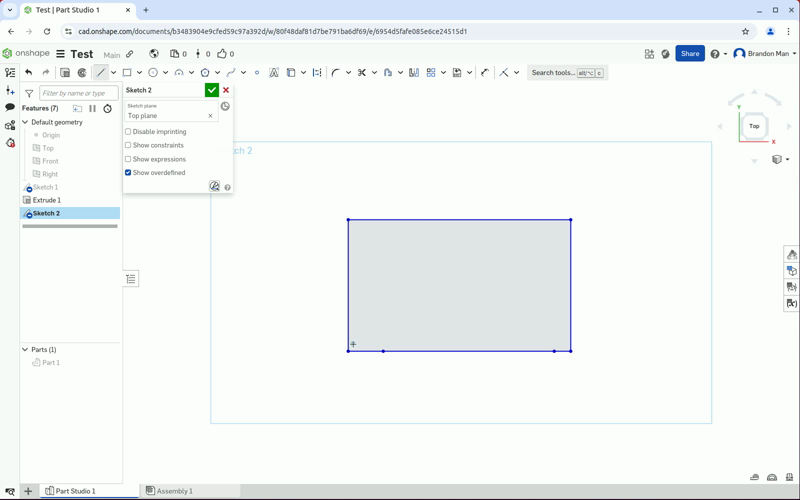
mouse_move(566, 343)
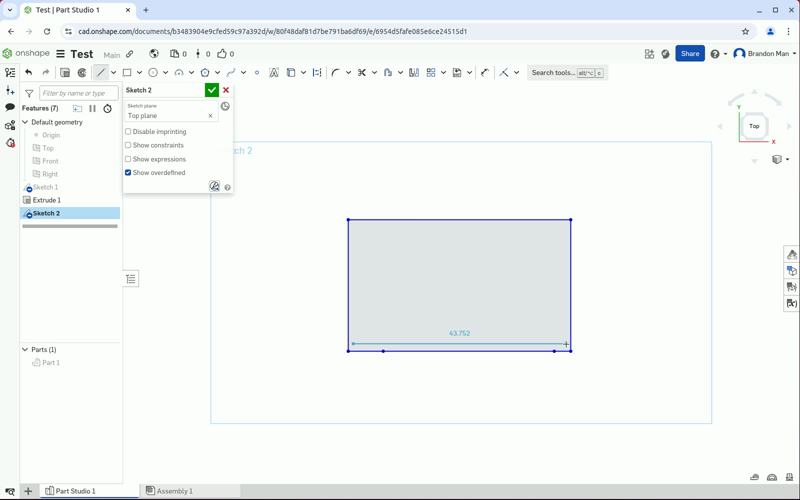
click(566, 343)
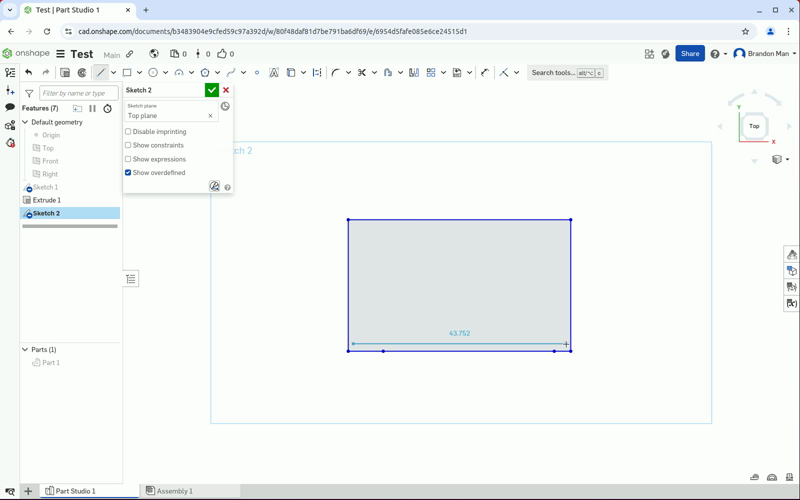
key_up(shift)
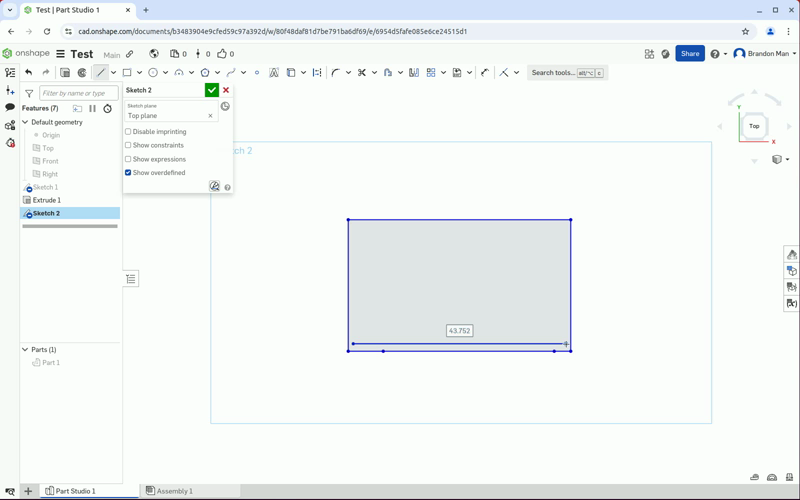
key_down(shift)
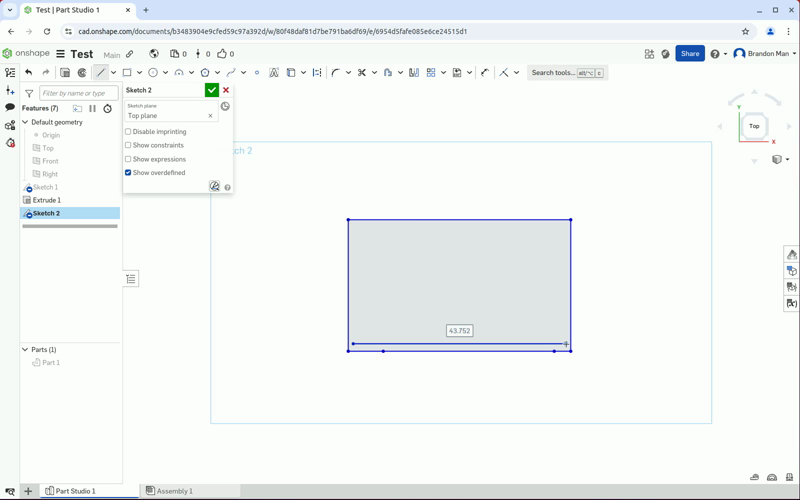
mouse_move(566, 224)
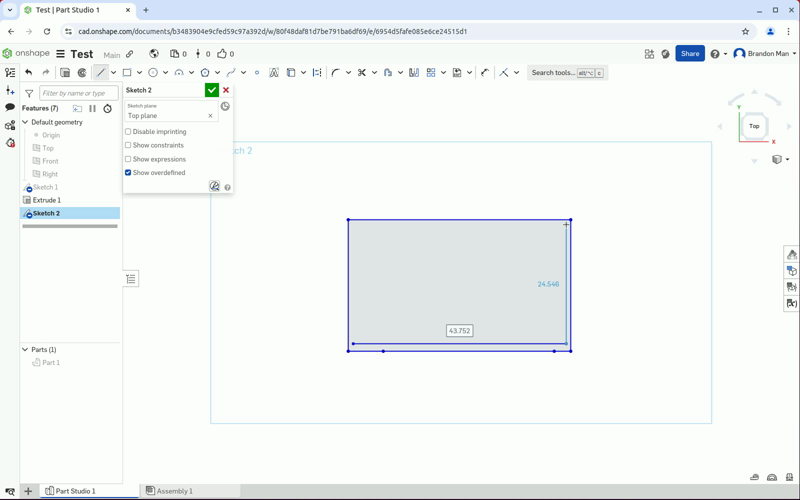
click(566, 224)
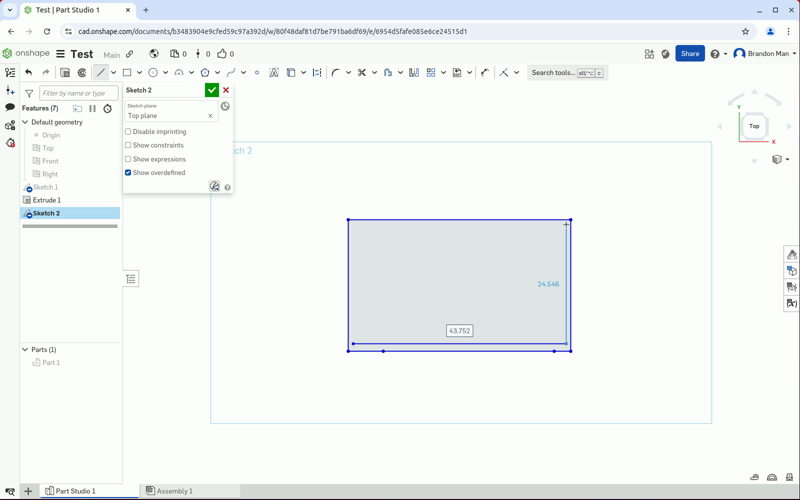
key_up(shift)
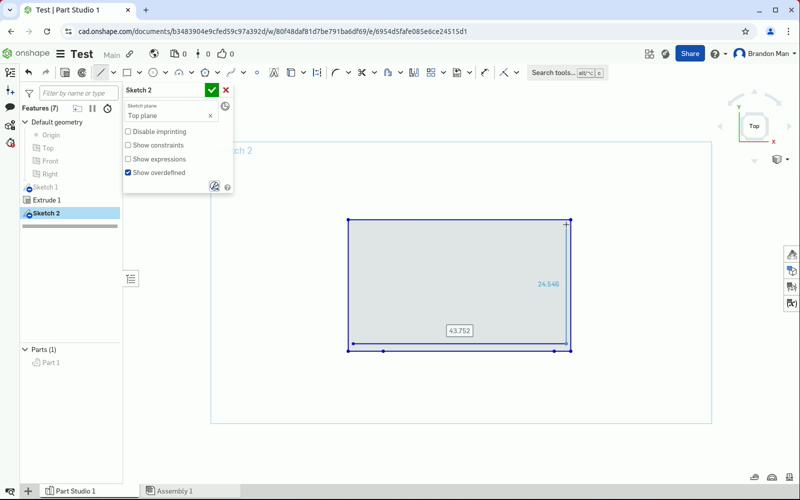
key_down(shift)
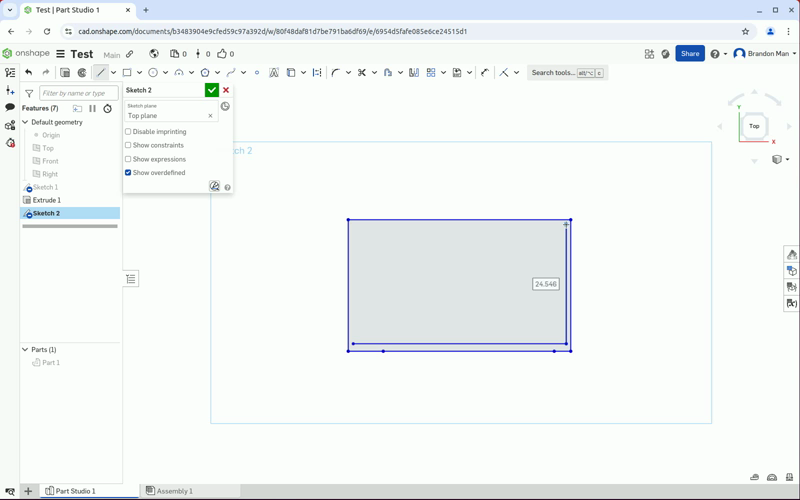
mouse_move(353, 224)
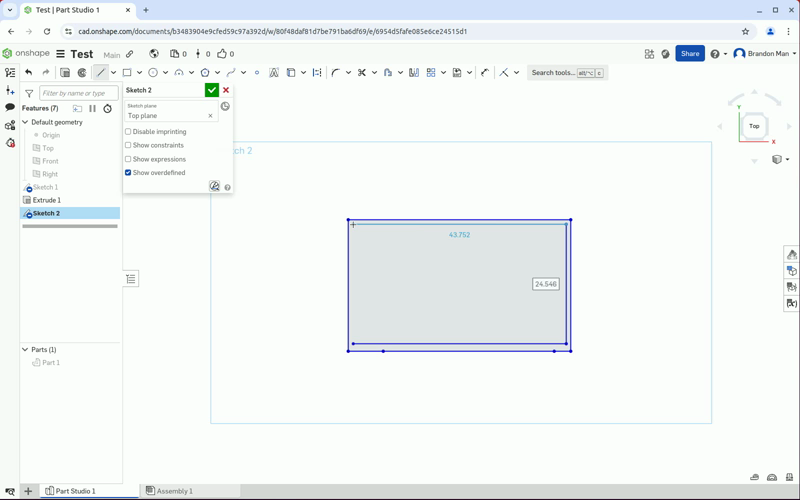
click(353, 224)
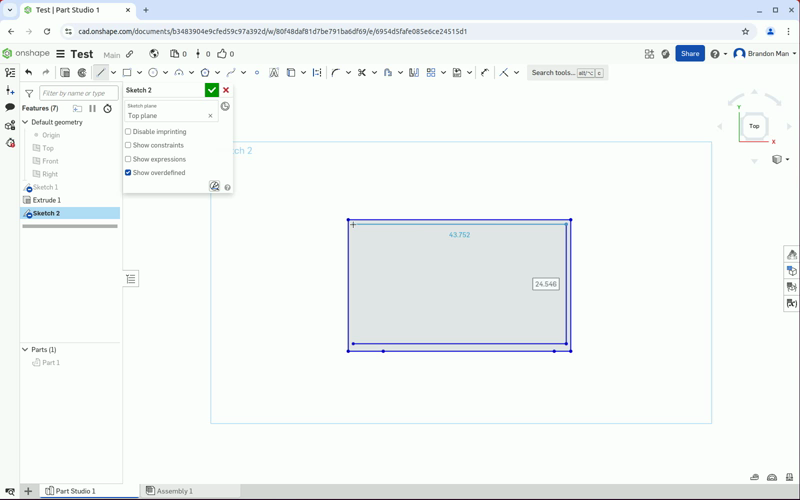
key_up(shift)
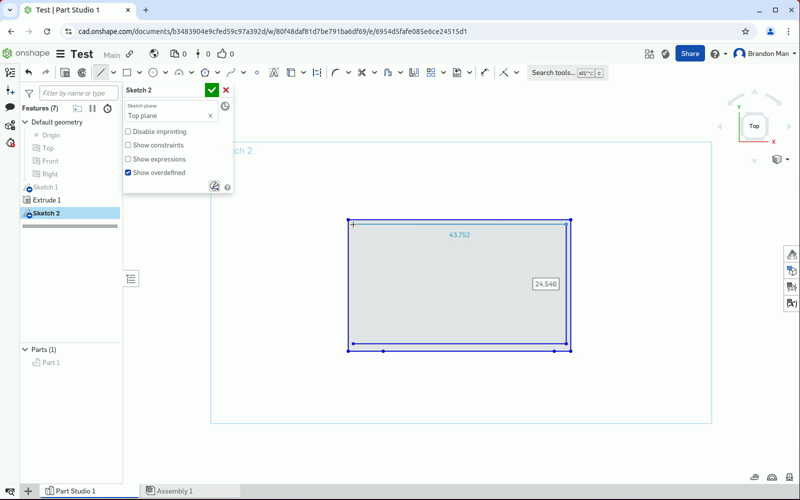
key_down(shift)
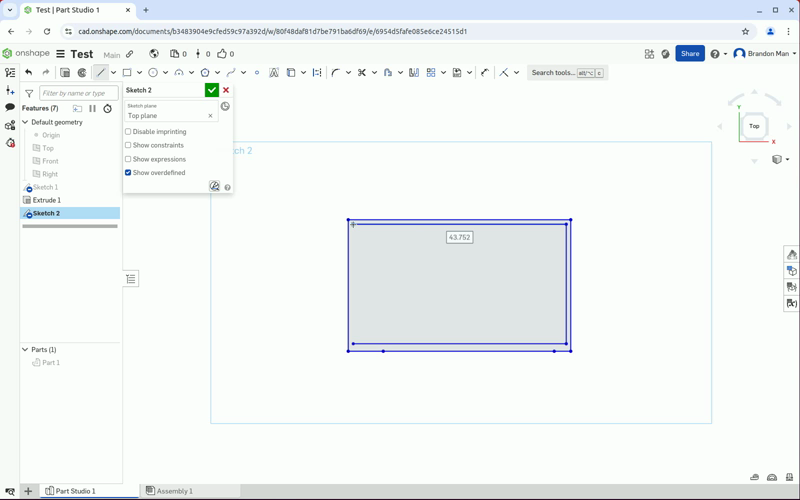
mouse_move(353, 343)
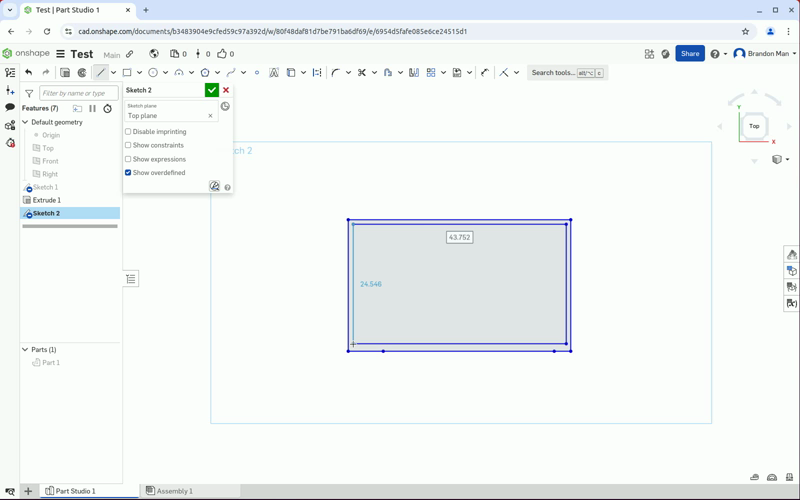
key_up(shift)
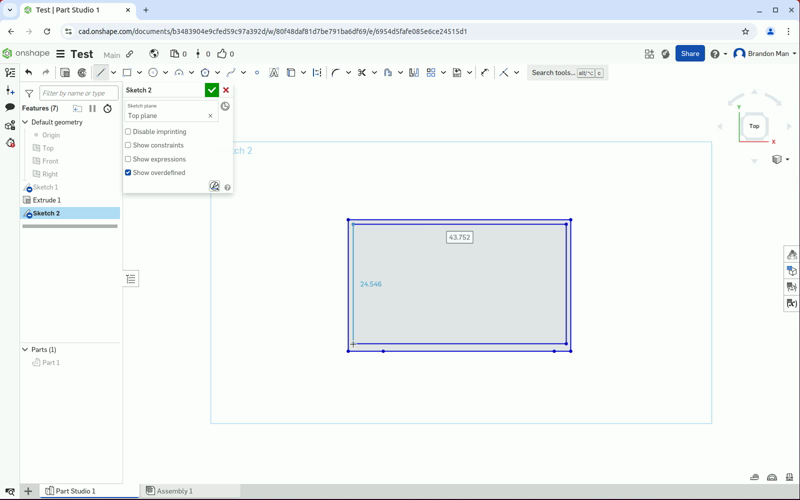
click(353, 343)
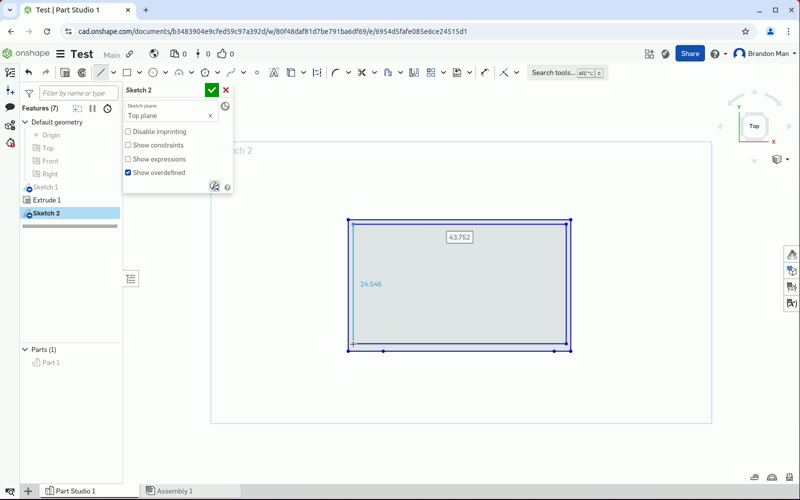
key(esc)
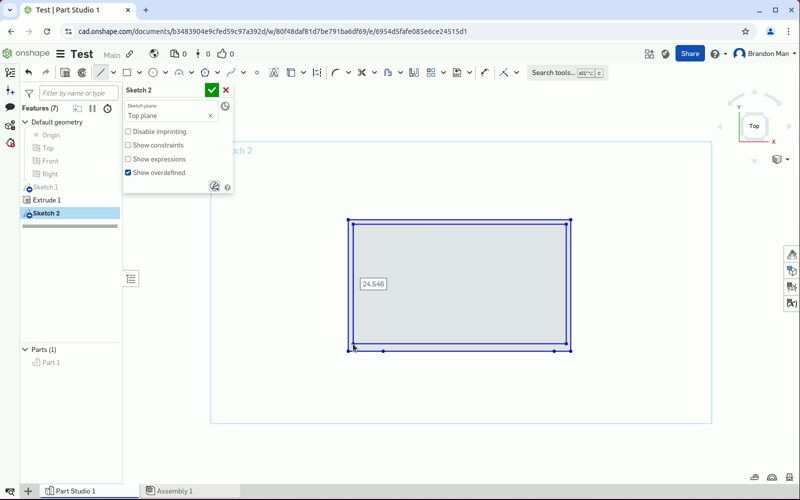
mouse_move(453, 348)
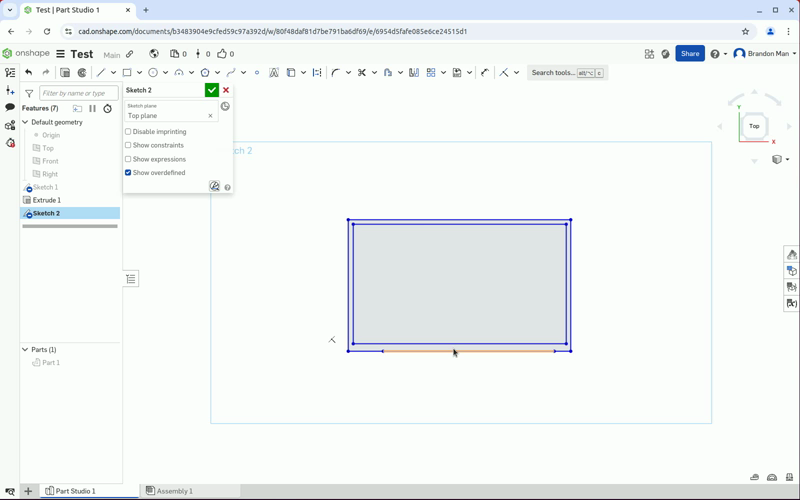
click(453, 348)
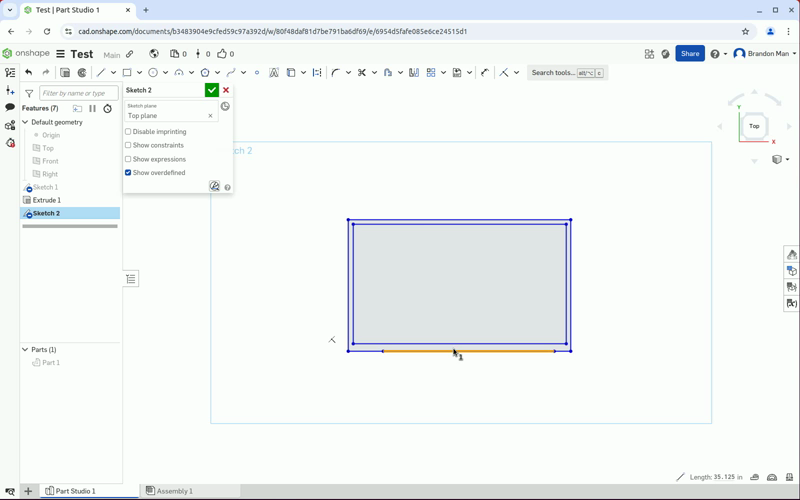
mouse_move(73, 352)
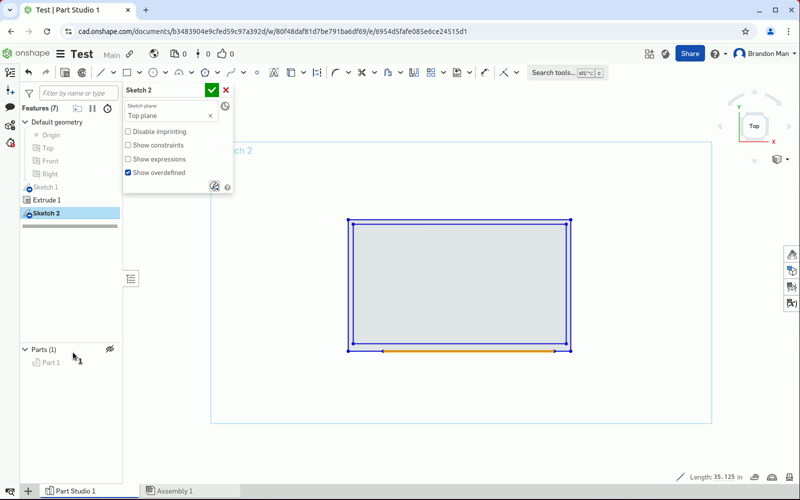
key(shift+y)
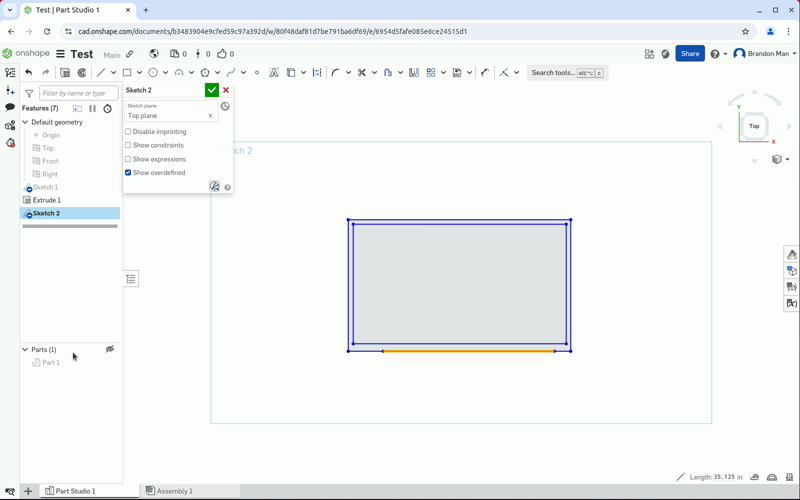
key(shift+e)
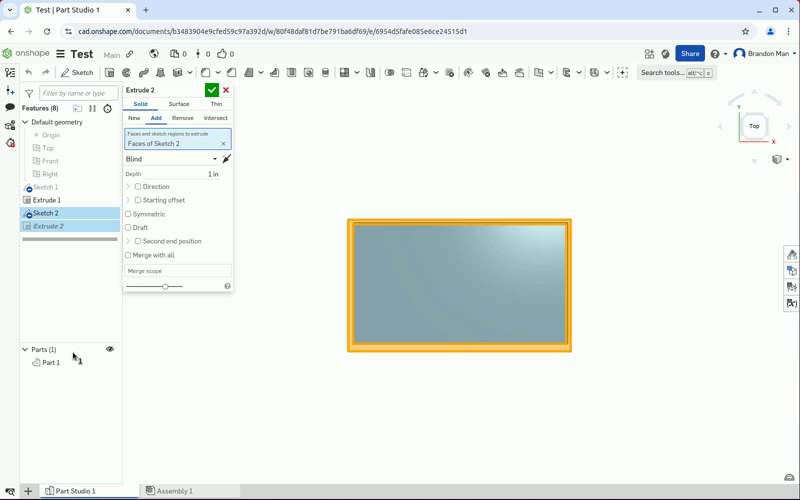
mouse_move(143, 106)
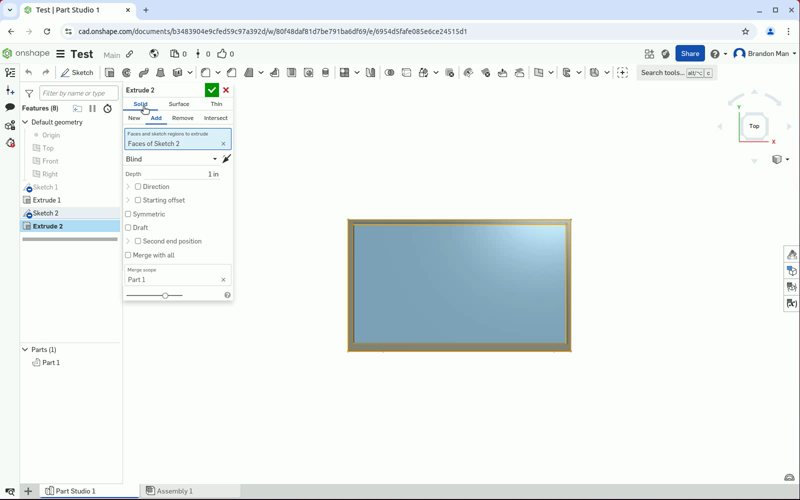
click(143, 106)
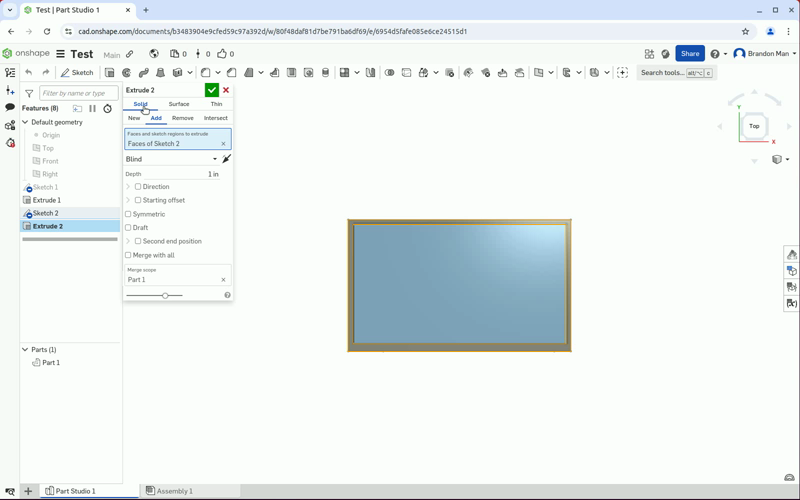
mouse_move(137, 120)
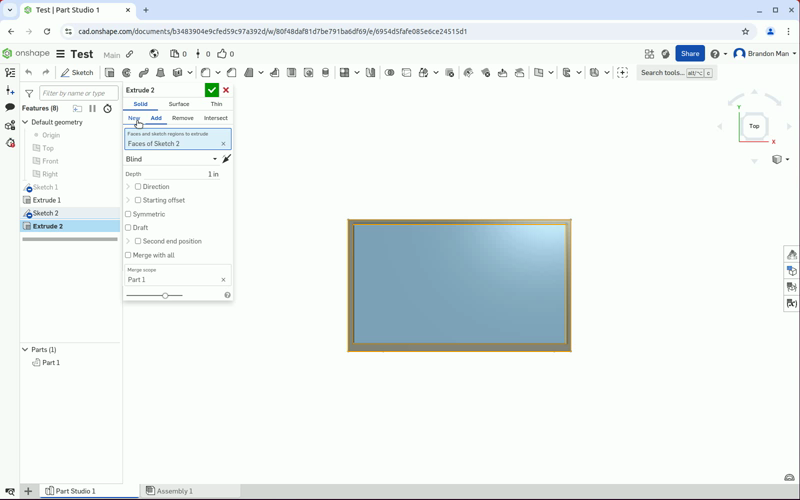
click(137, 120)
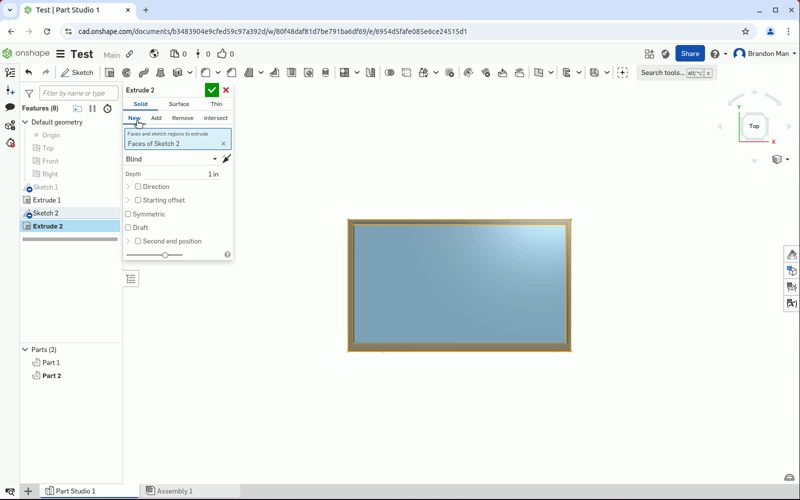
key(tab, 4)
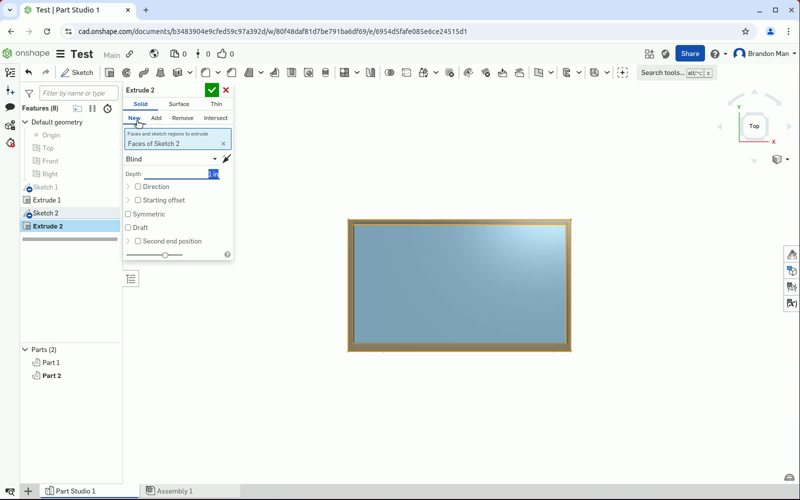
text(0.481)
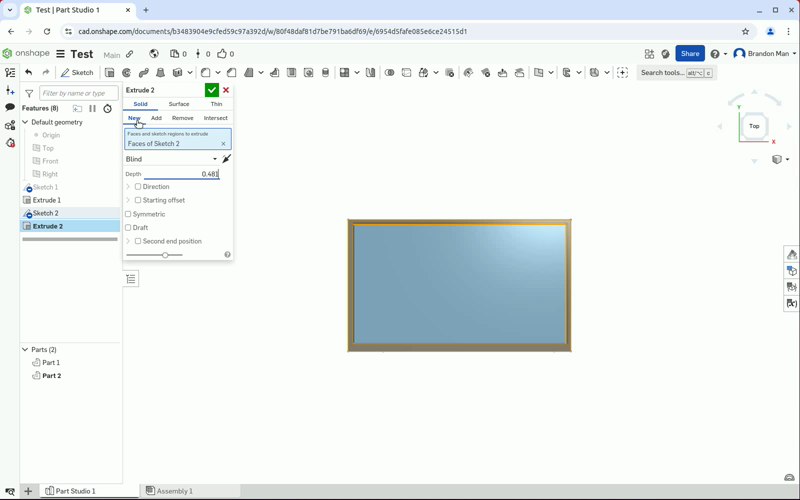
key(enter)
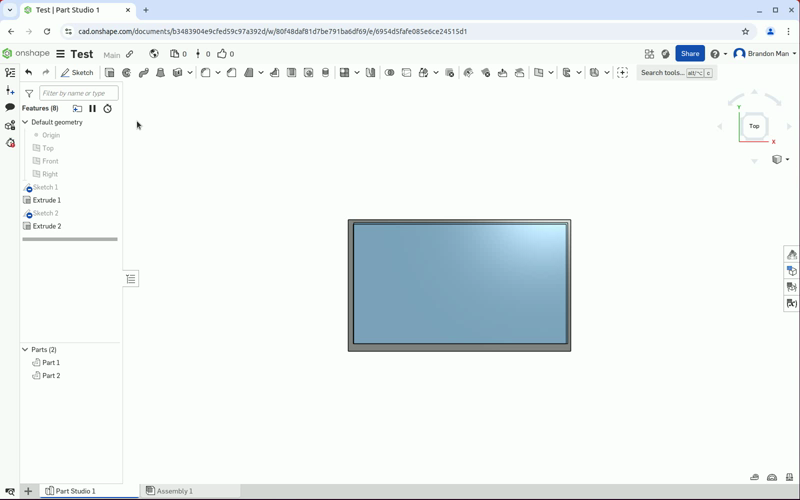
key(shift+h)
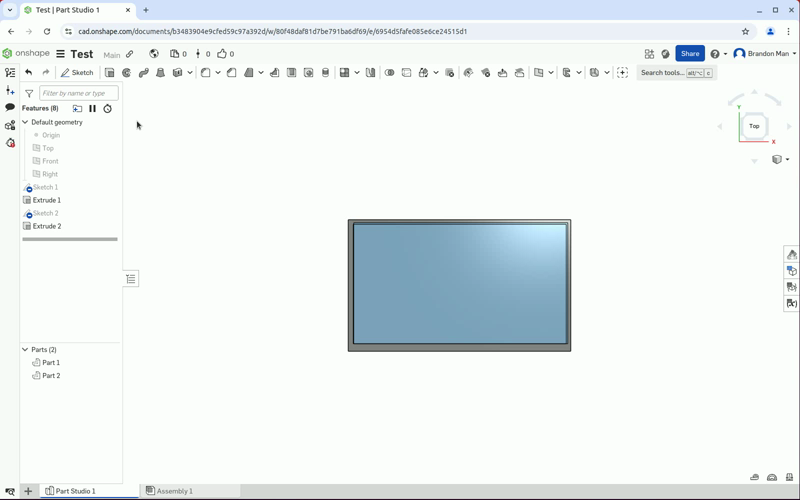
key(shift+h)
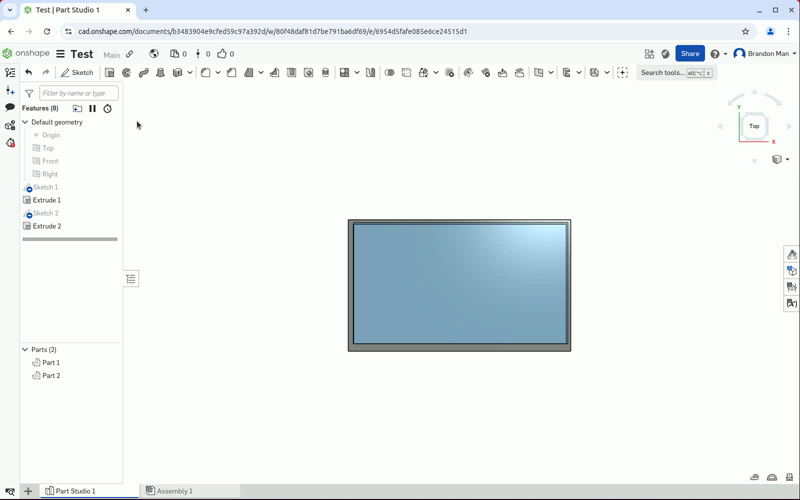
mouse_move(73, 189)
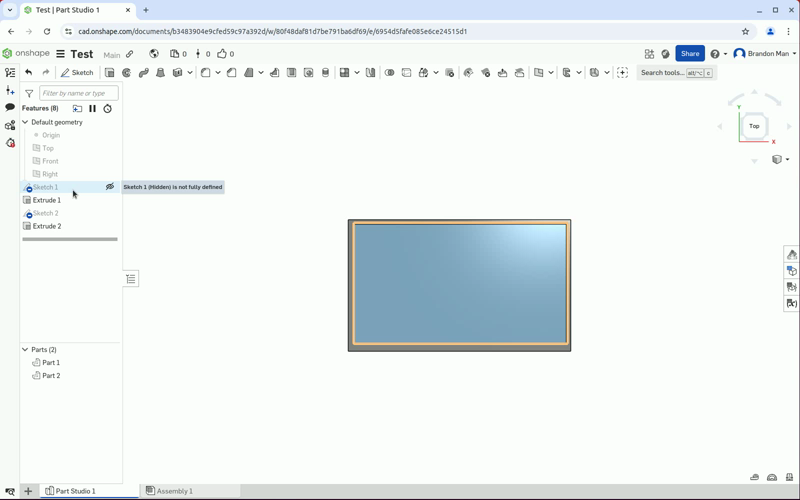
click(73, 189)
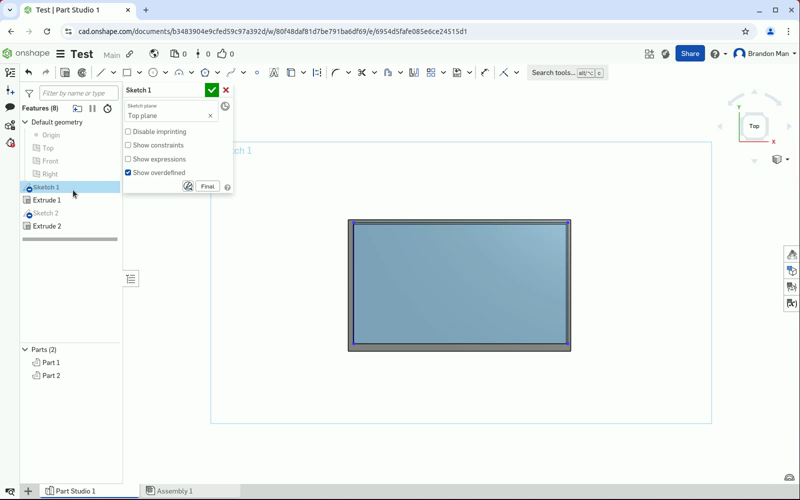
mouse_move(229, 92)
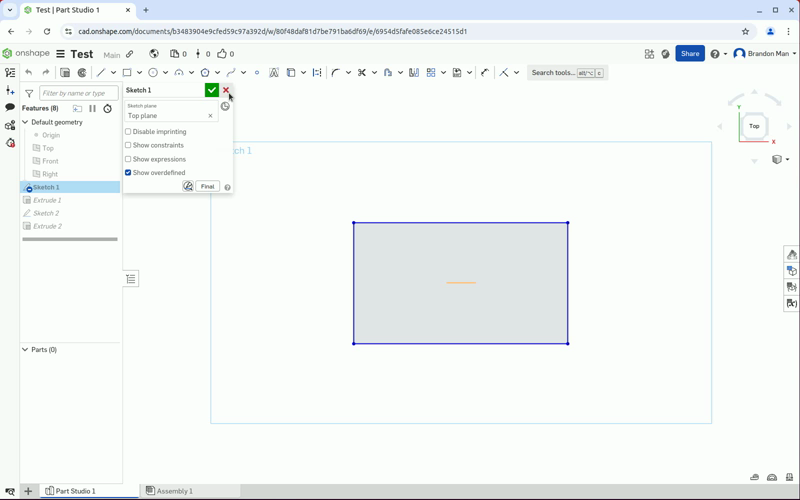
click(229, 92)
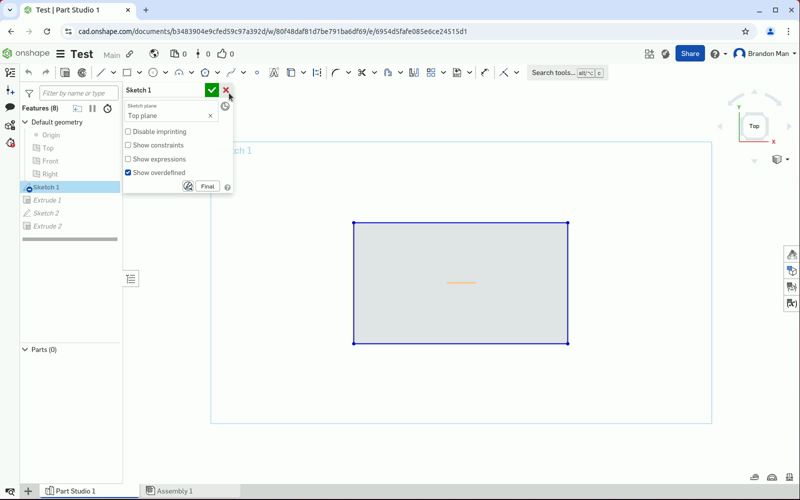
key(shift+s)
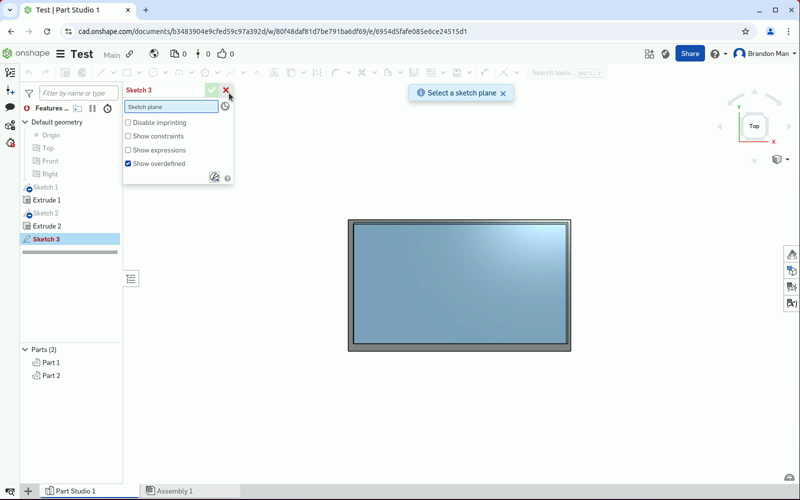
mouse_move(73, 150)
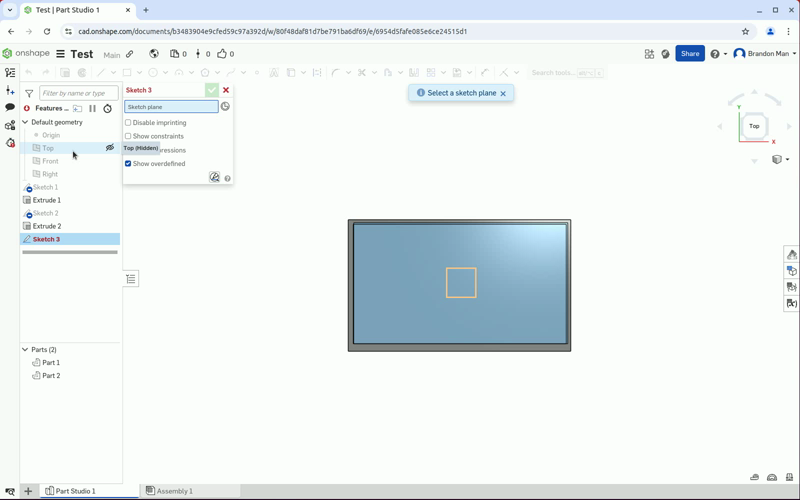
click(73, 150)
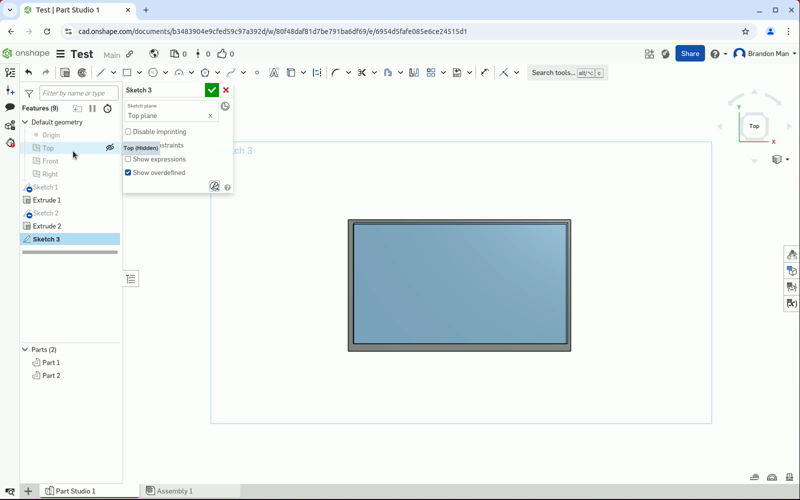
mouse_move(73, 352)
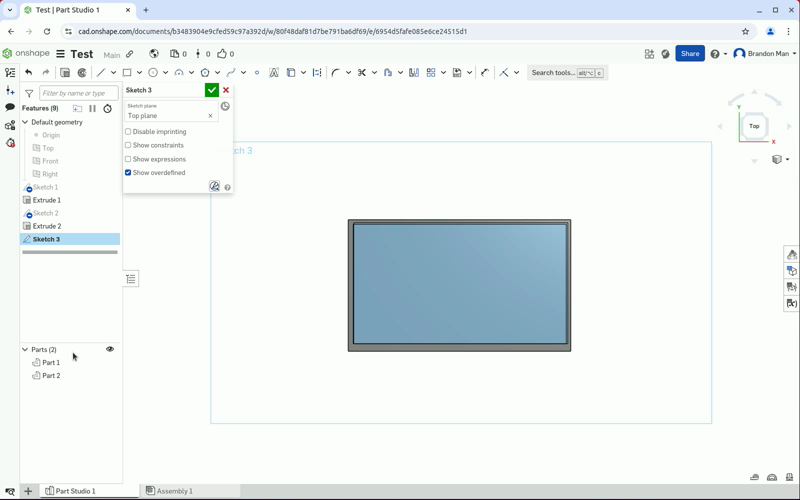
key(y)
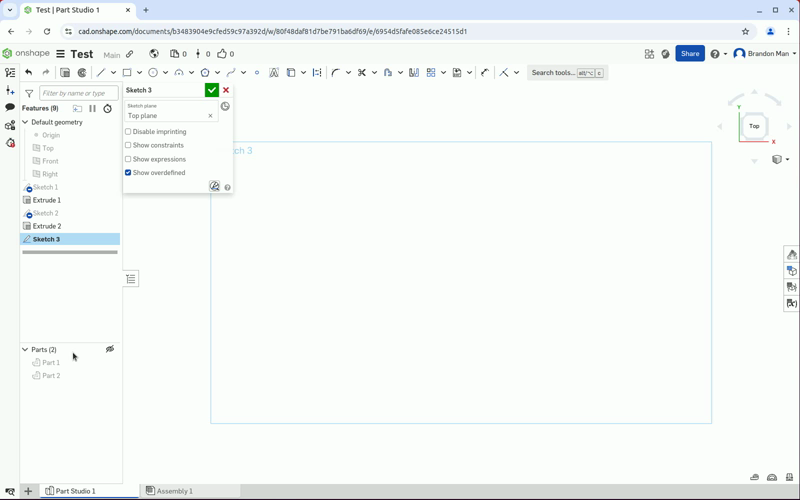
key(l)
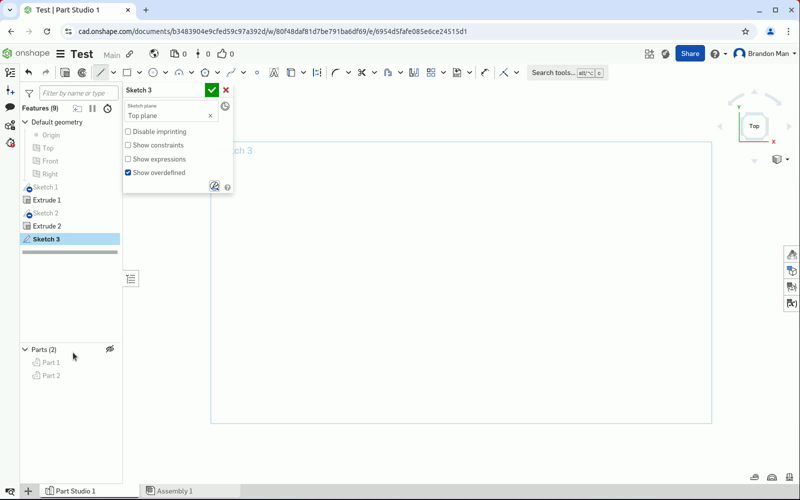
key_down(shift)
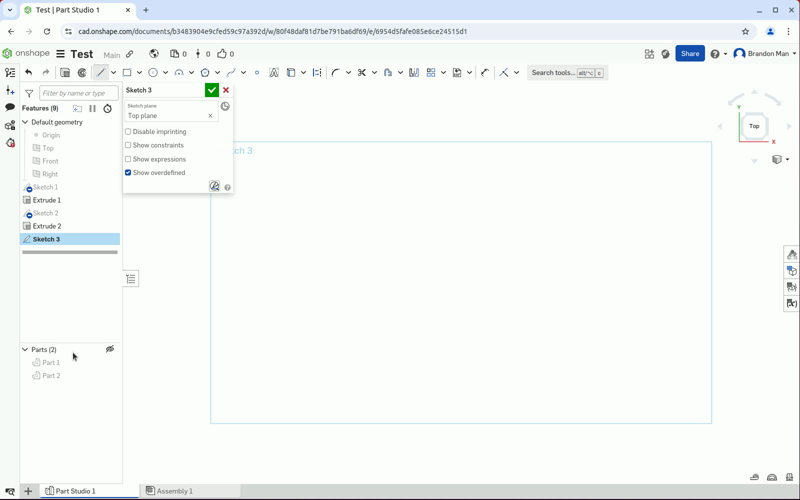
mouse_move(384, 357)
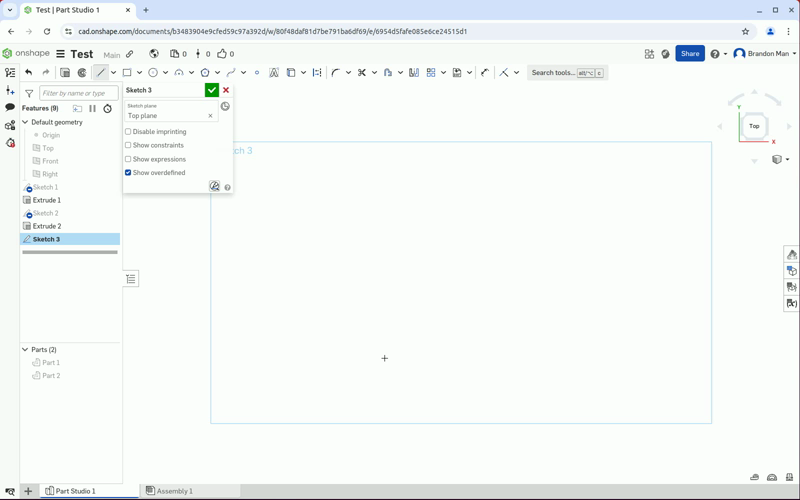
click(384, 357)
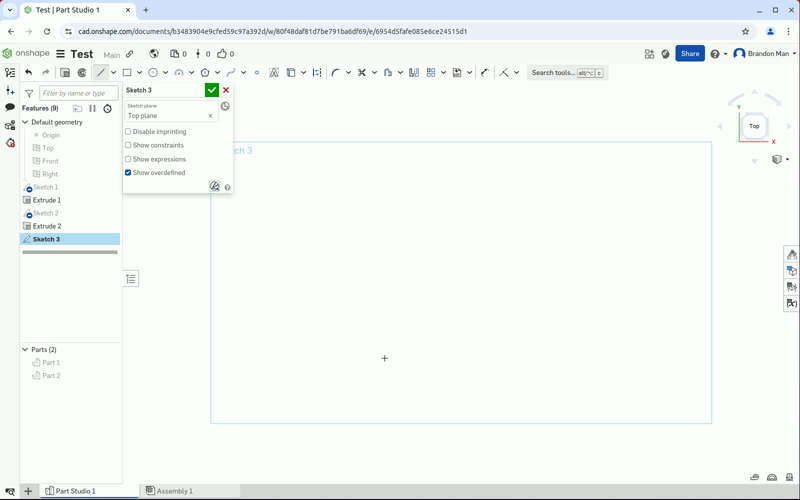
key_up(shift)
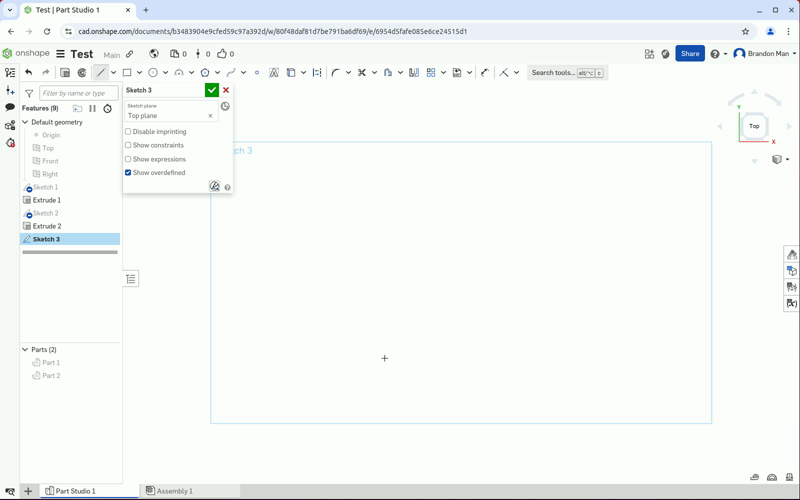
key_down(shift)
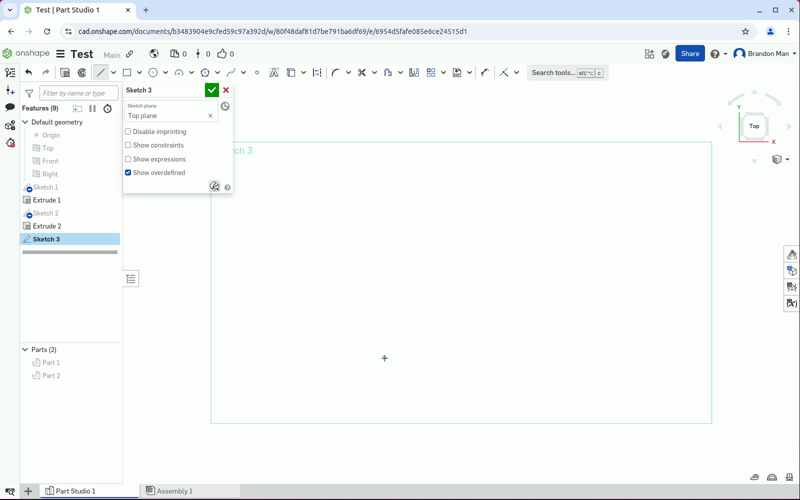
mouse_move(555, 357)
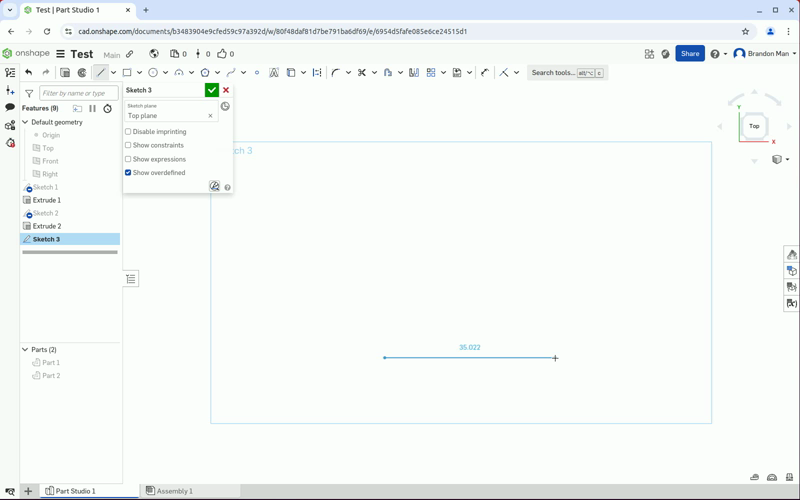
click(555, 357)
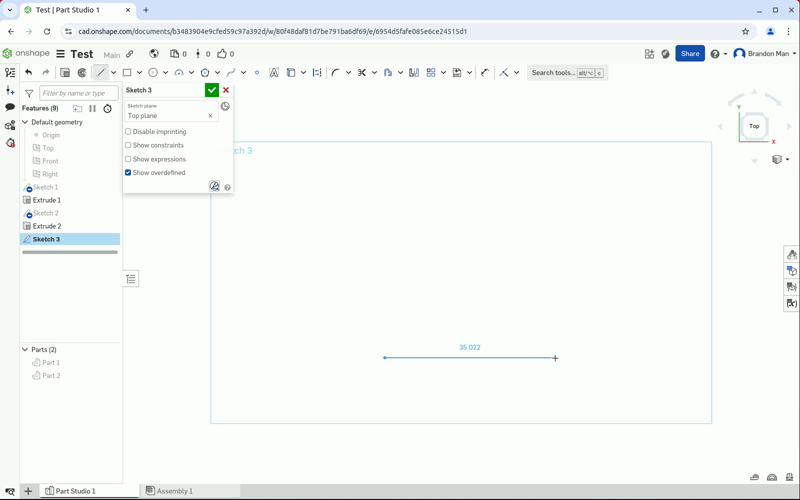
key_up(shift)
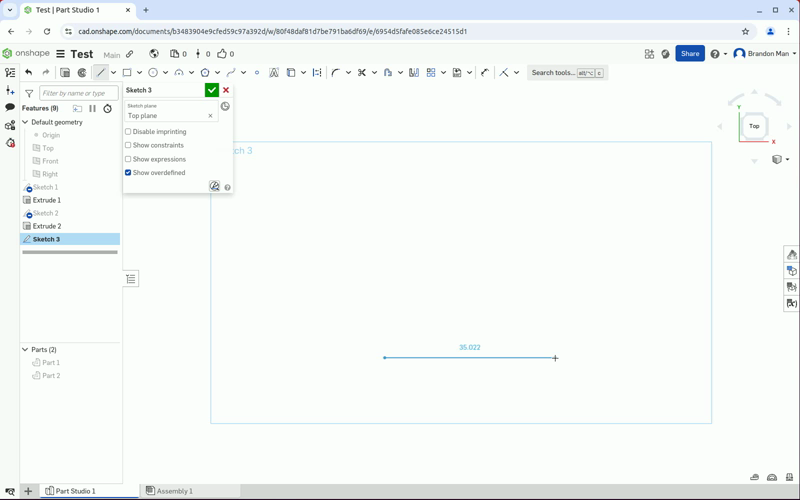
key_down(shift)
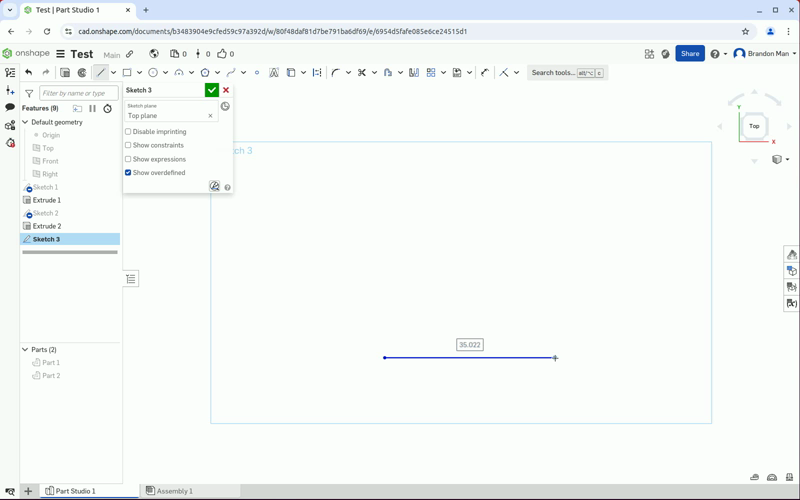
mouse_move(585, 357)
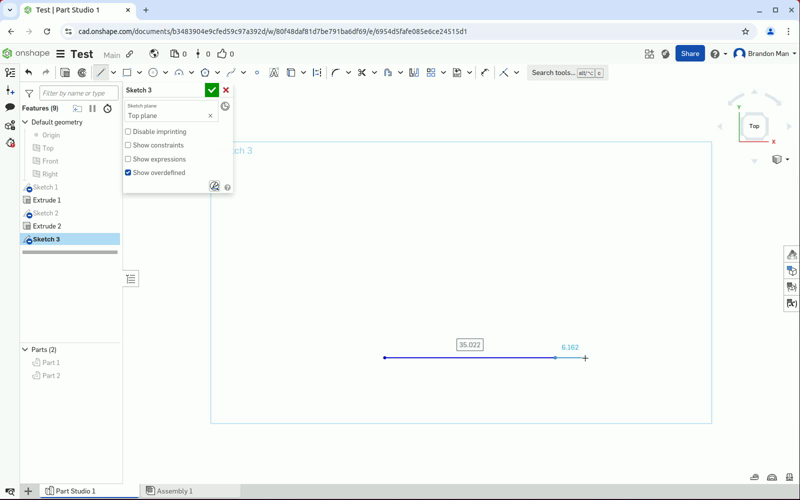
mouse_move(555, 350)
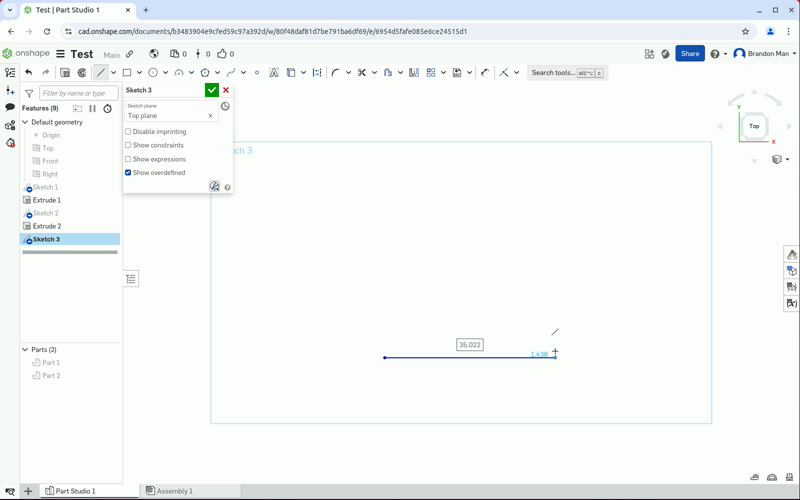
scroll(6)
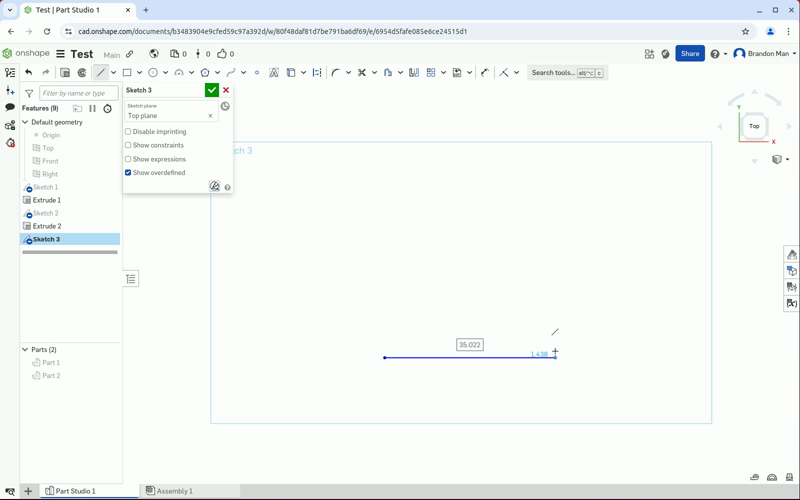
scroll(6)
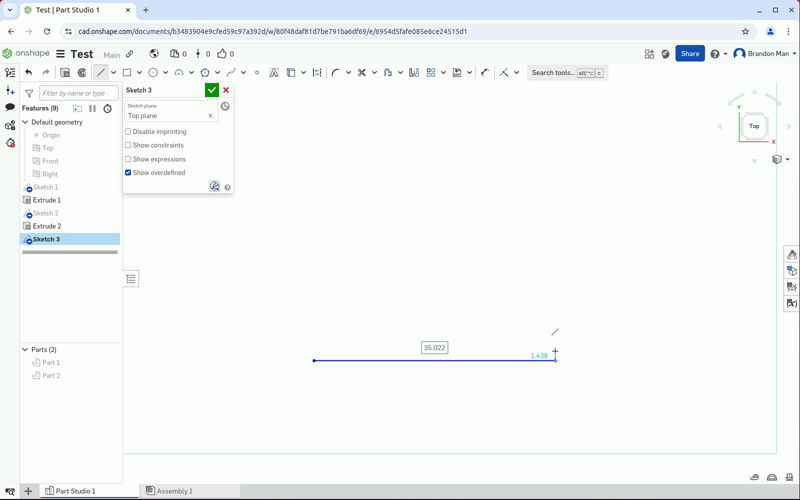
scroll(6)
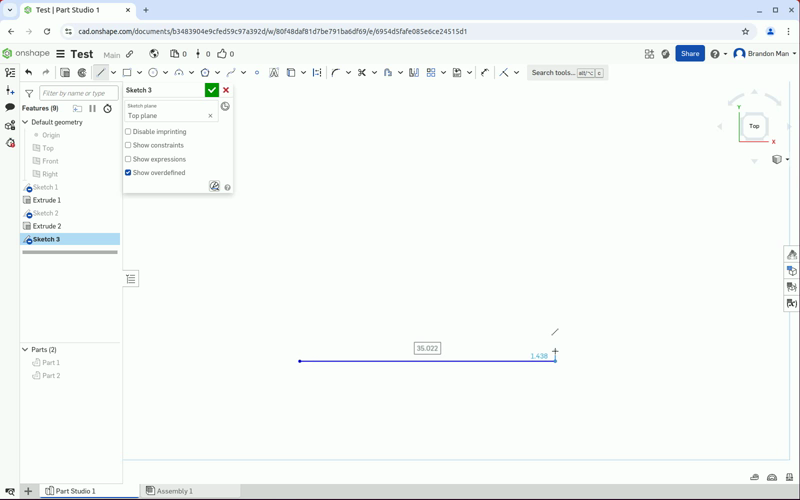
scroll(6)
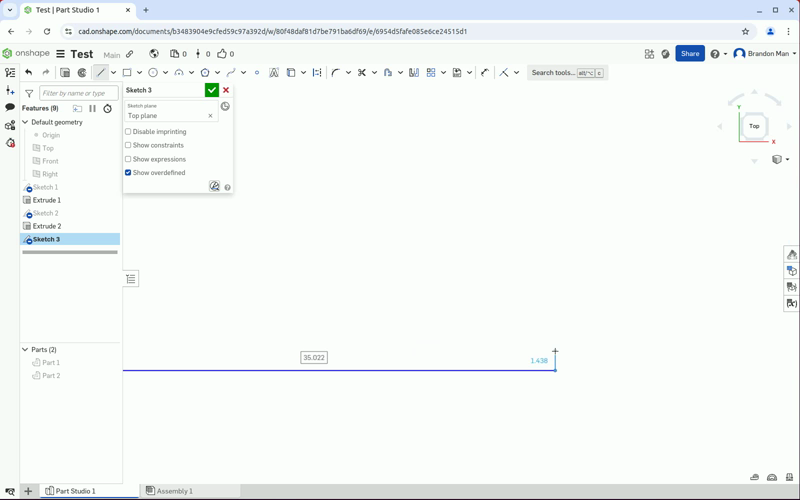
scroll(6)
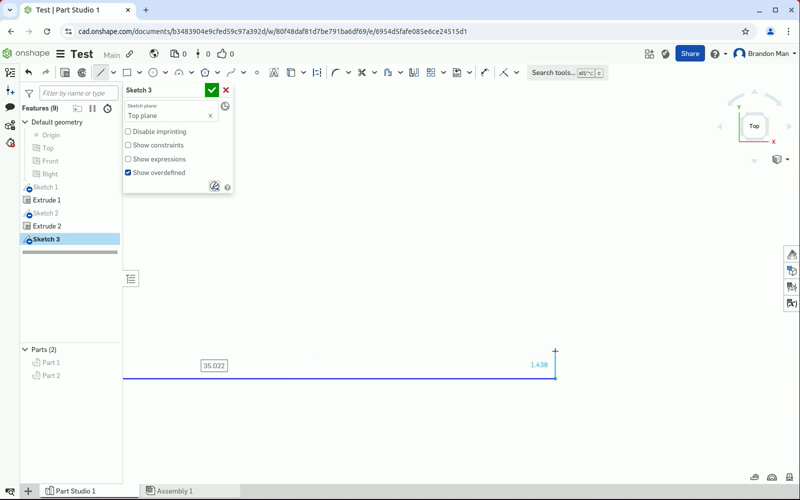
scroll(6)
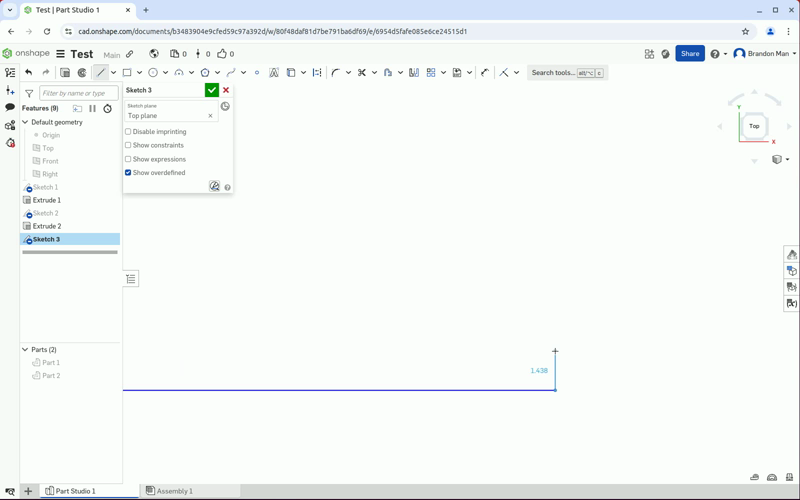
scroll(6)
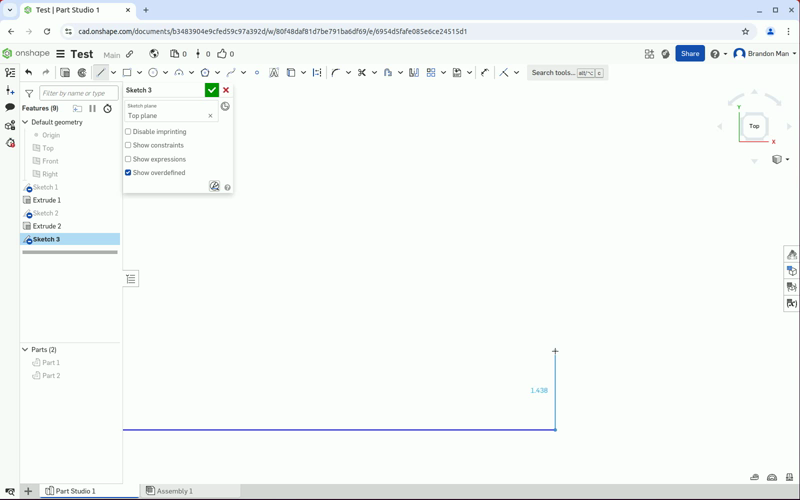
click(555, 350)
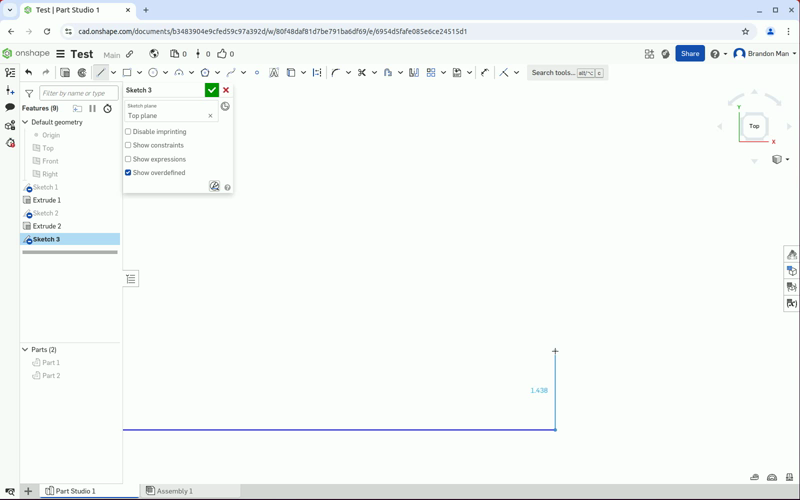
scroll(-6)
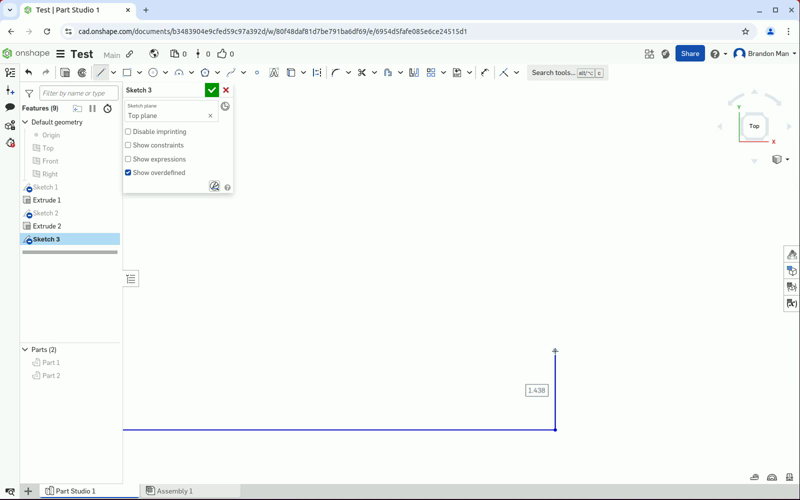
scroll(-6)
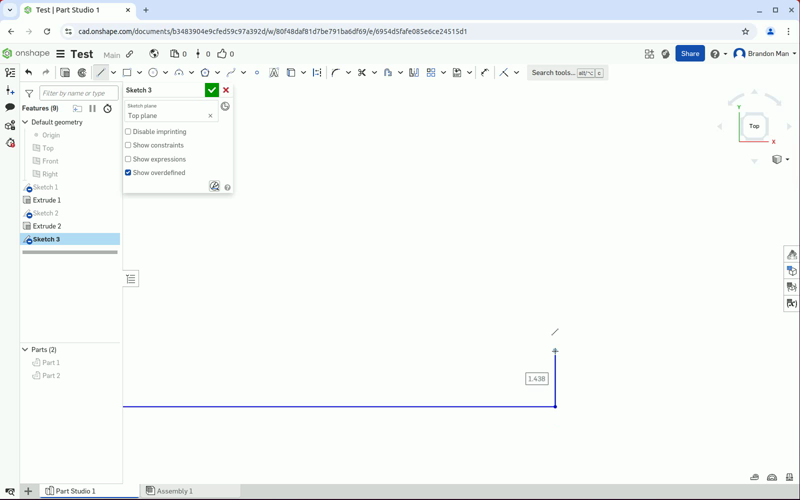
scroll(-6)
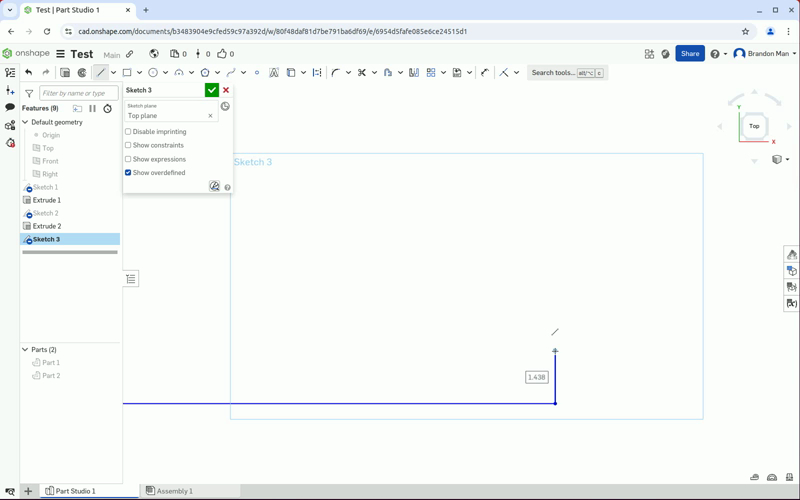
scroll(-6)
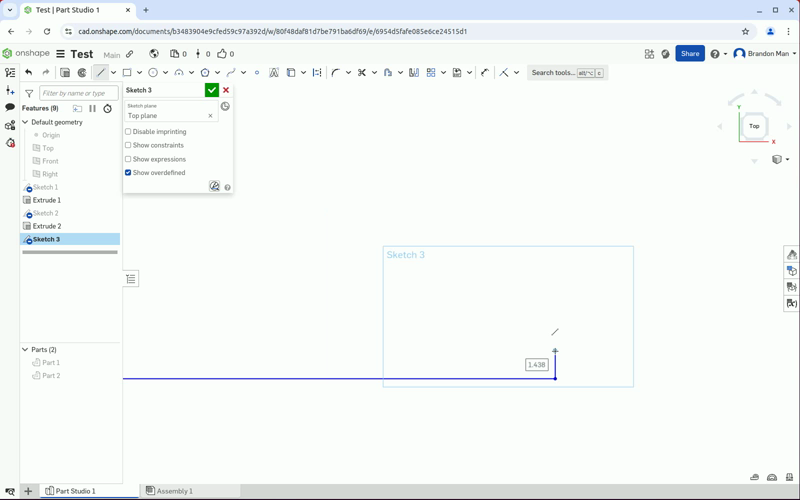
scroll(-6)
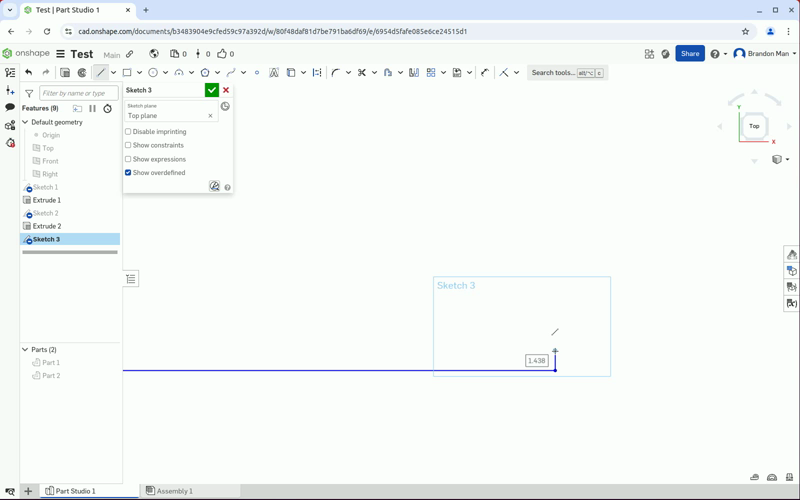
scroll(-6)
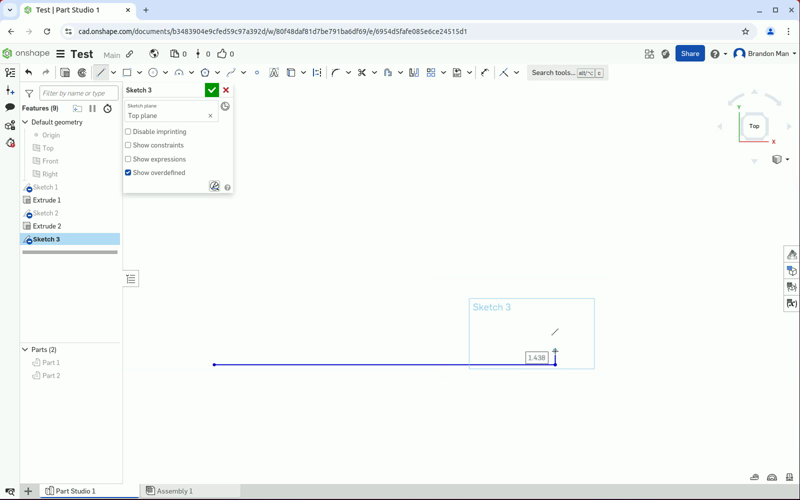
scroll(-6)
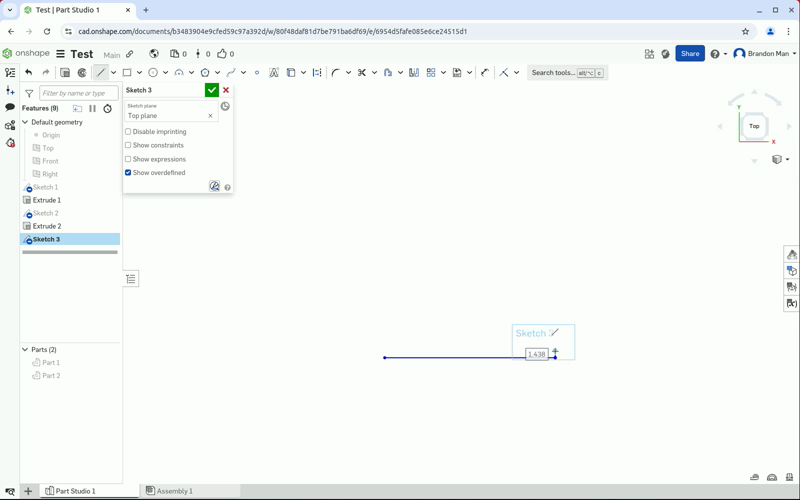
key_up(shift)
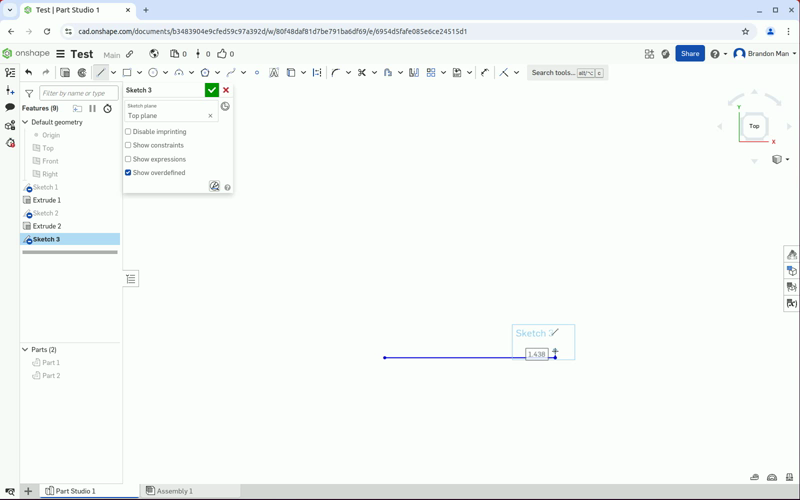
key_down(shift)
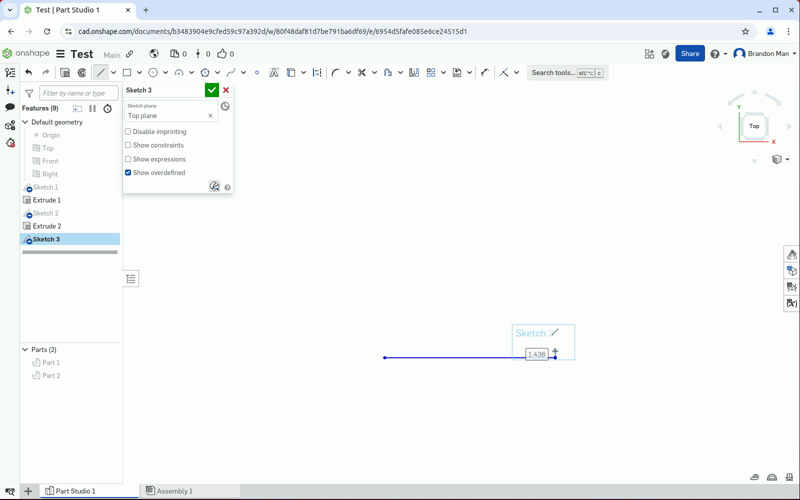
mouse_move(384, 350)
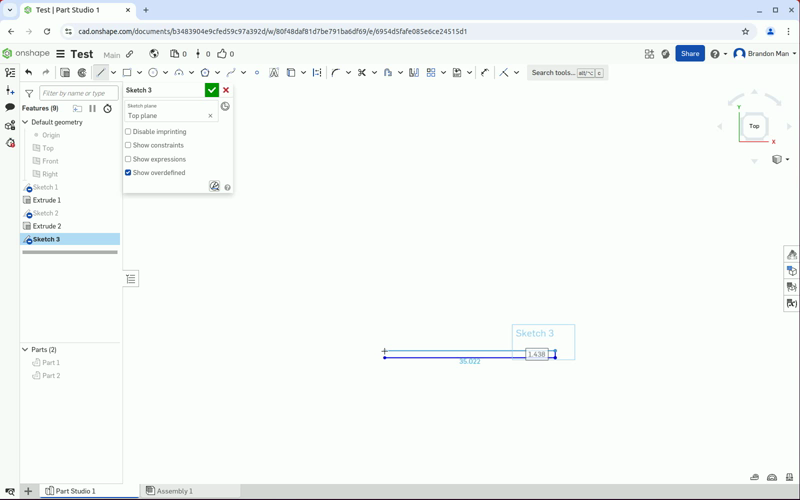
click(384, 350)
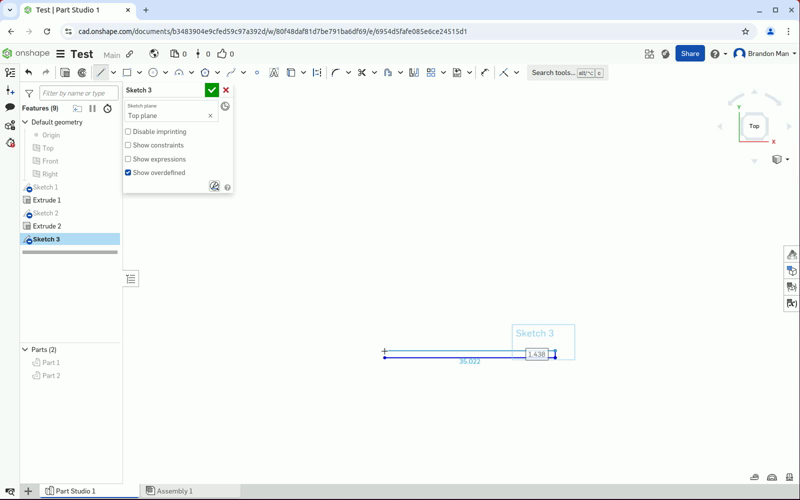
key_up(shift)
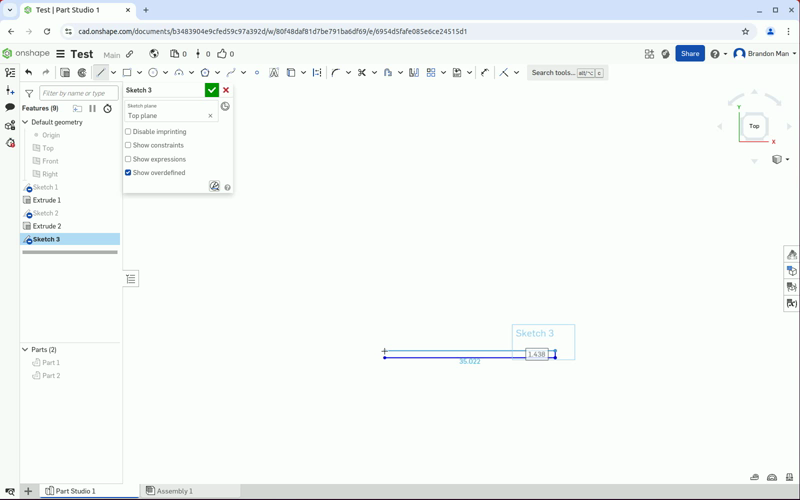
mouse_move(414, 350)
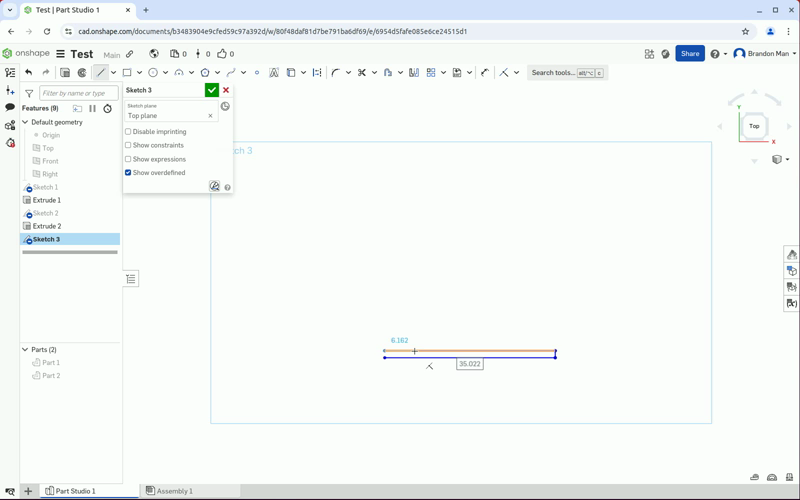
key_down(shift)
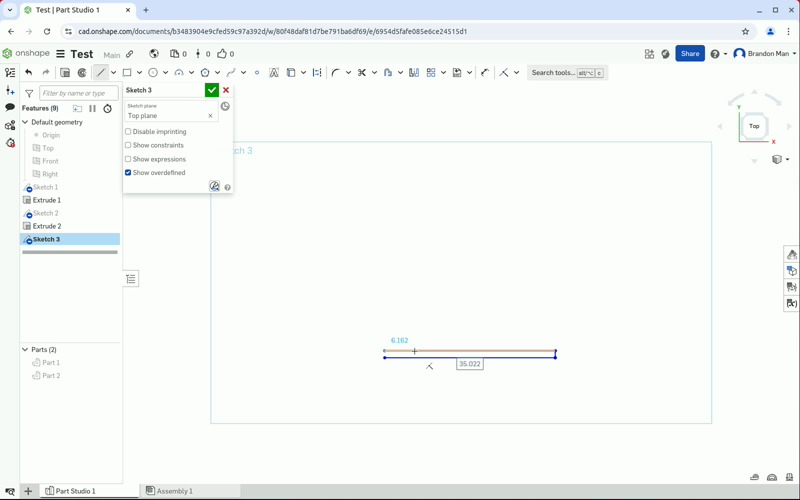
mouse_move(384, 357)
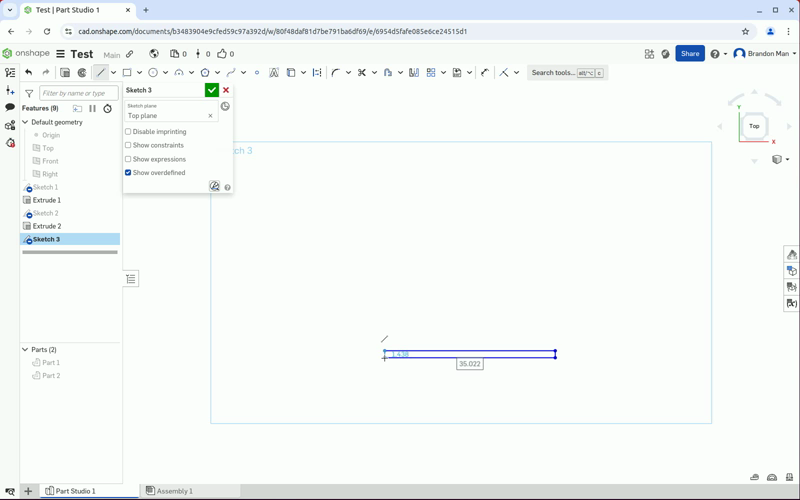
scroll(6)
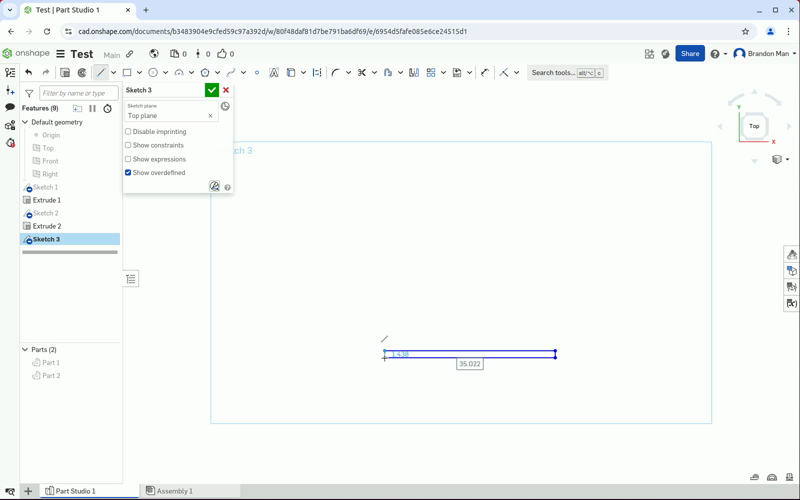
scroll(6)
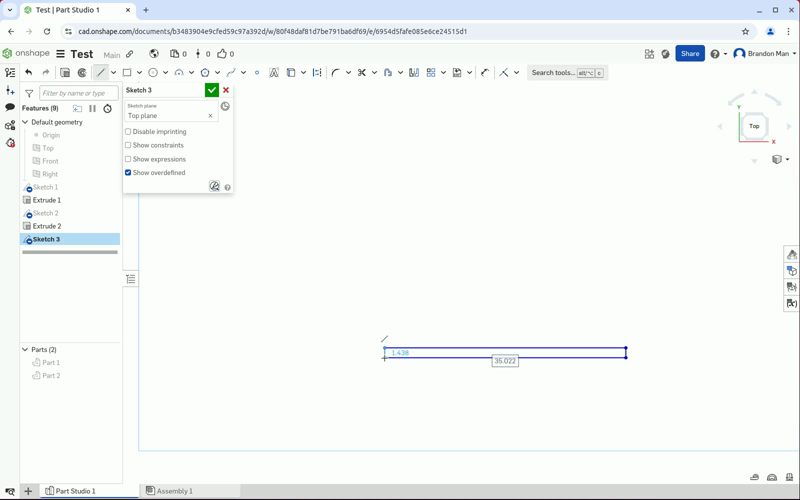
scroll(6)
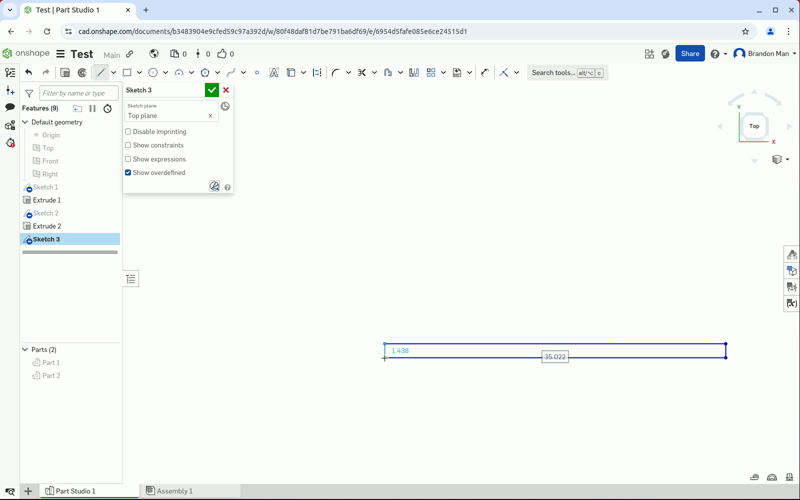
scroll(6)
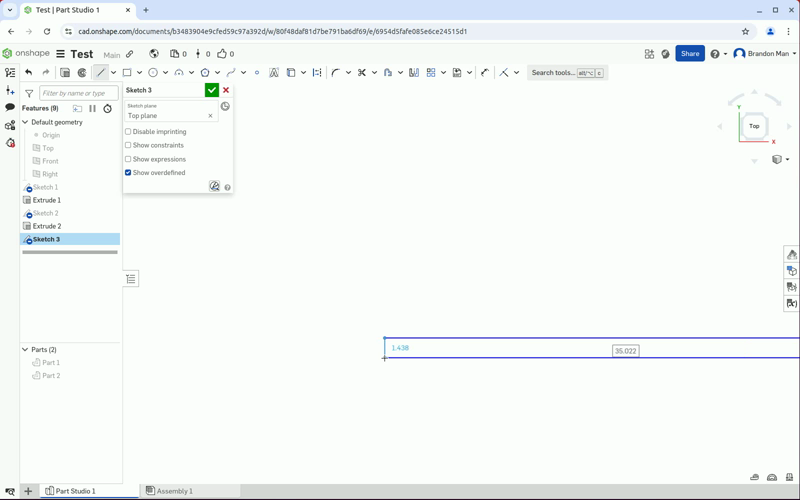
scroll(6)
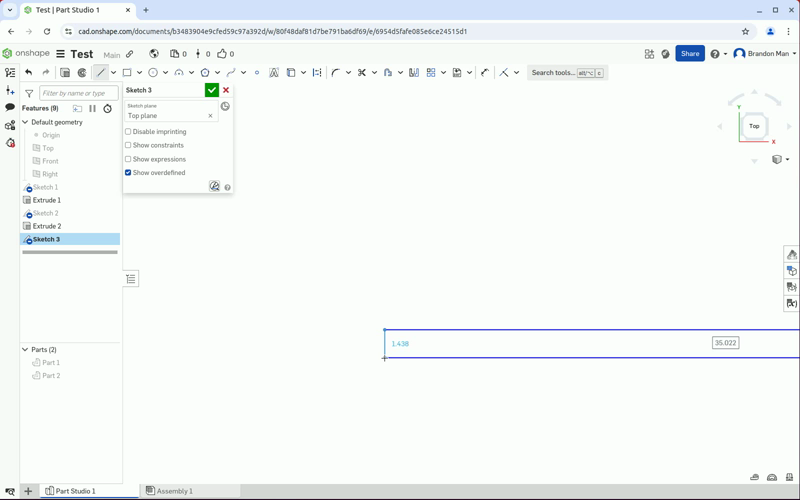
scroll(6)
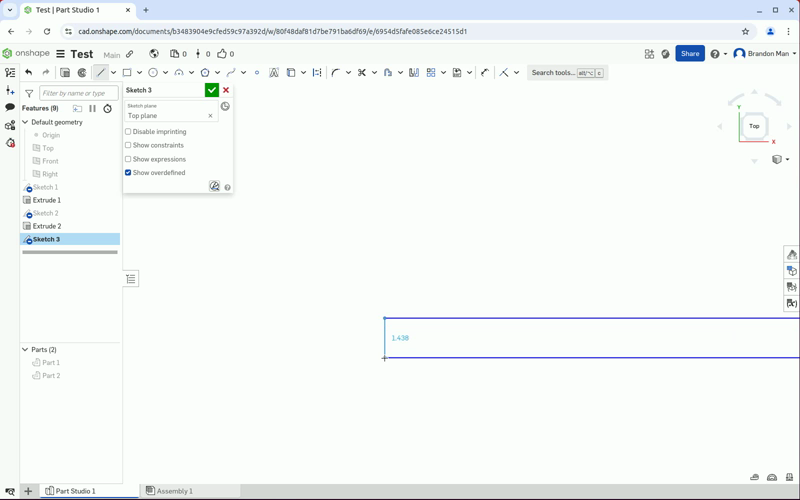
scroll(6)
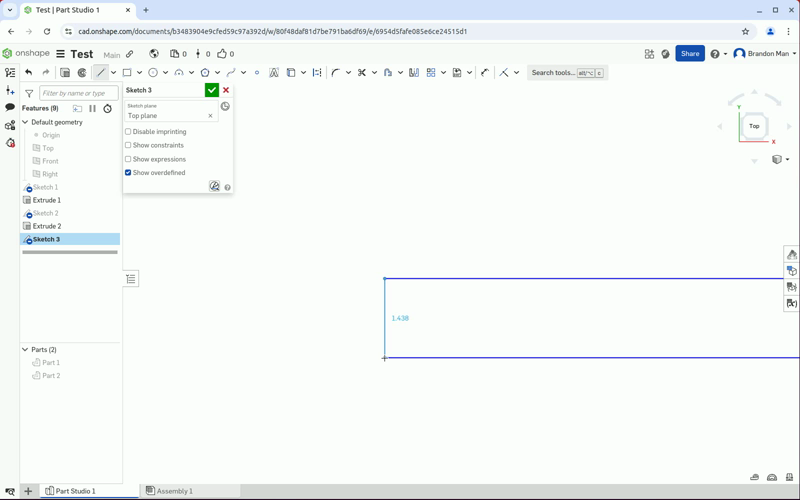
key_up(shift)
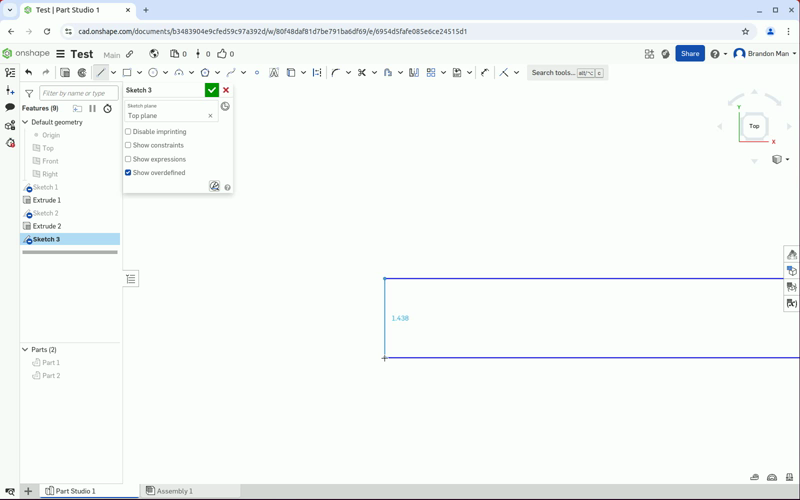
click(384, 357)
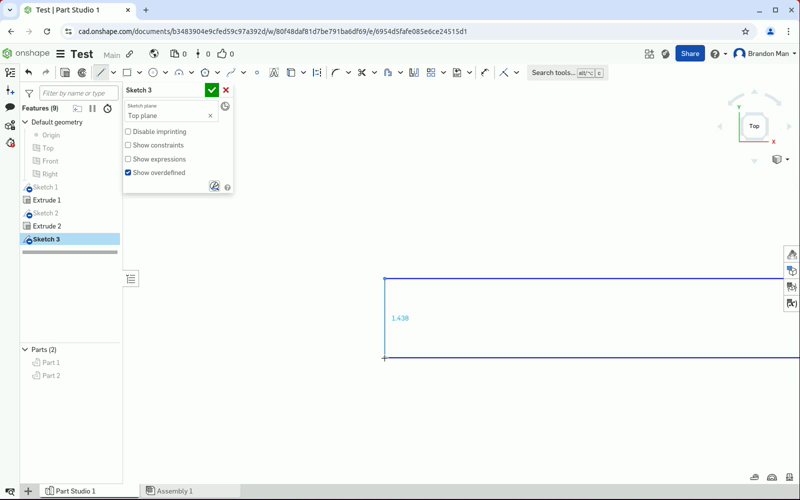
scroll(-6)
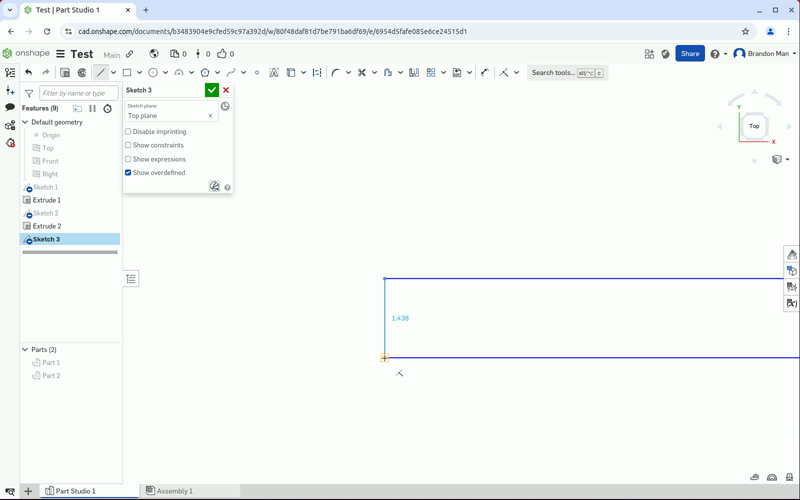
scroll(-6)
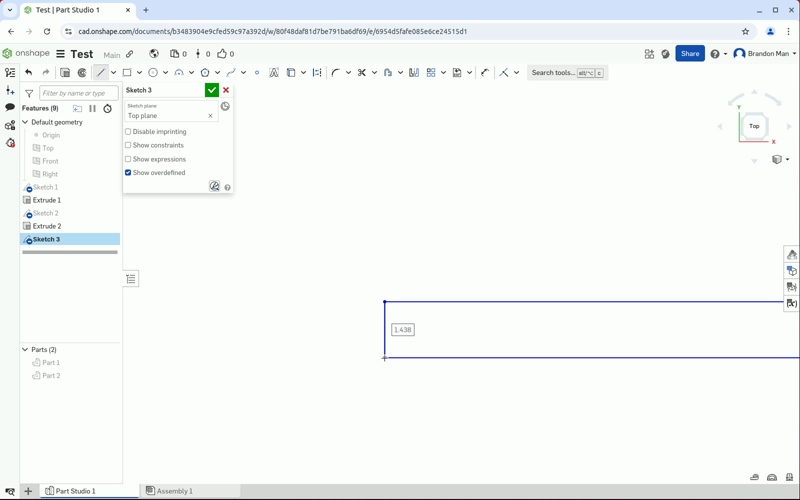
scroll(-6)
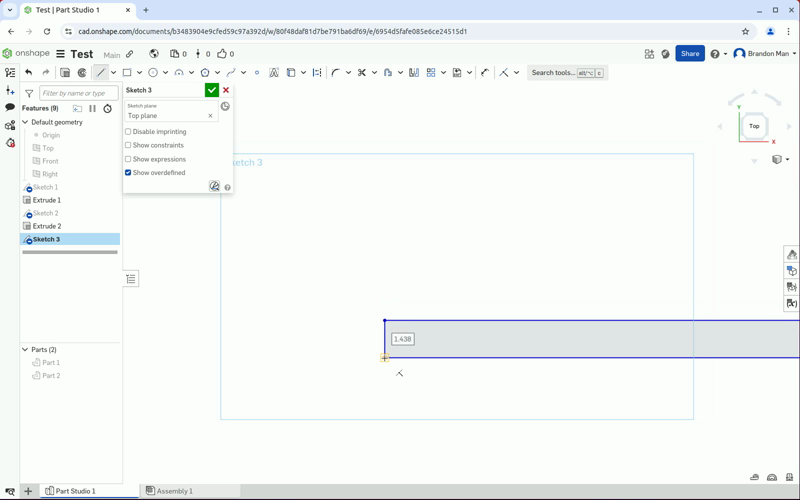
scroll(-6)
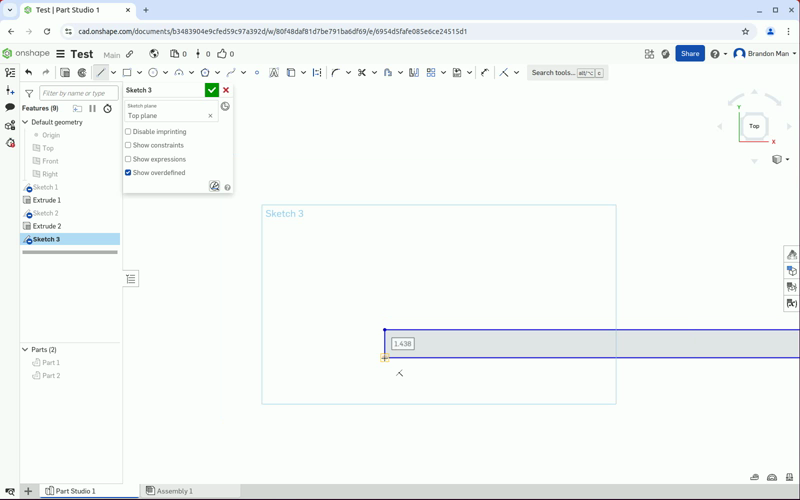
scroll(-6)
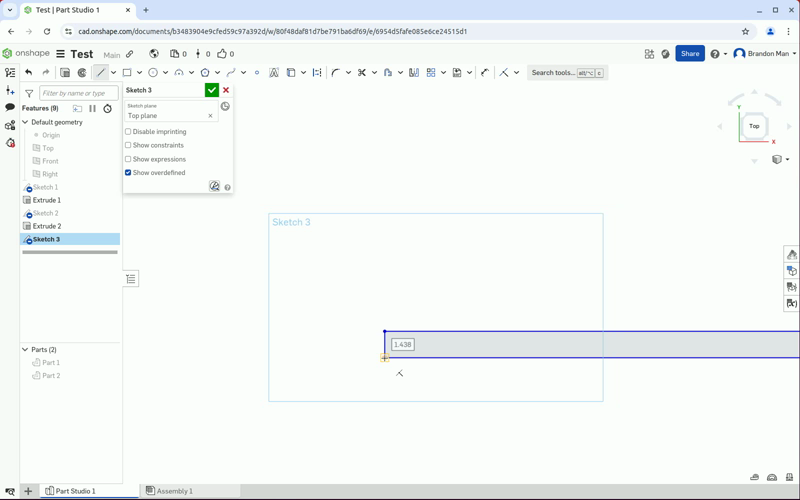
scroll(-6)
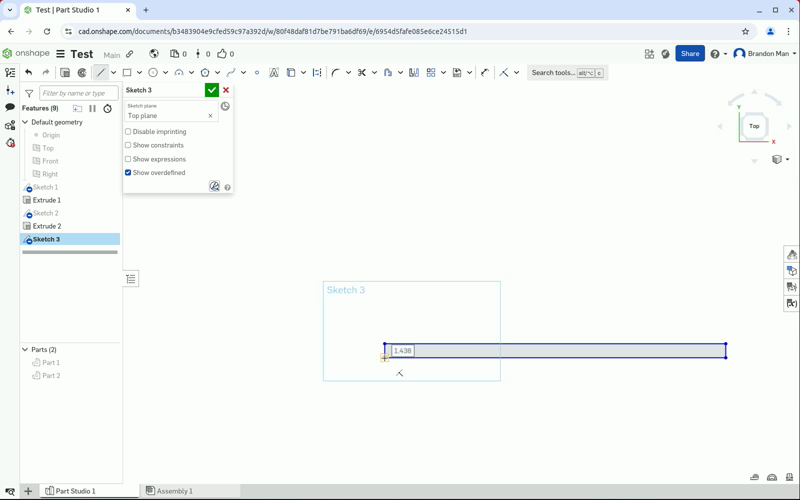
scroll(-6)
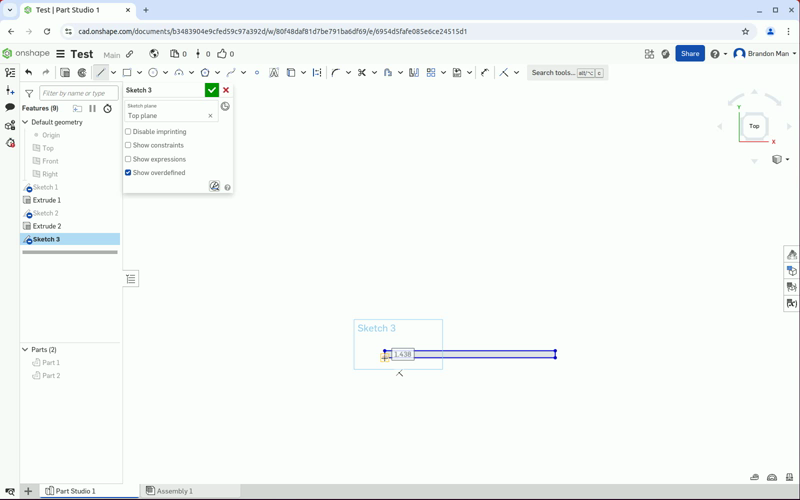
key(esc)
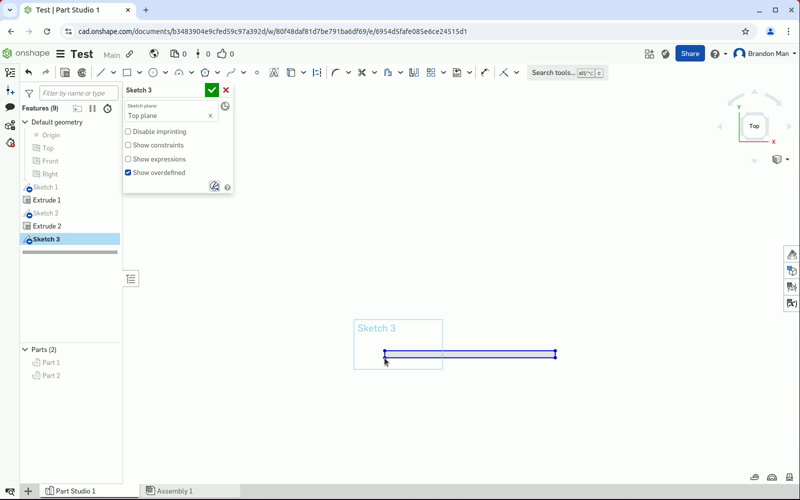
mouse_move(420, 356)
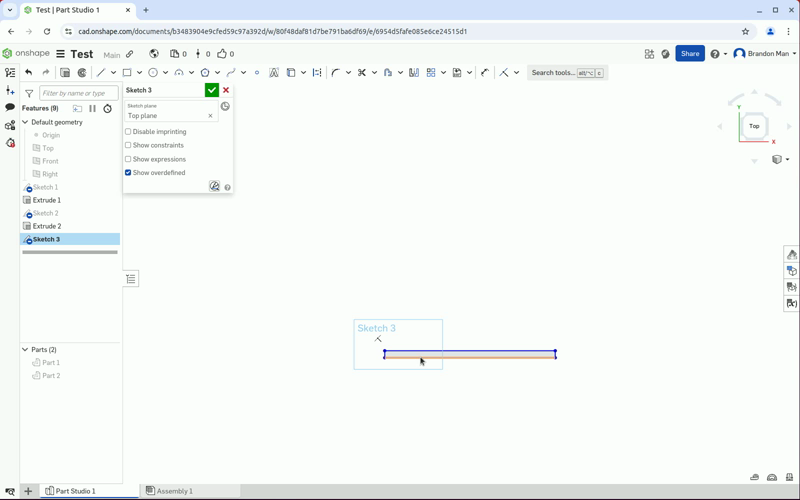
scroll(6)
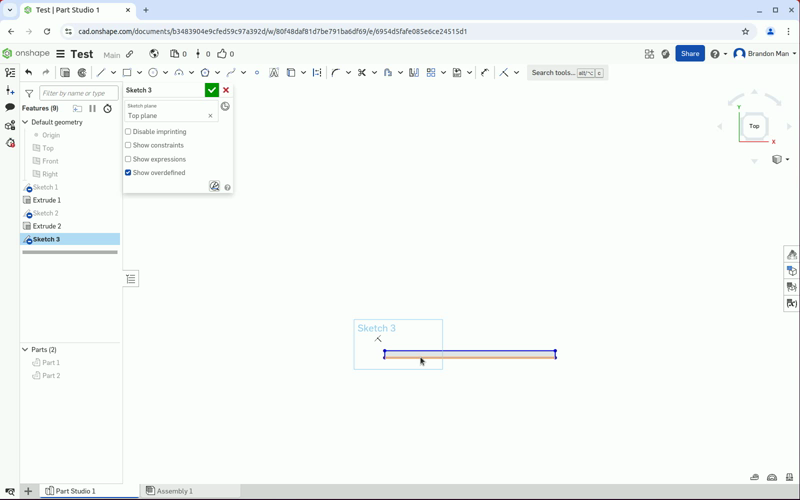
scroll(6)
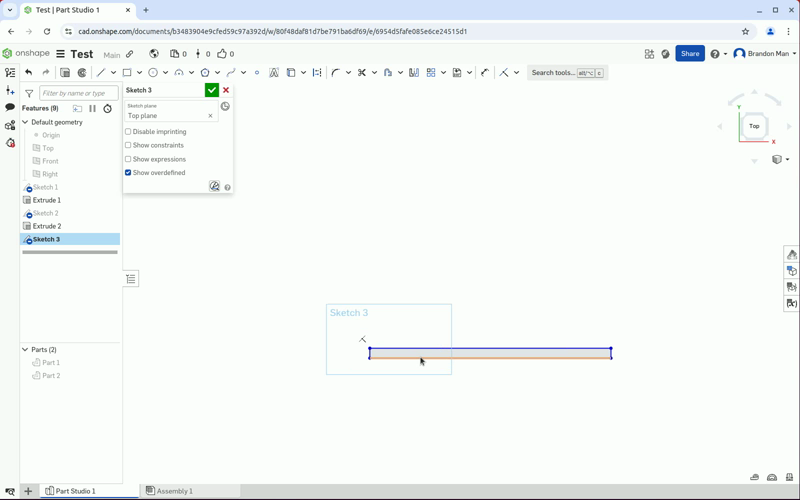
scroll(6)
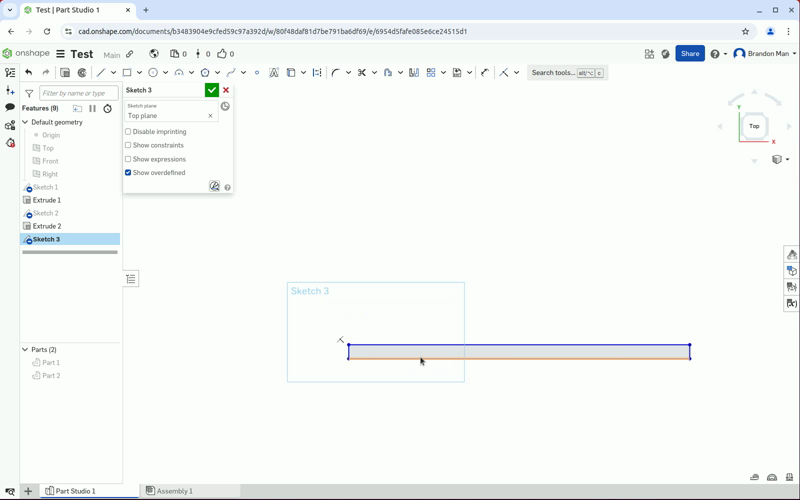
scroll(6)
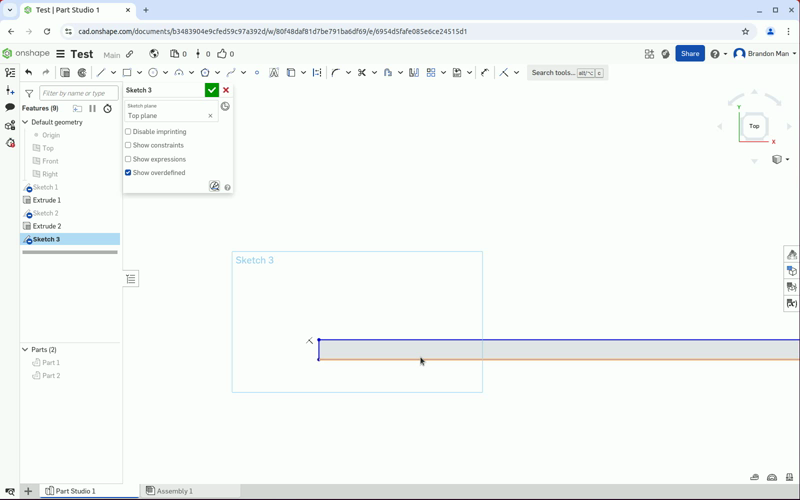
scroll(6)
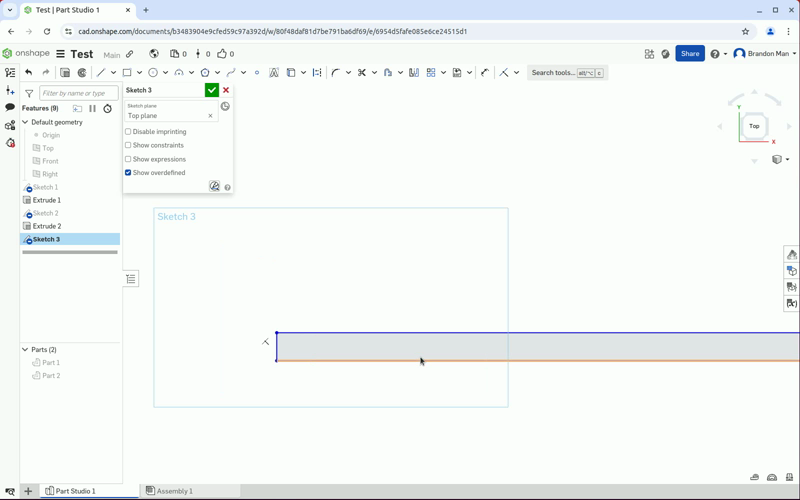
scroll(6)
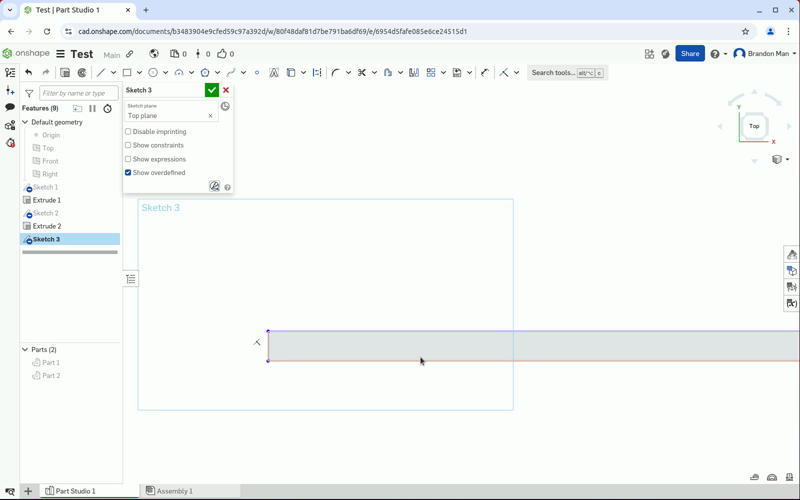
scroll(6)
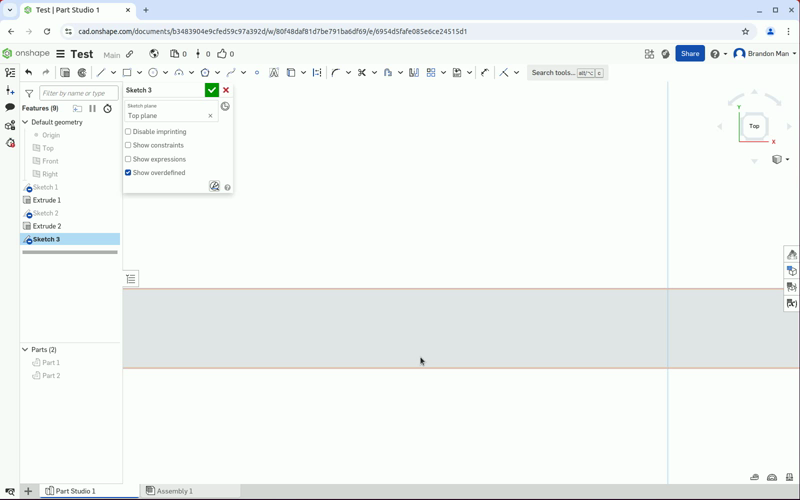
click(420, 356)
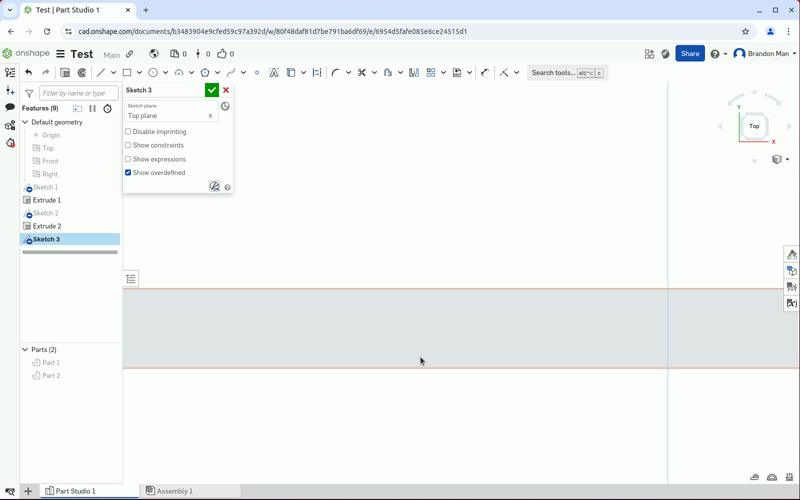
scroll(-6)
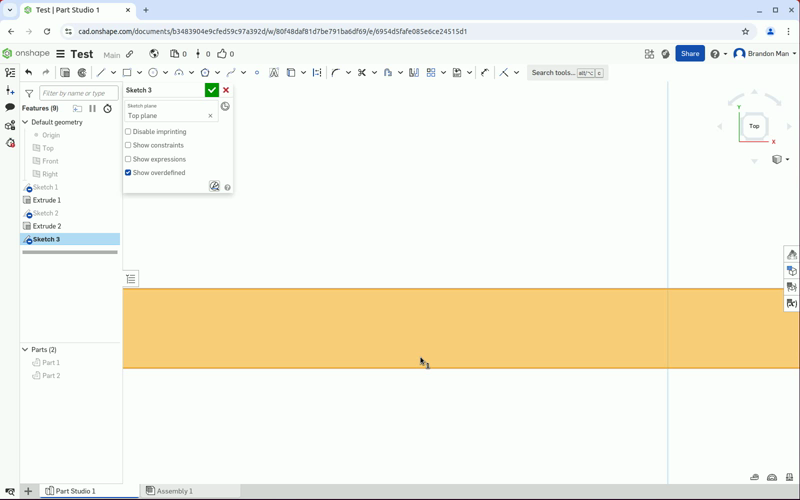
scroll(-6)
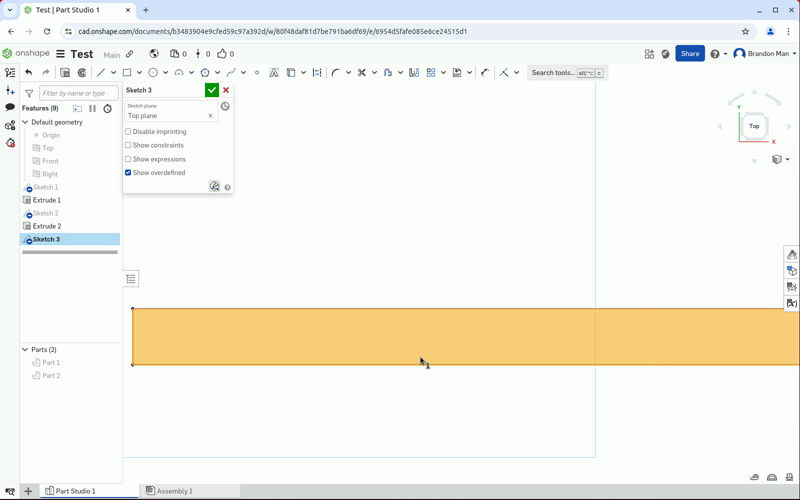
scroll(-6)
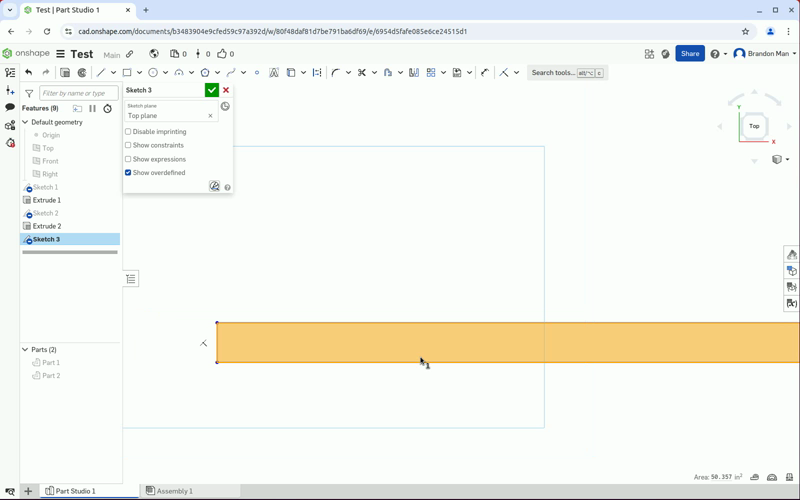
scroll(-6)
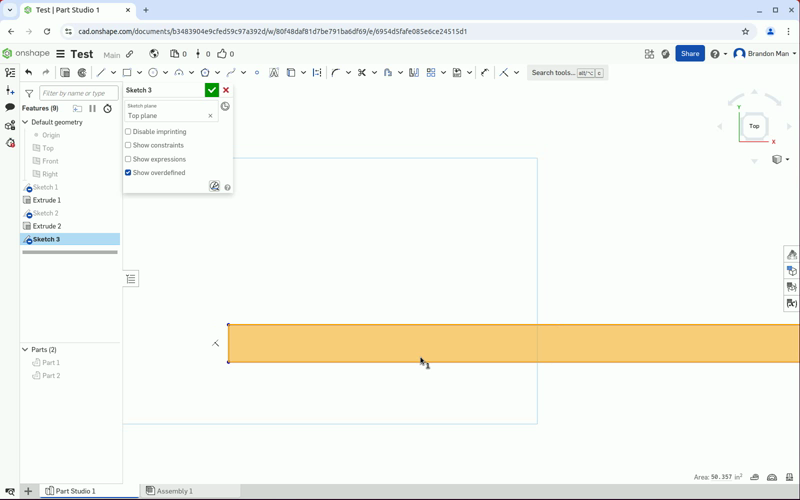
scroll(-6)
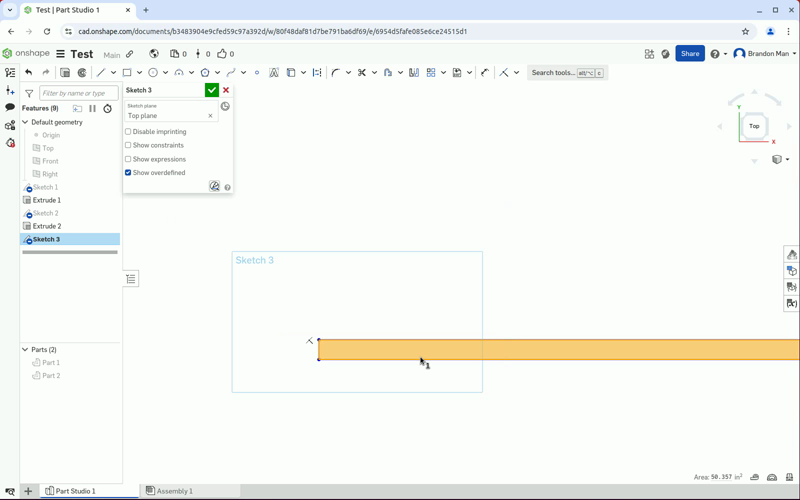
scroll(-6)
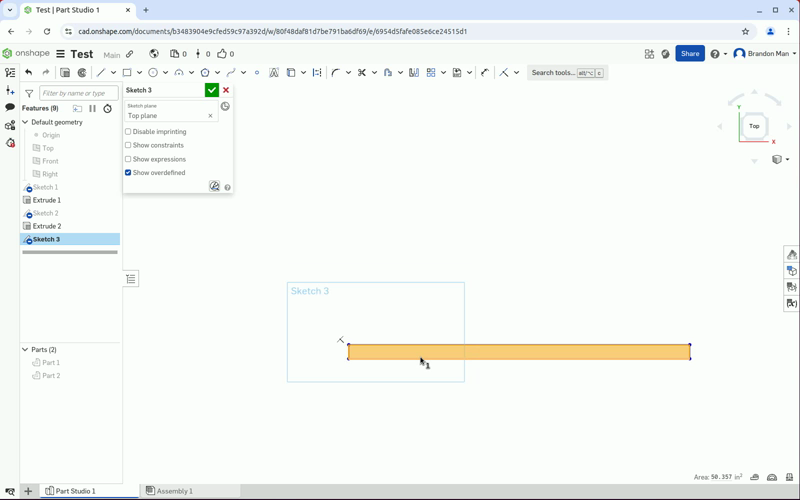
scroll(-6)
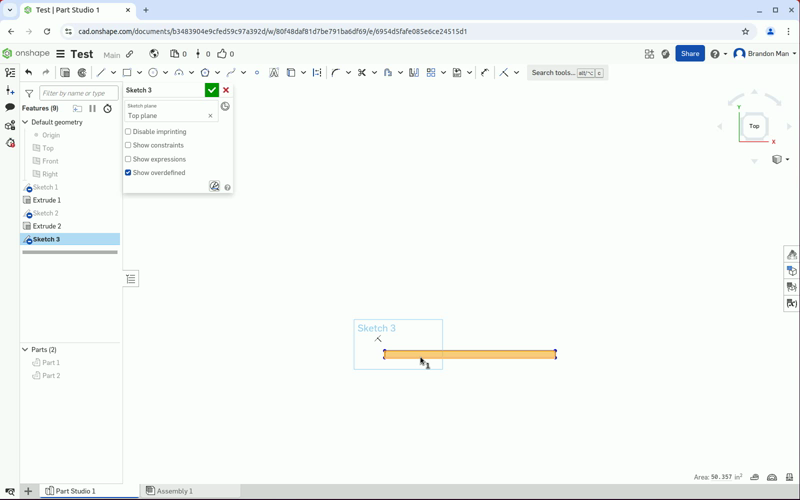
mouse_move(73, 352)
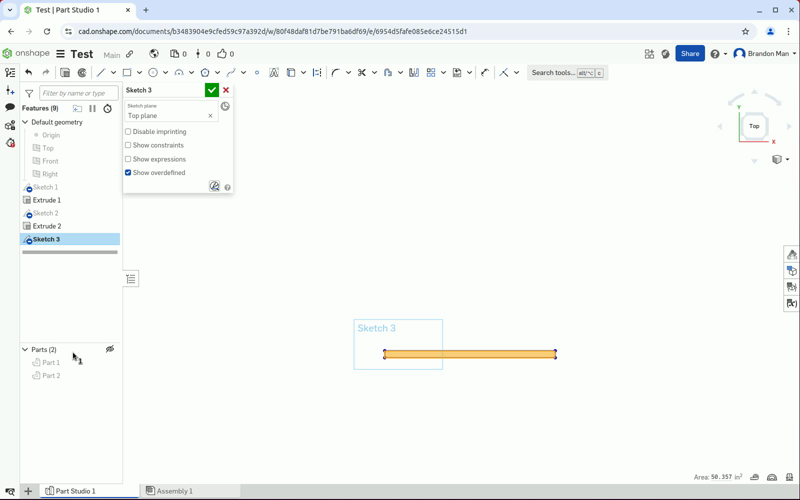
key(shift+y)
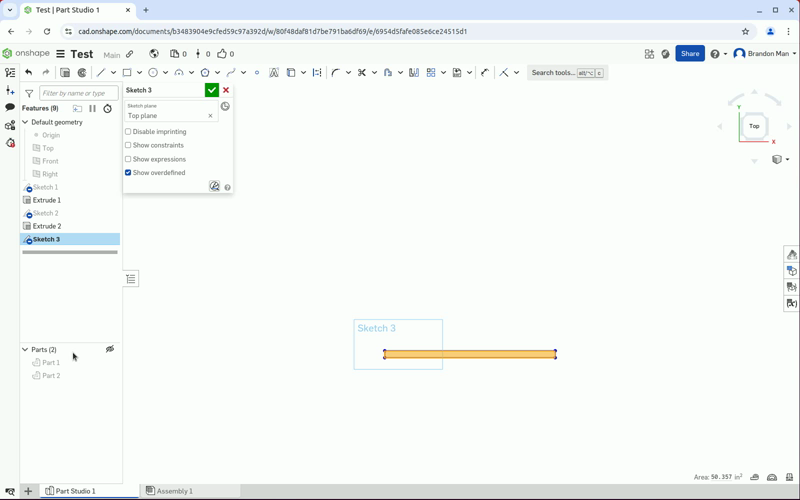
key(shift+e)
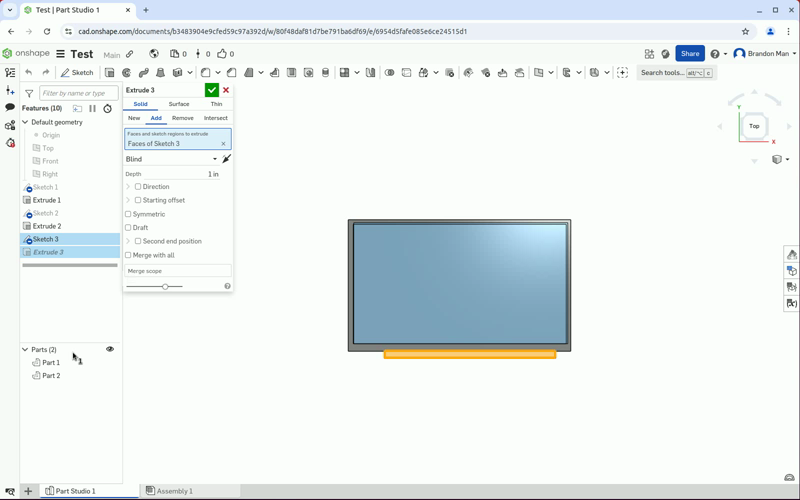
mouse_move(143, 106)
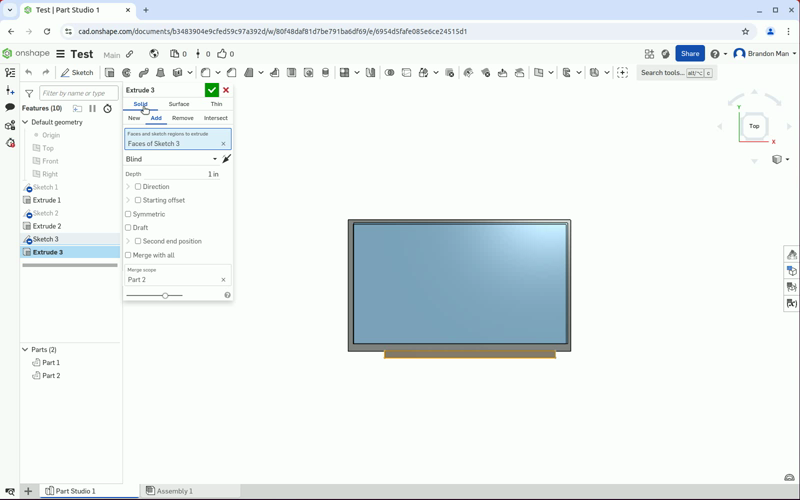
click(143, 106)
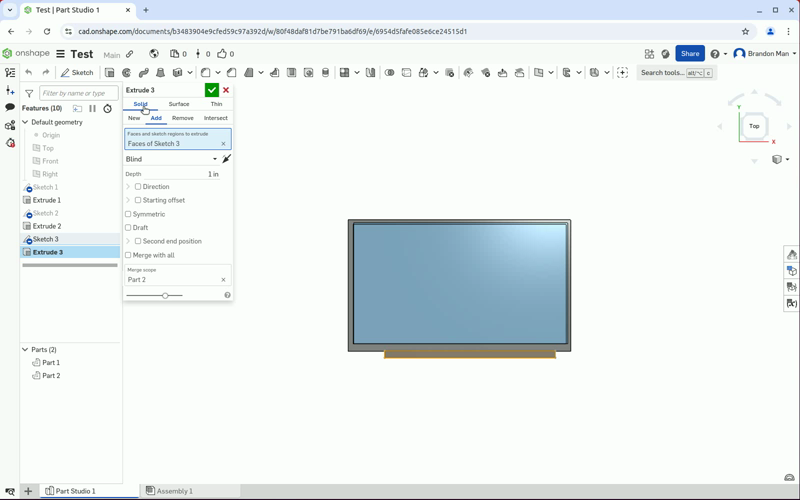
mouse_move(137, 120)
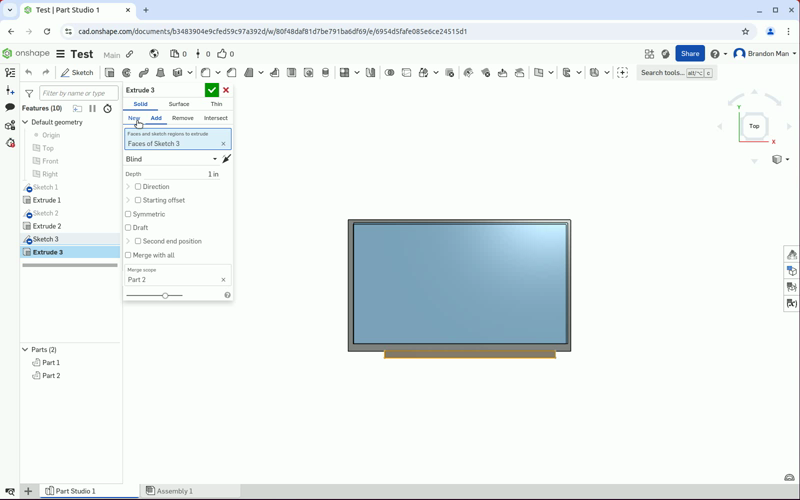
click(137, 120)
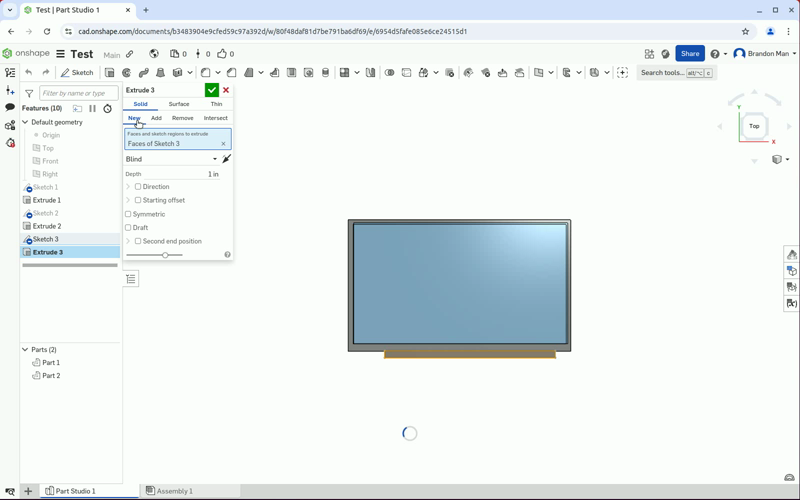
key(tab, 4)
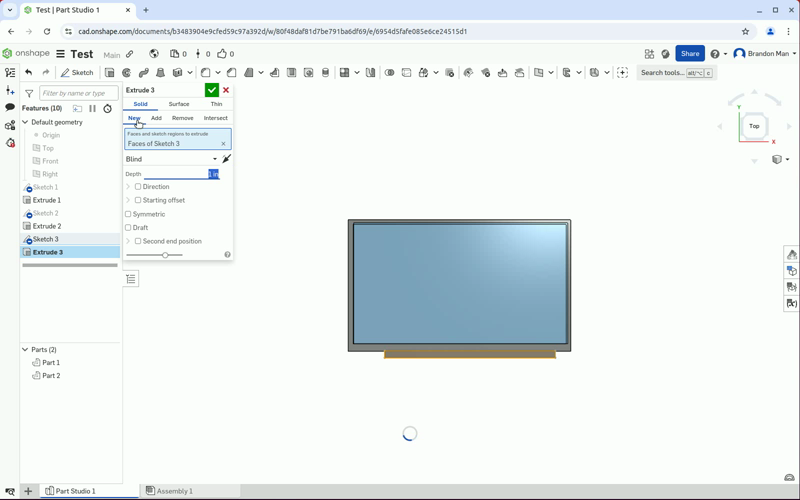
text(0.481)
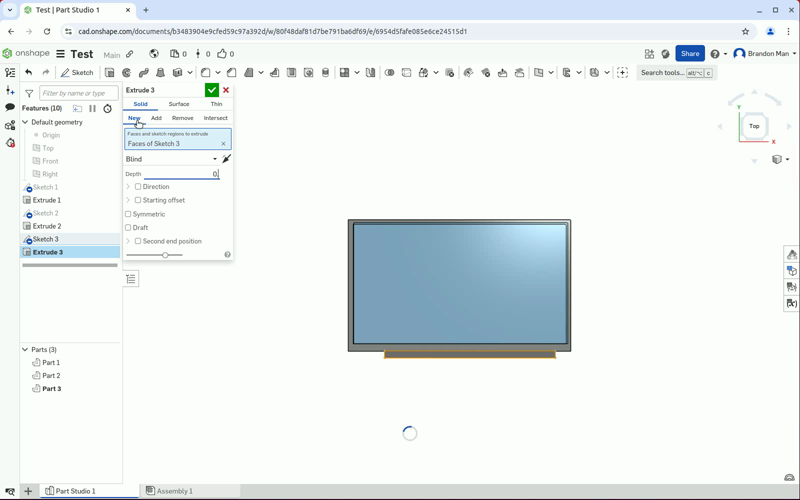
key(enter)
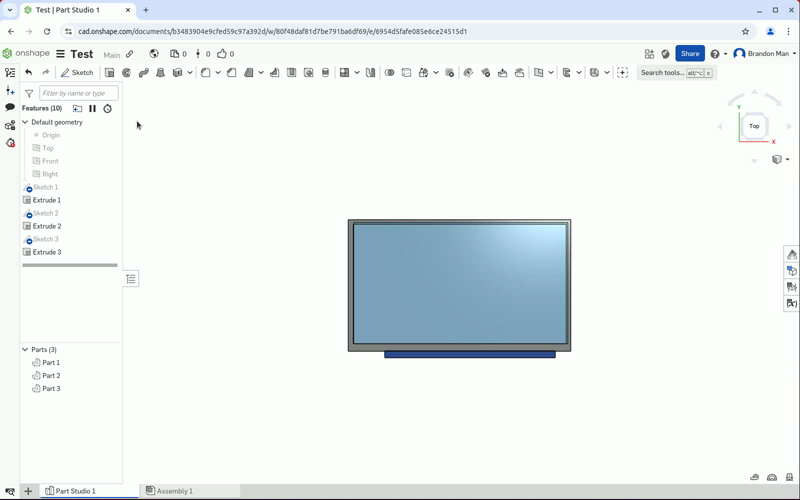
key(shift+h)
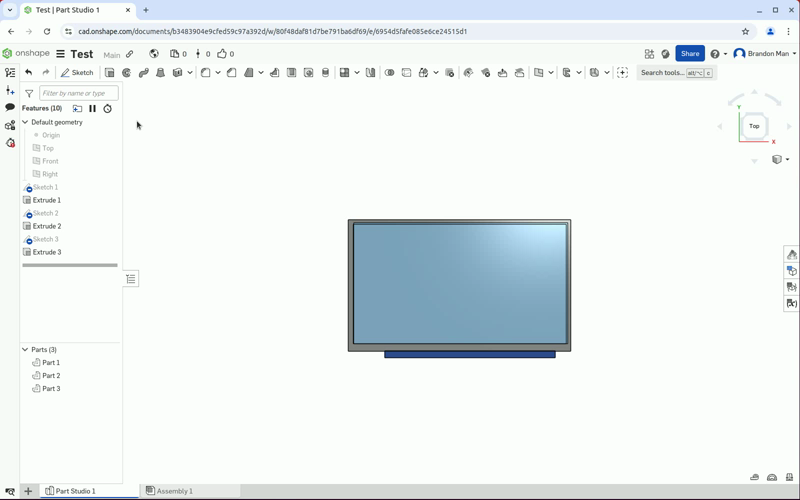
key(shift+h)
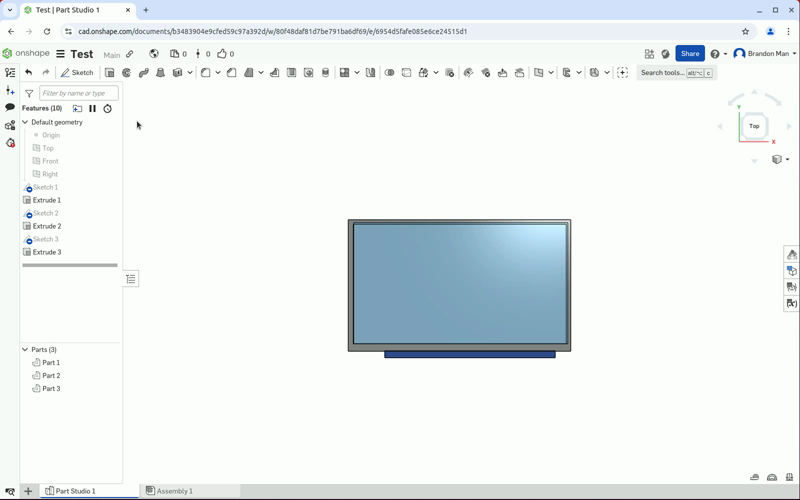
mouse_move(73, 189)
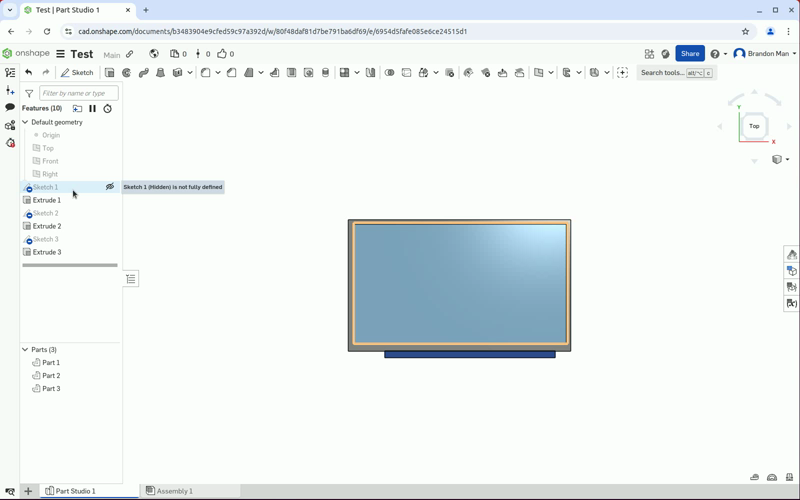
click(73, 189)
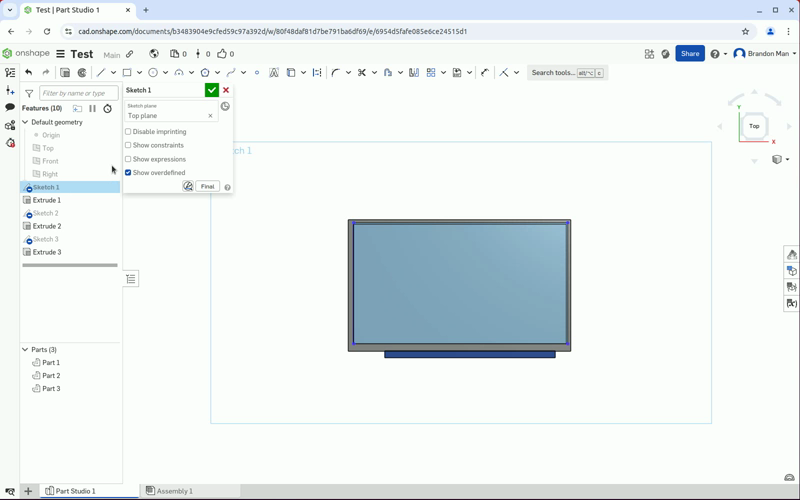
mouse_move(229, 92)
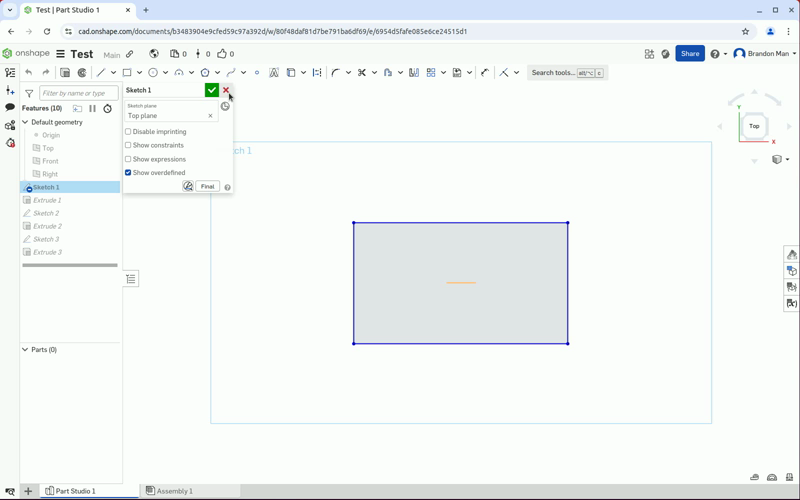
click(229, 92)
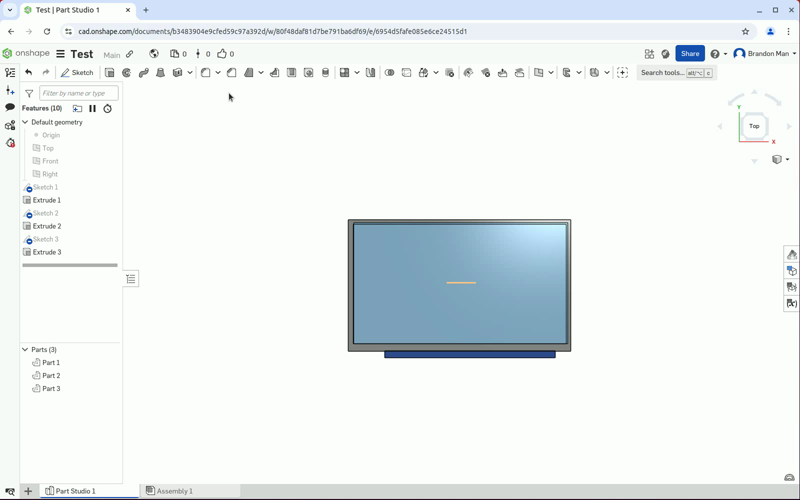
mouse_move(541, 75)
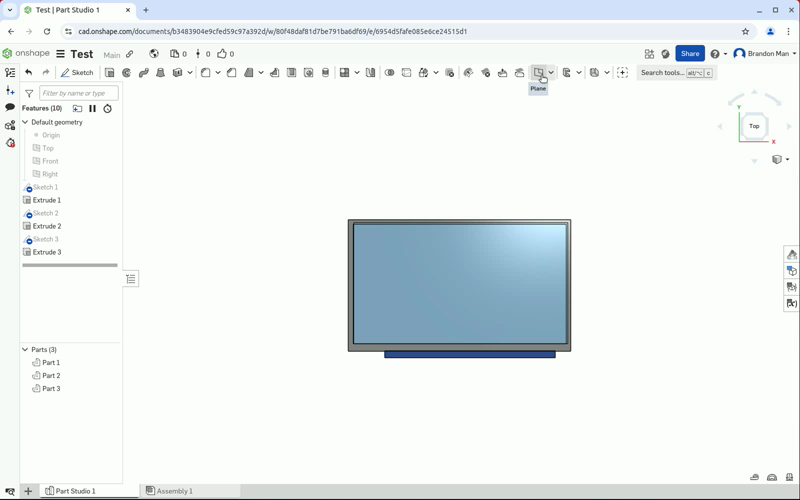
click(541, 75)
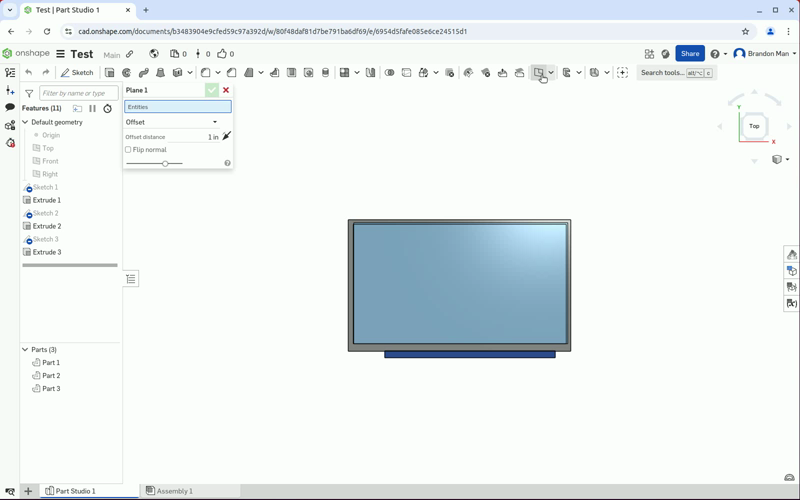
mouse_move(73, 150)
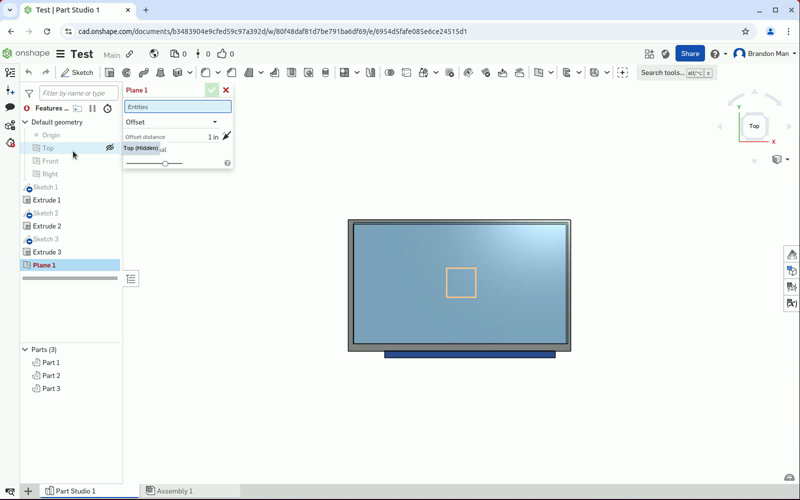
click(73, 150)
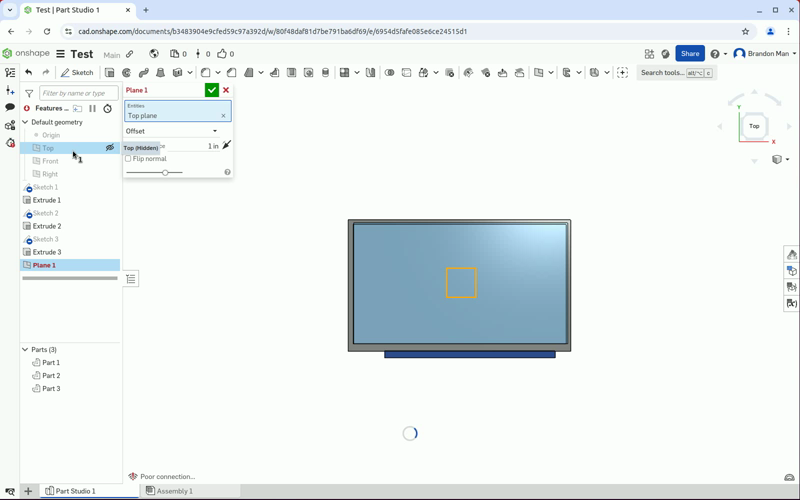
key(tab, 2)
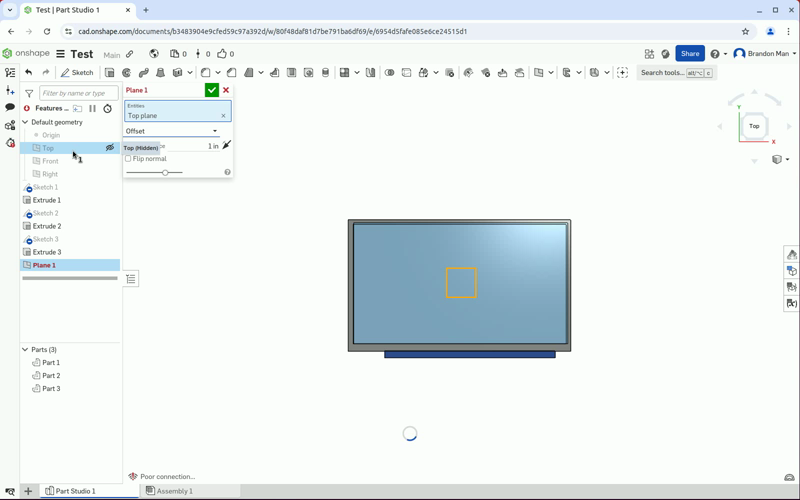
text(0.493)
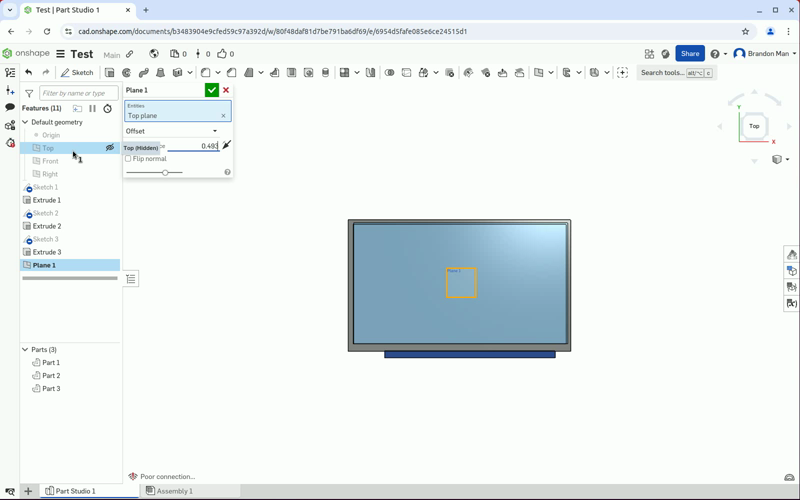
key(enter, 2)
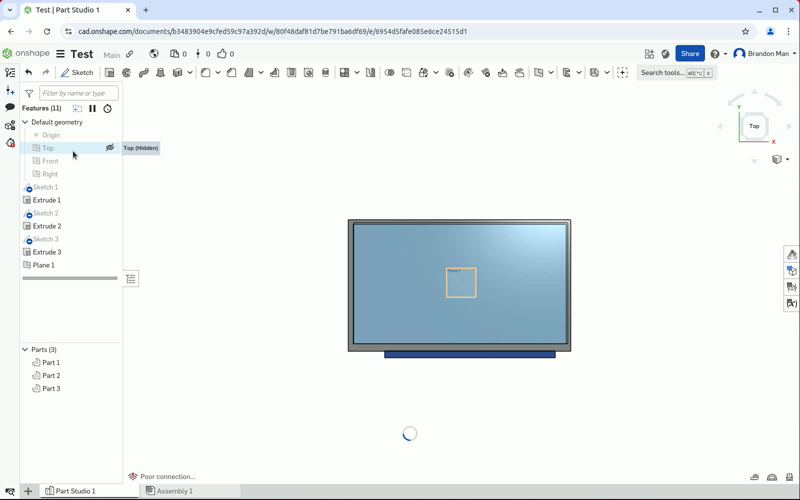
key(shift+s)
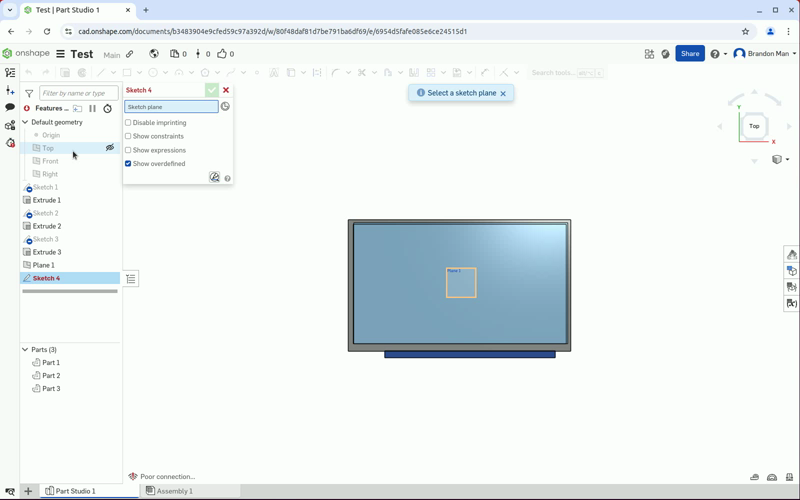
mouse_move(73, 267)
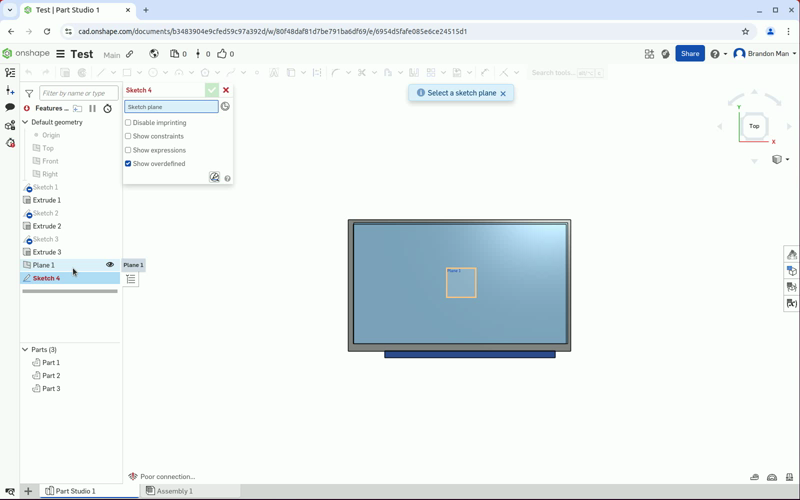
click(73, 267)
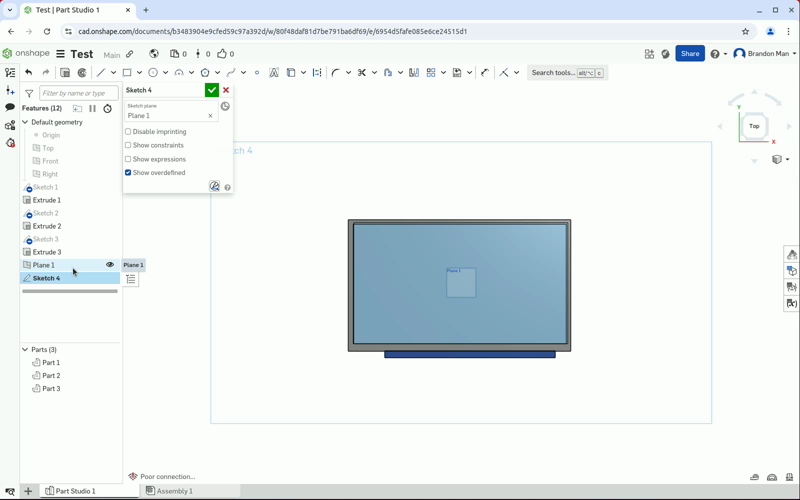
mouse_move(73, 352)
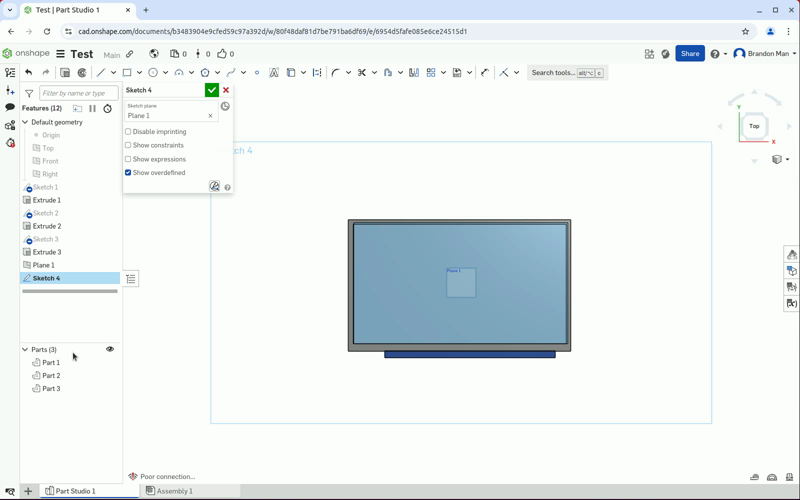
key(y)
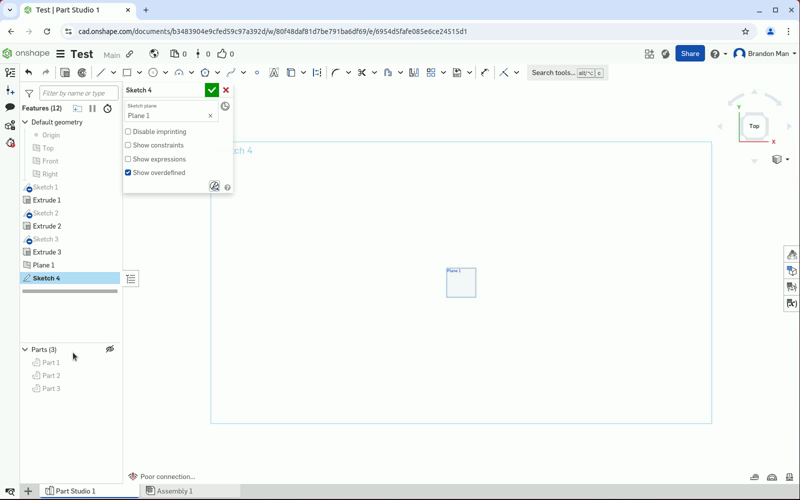
key(l)
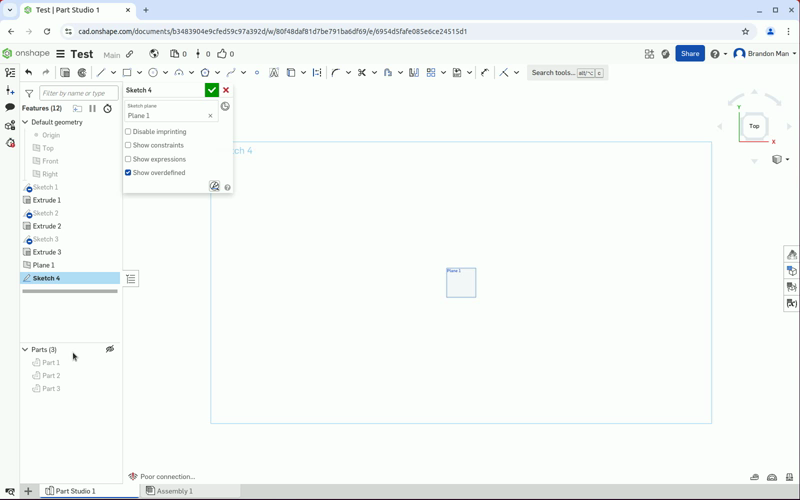
key_down(shift)
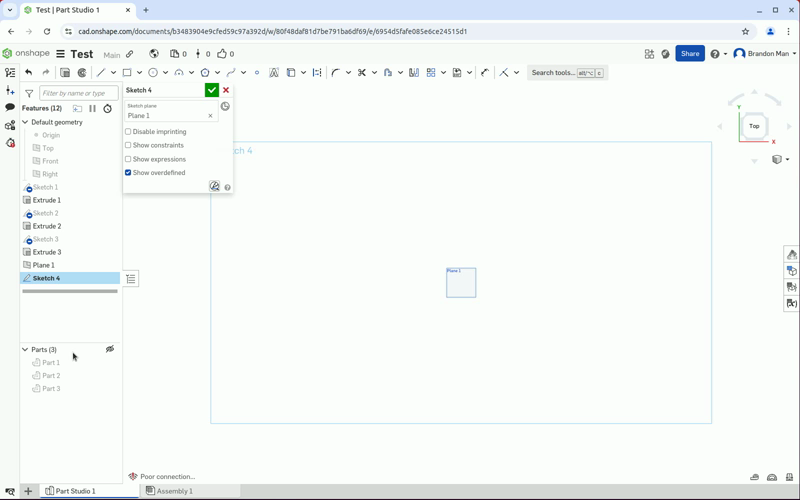
mouse_move(422, 357)
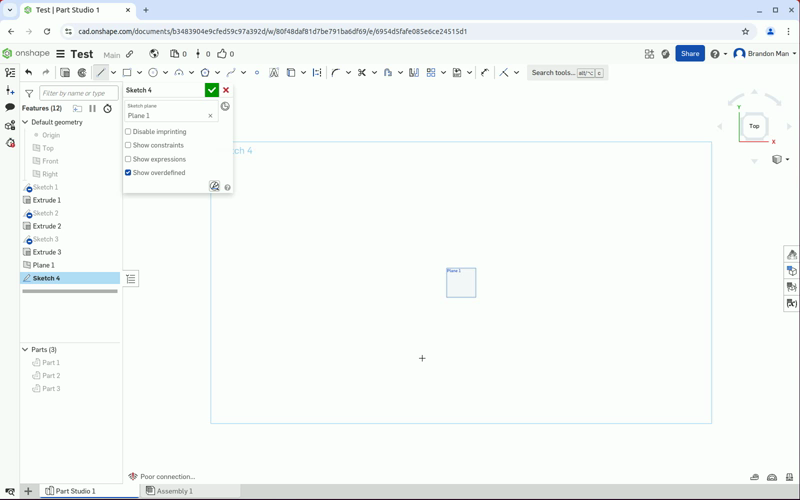
click(422, 357)
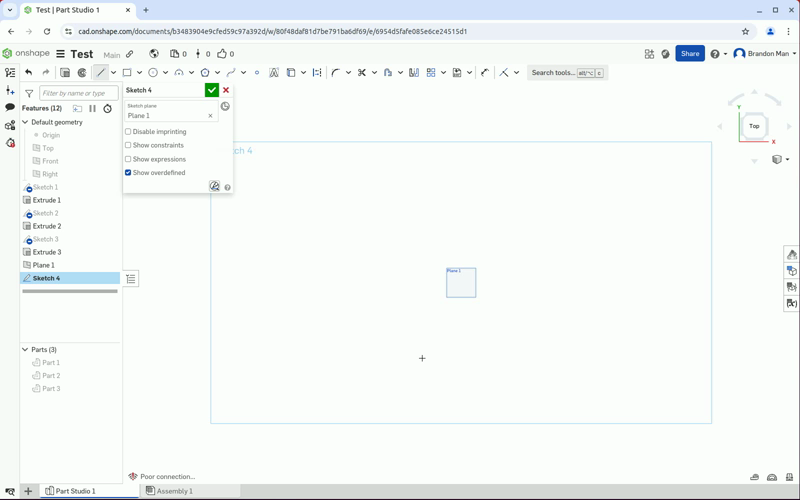
key_up(shift)
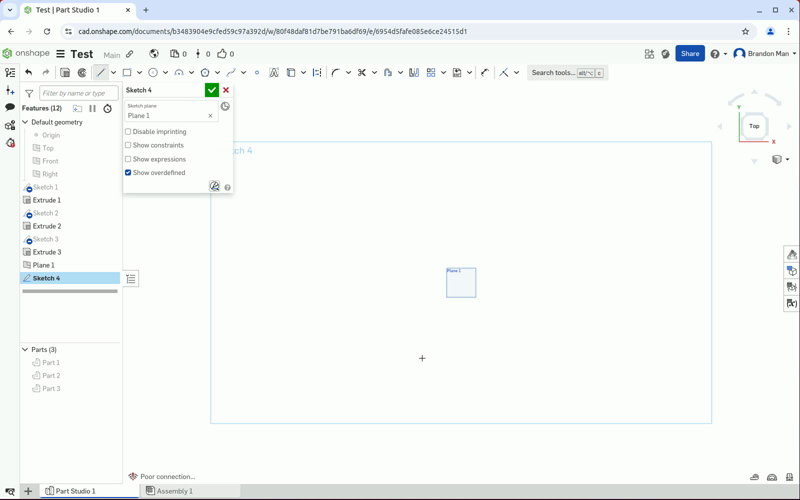
key_down(shift)
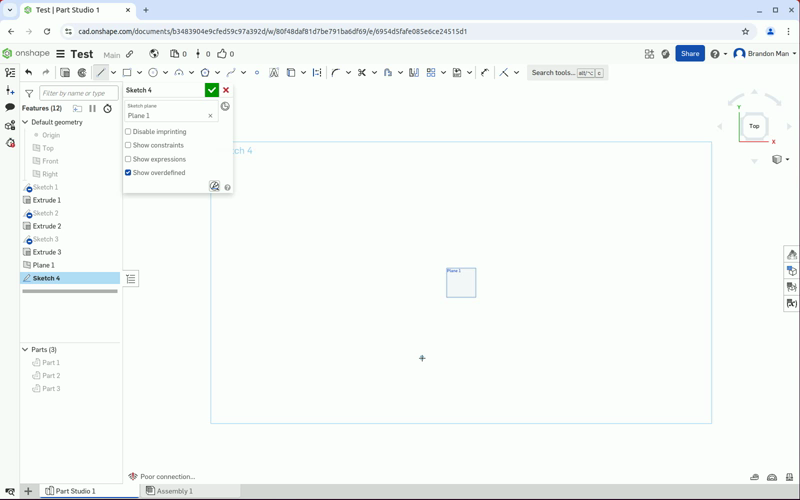
mouse_move(452, 357)
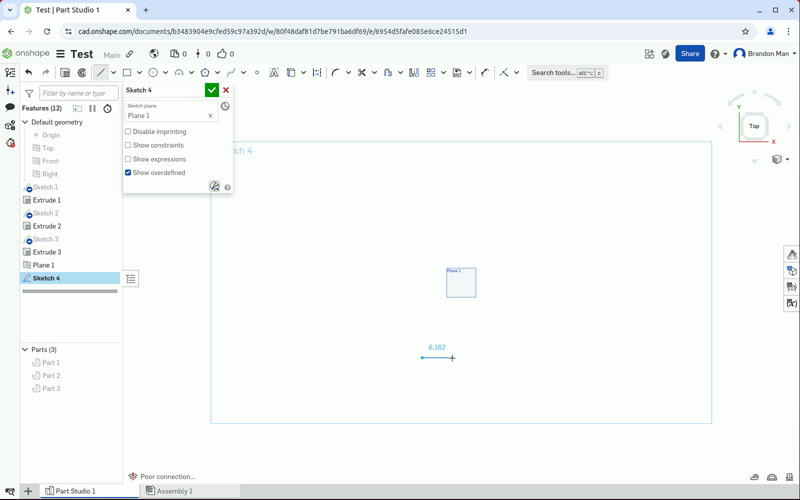
mouse_move(439, 357)
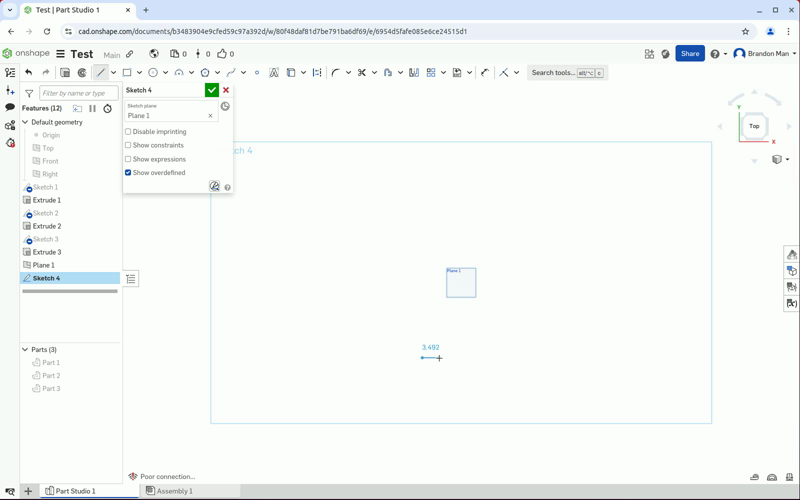
click(439, 357)
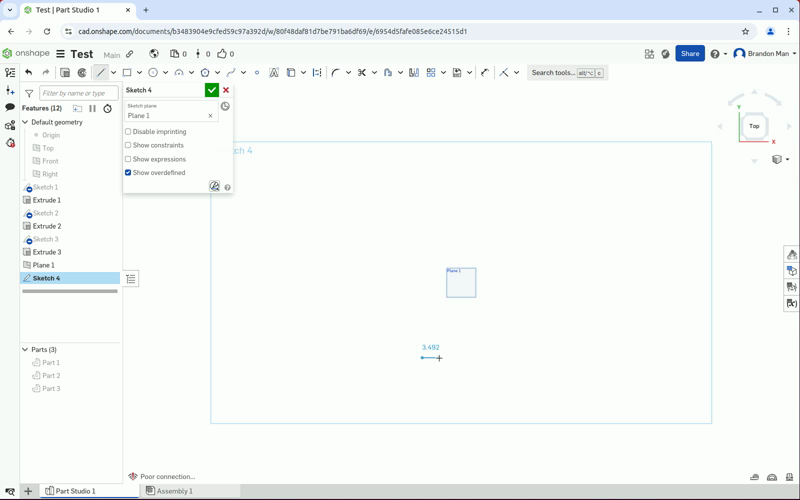
key_up(shift)
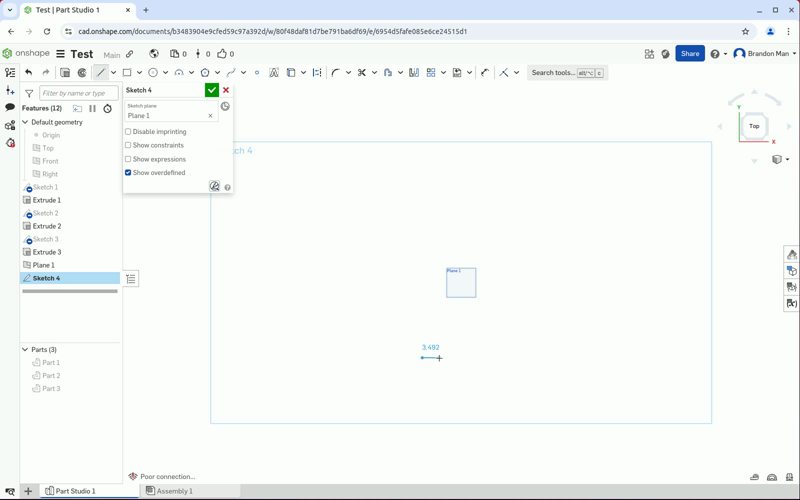
key_down(shift)
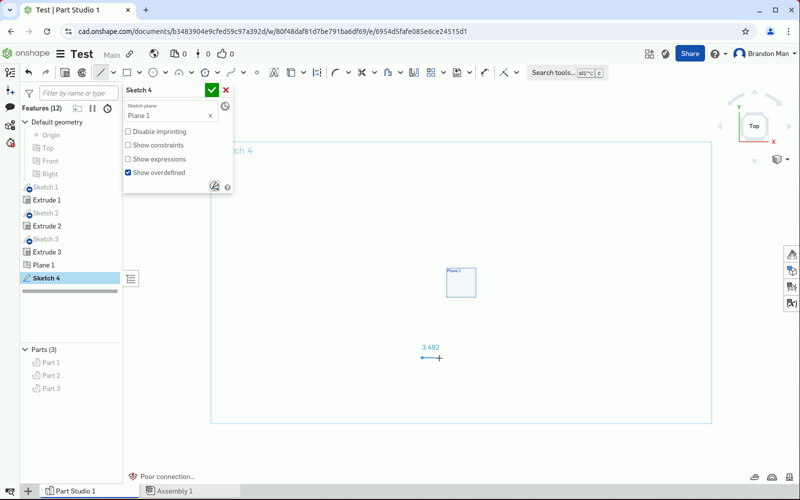
mouse_move(469, 357)
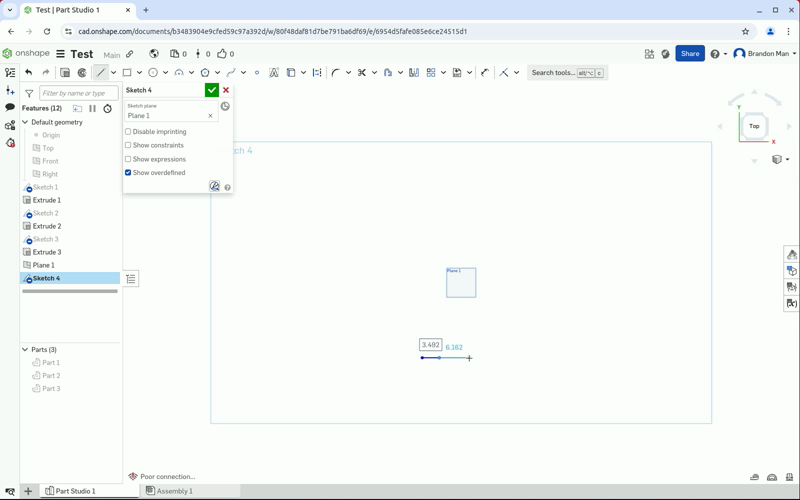
mouse_move(439, 351)
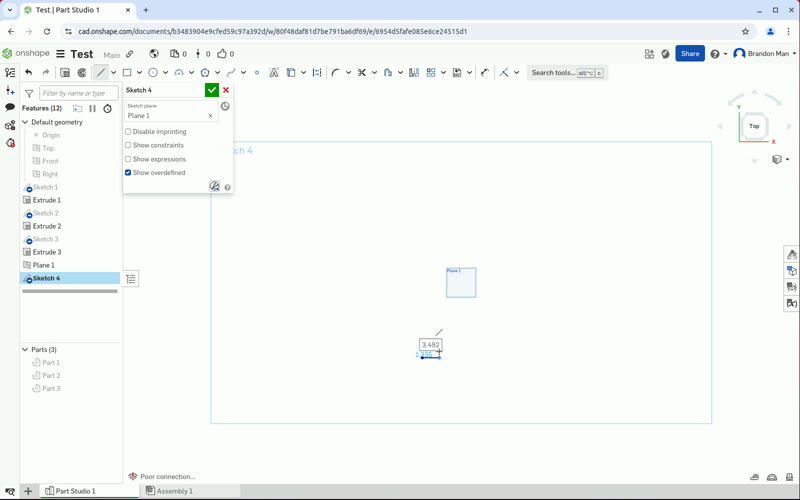
scroll(6)
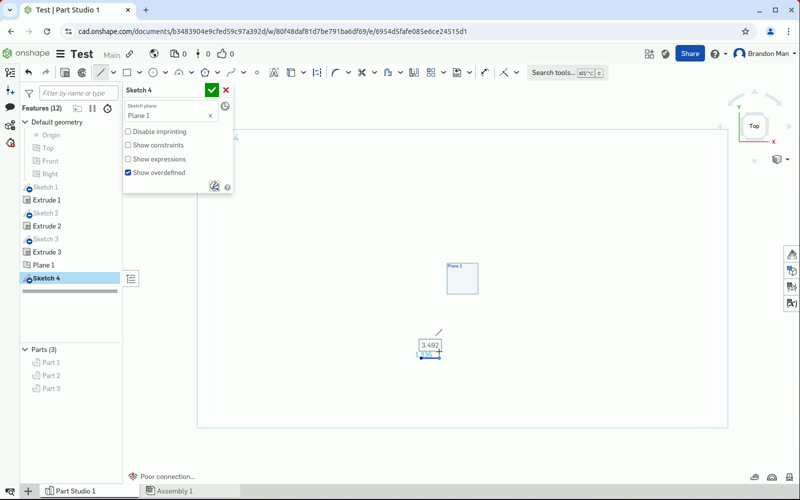
scroll(6)
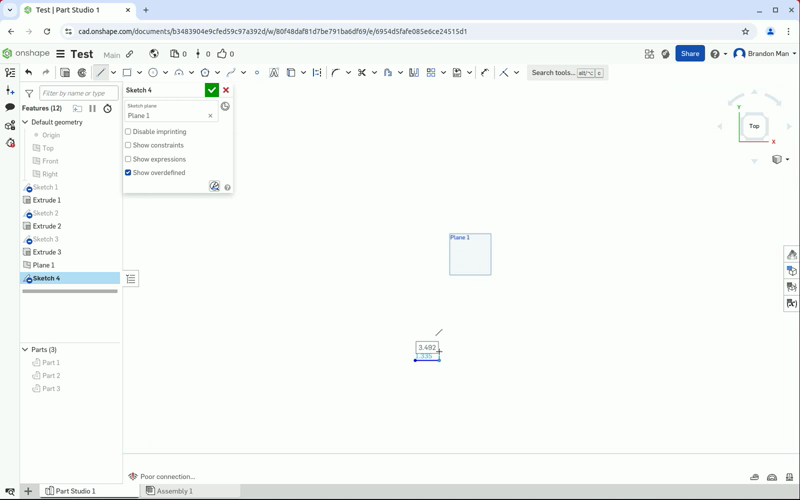
scroll(6)
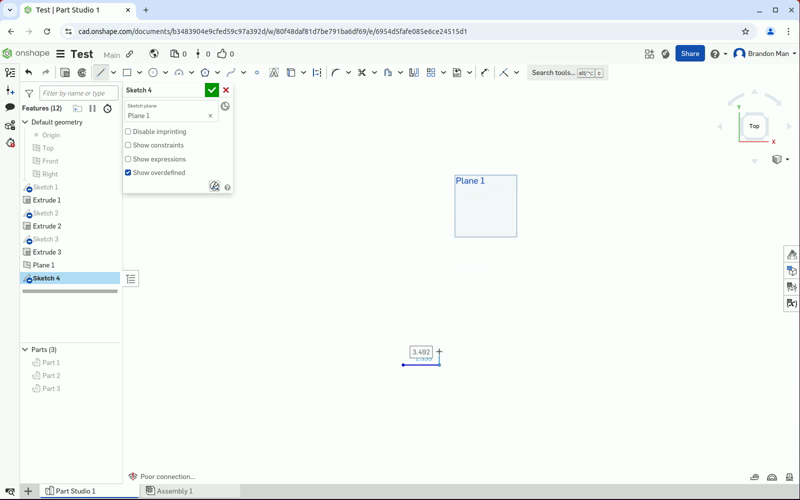
scroll(6)
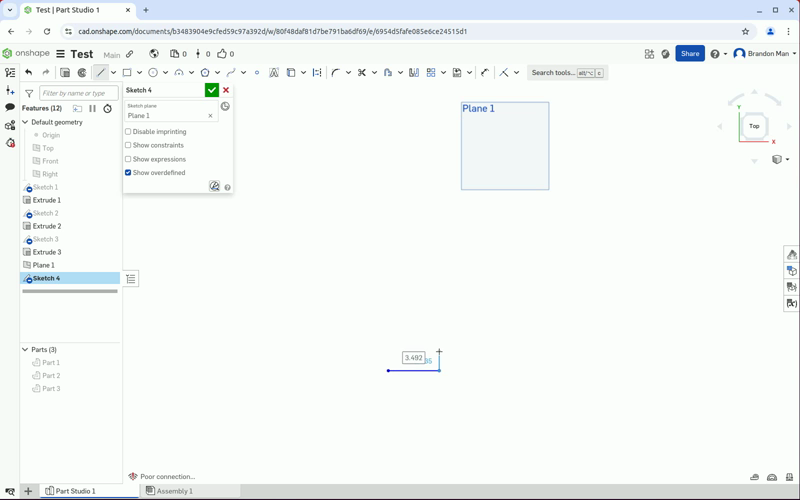
scroll(6)
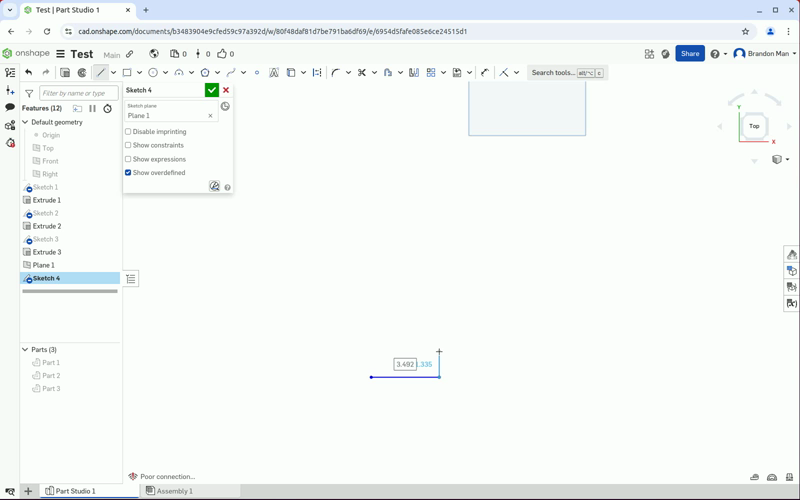
scroll(6)
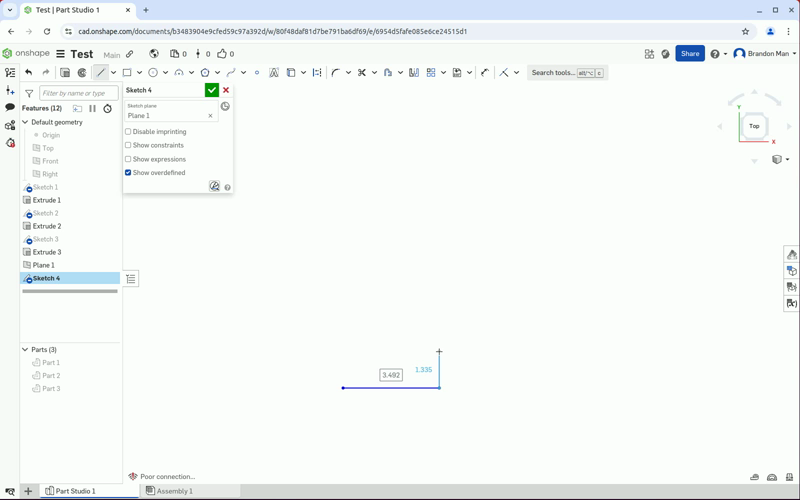
scroll(6)
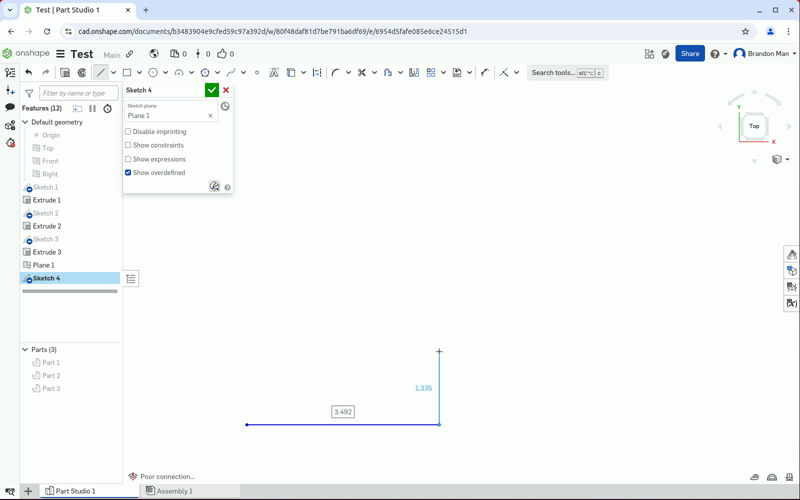
click(439, 351)
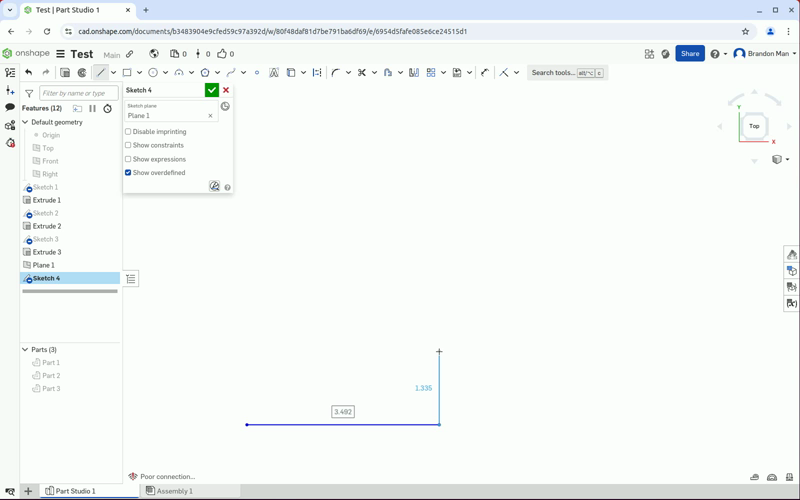
scroll(-6)
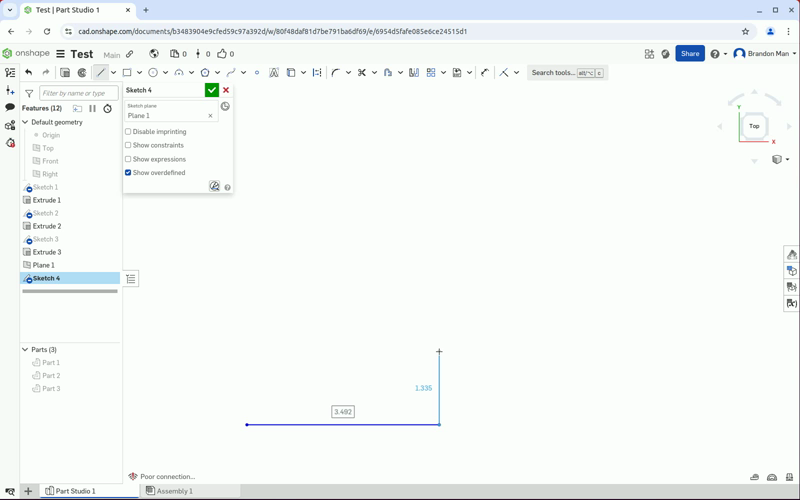
scroll(-6)
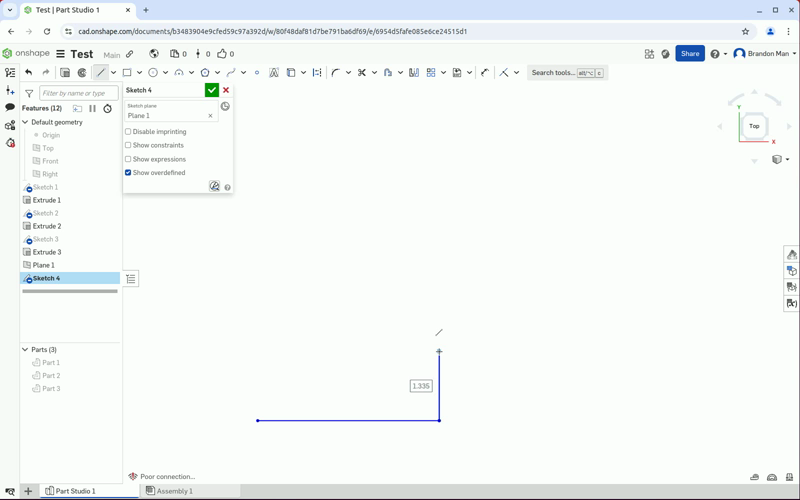
scroll(-6)
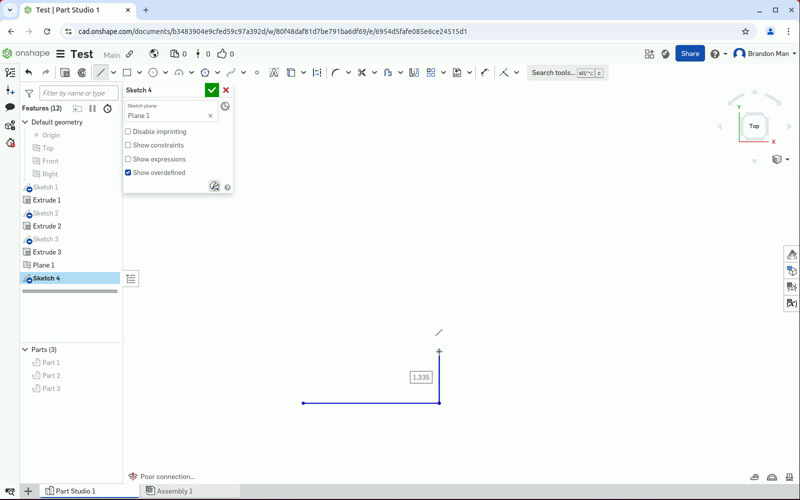
scroll(-6)
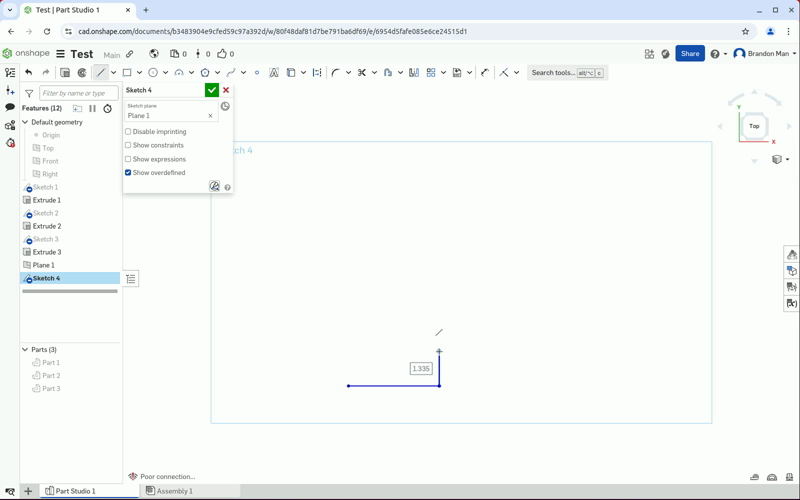
scroll(-6)
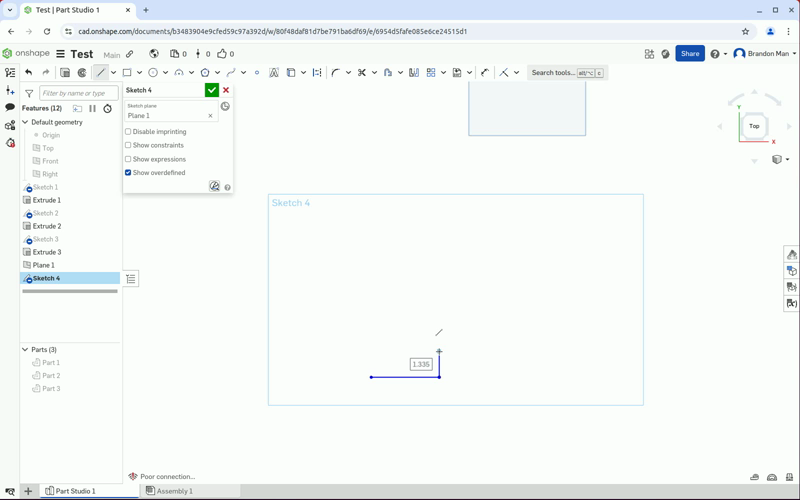
scroll(-6)
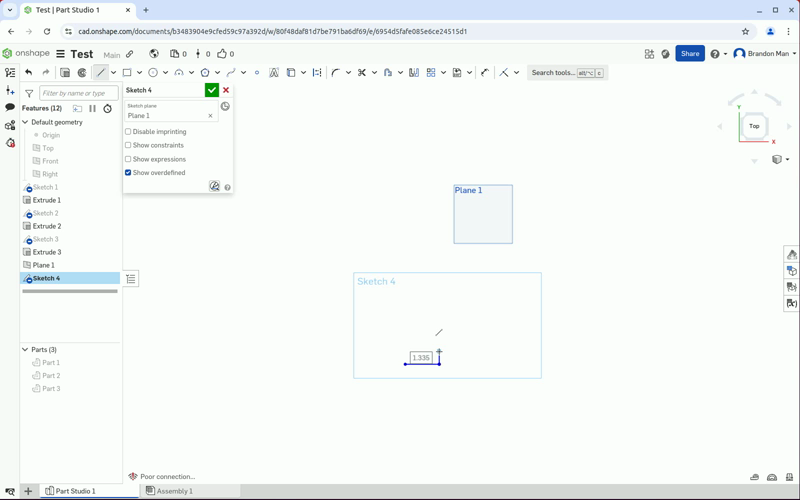
scroll(-6)
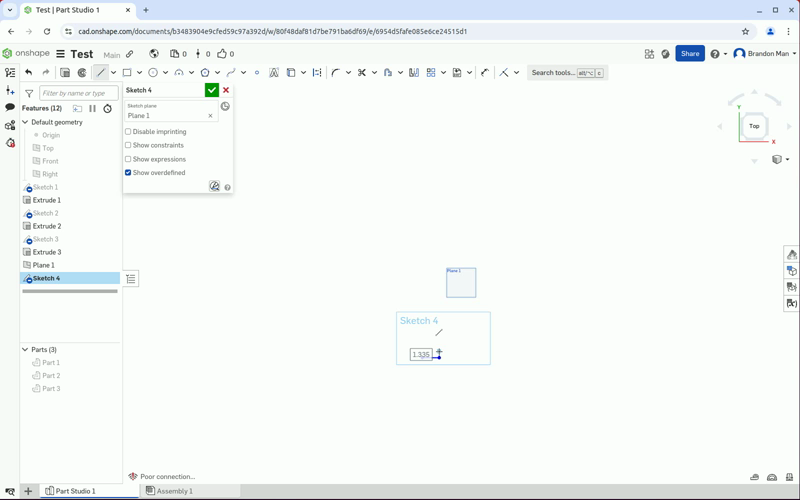
key_up(shift)
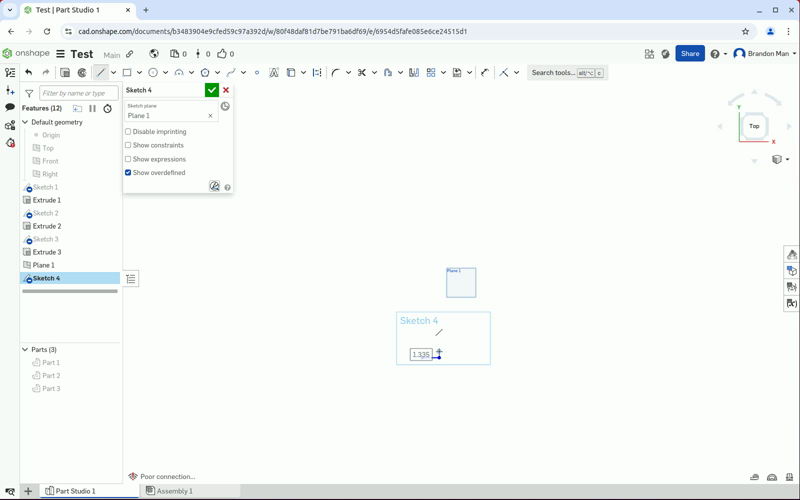
key_down(shift)
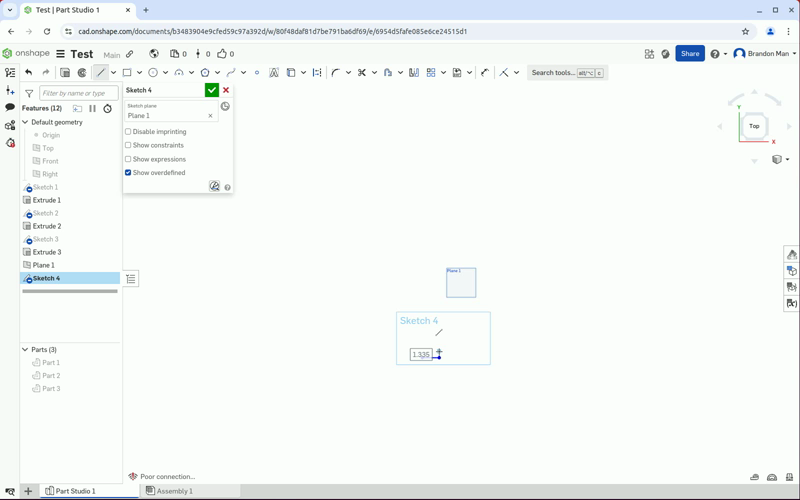
mouse_move(469, 351)
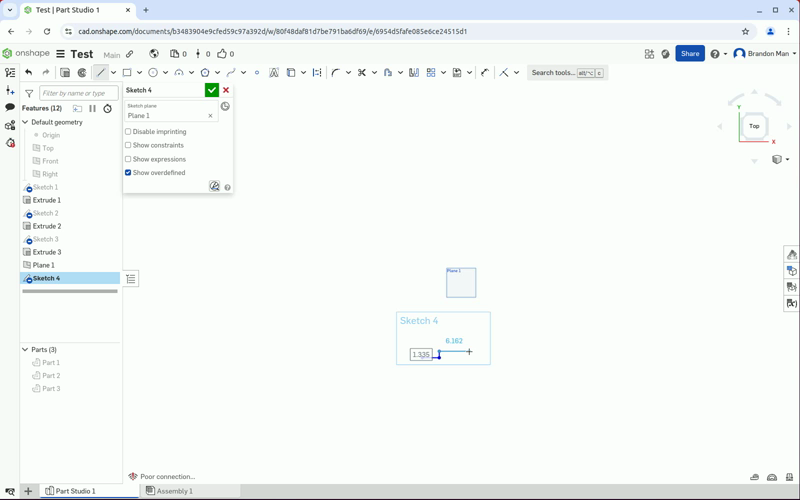
mouse_move(422, 351)
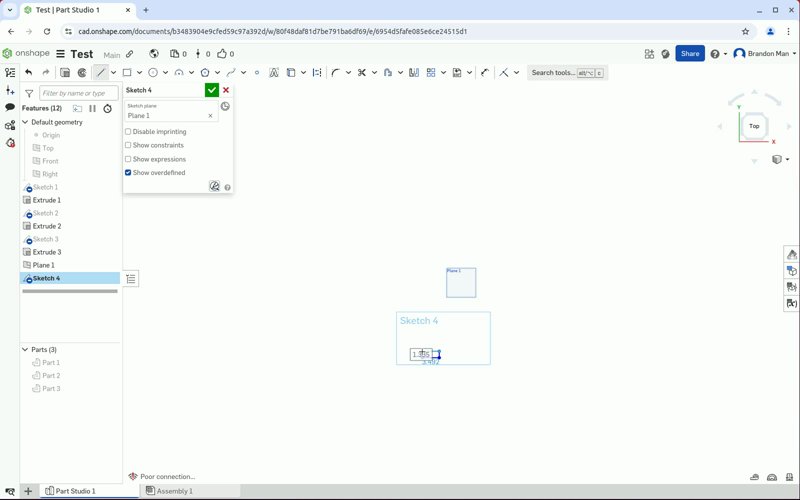
click(422, 351)
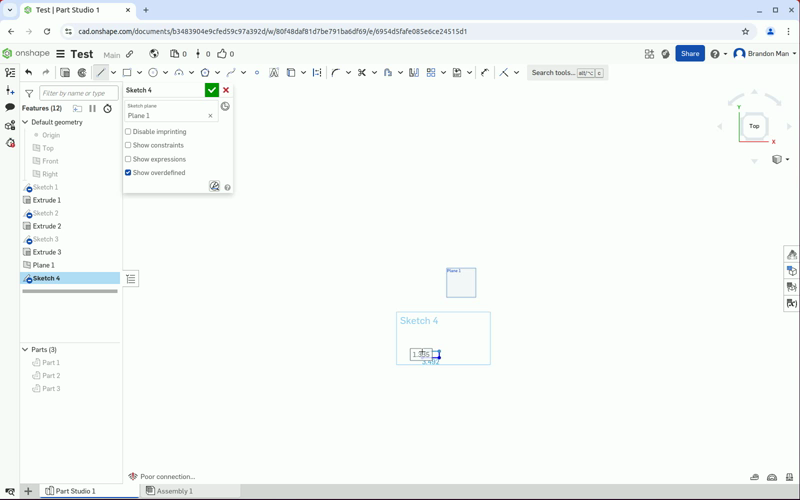
key_up(shift)
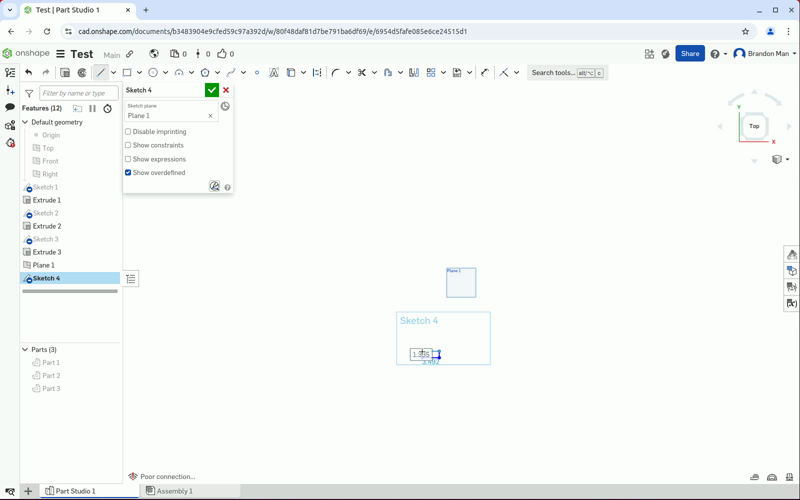
mouse_move(452, 351)
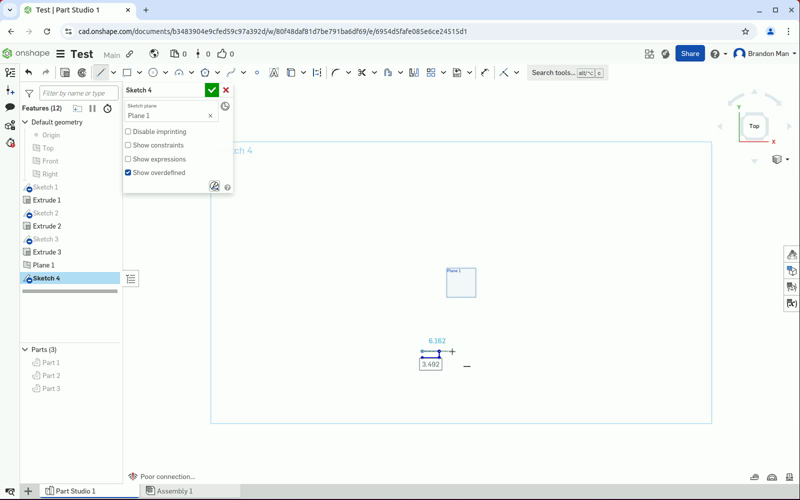
key_down(shift)
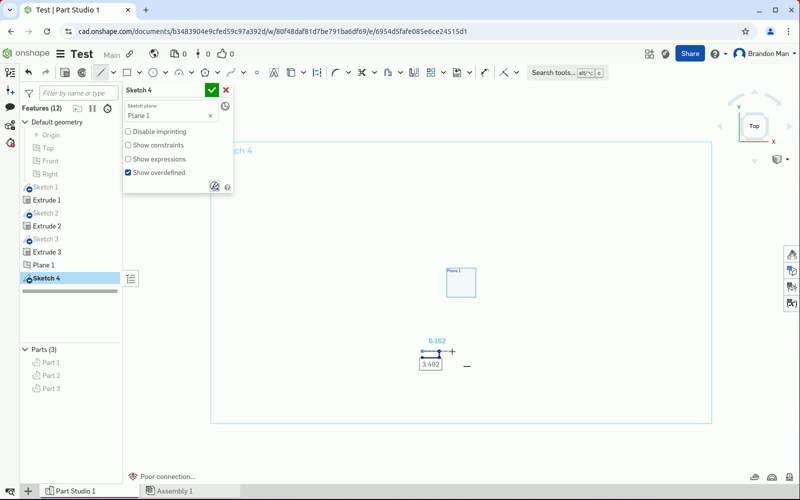
mouse_move(422, 357)
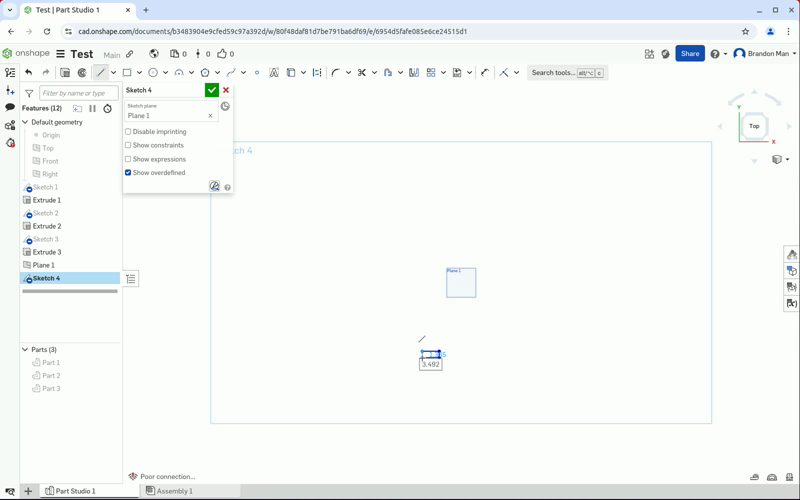
scroll(6)
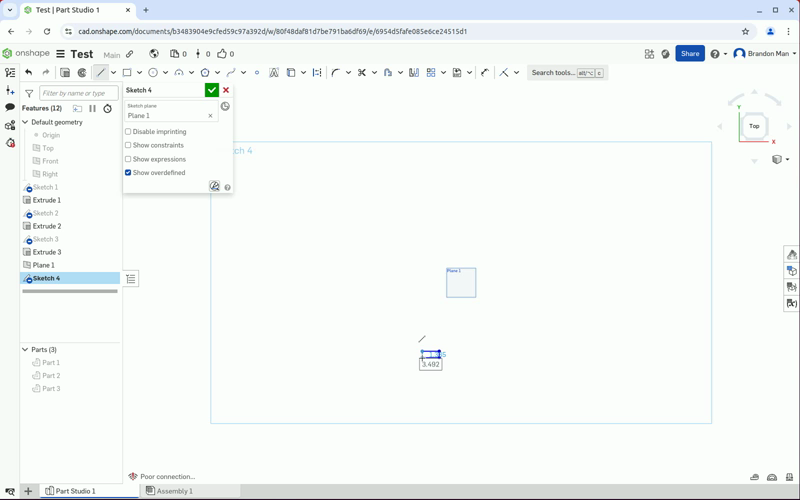
scroll(6)
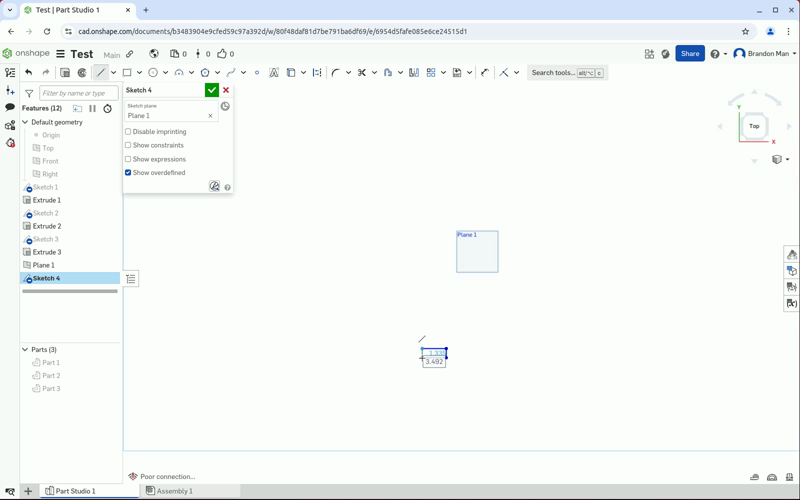
scroll(6)
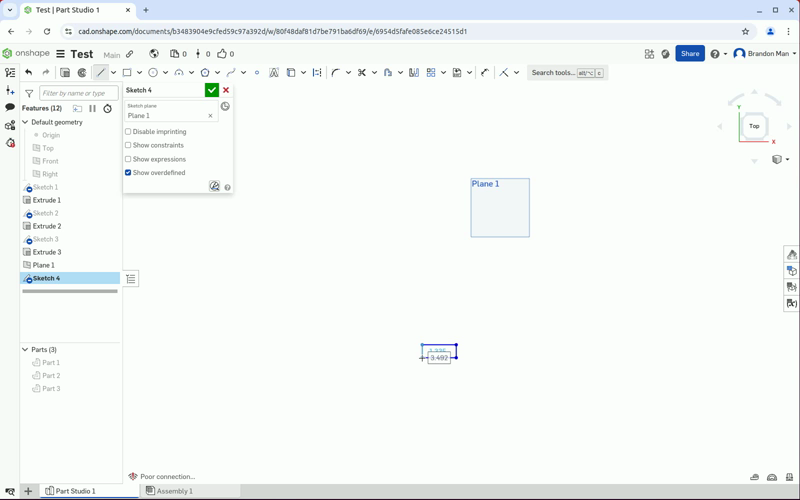
scroll(6)
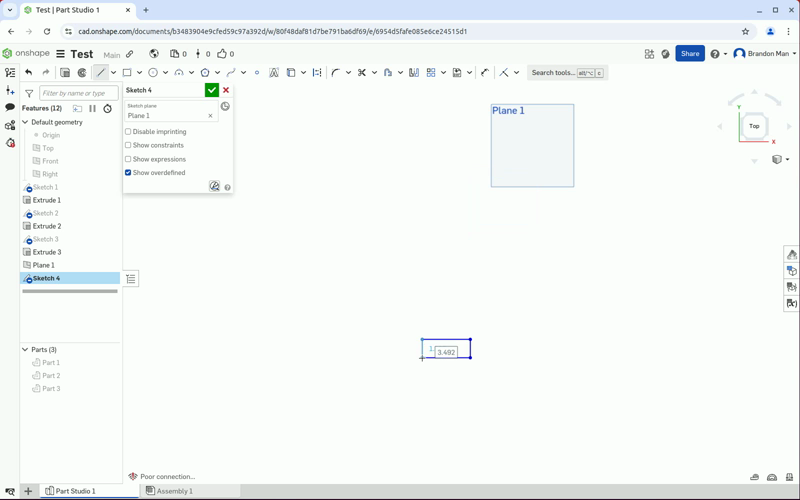
scroll(6)
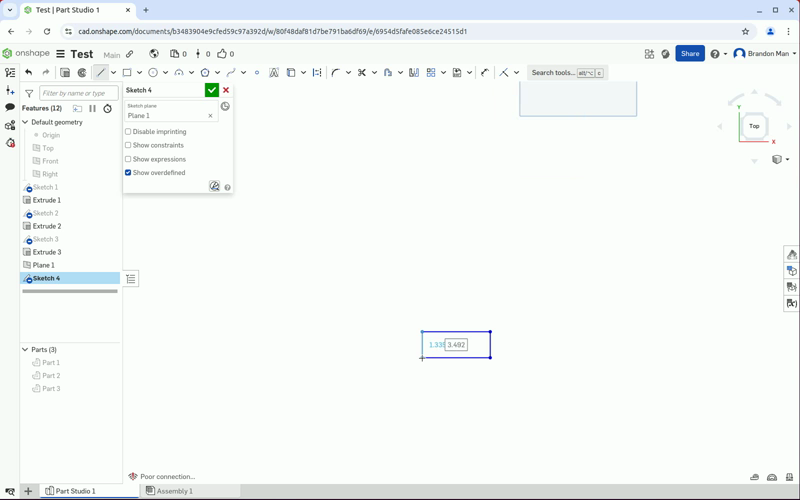
scroll(6)
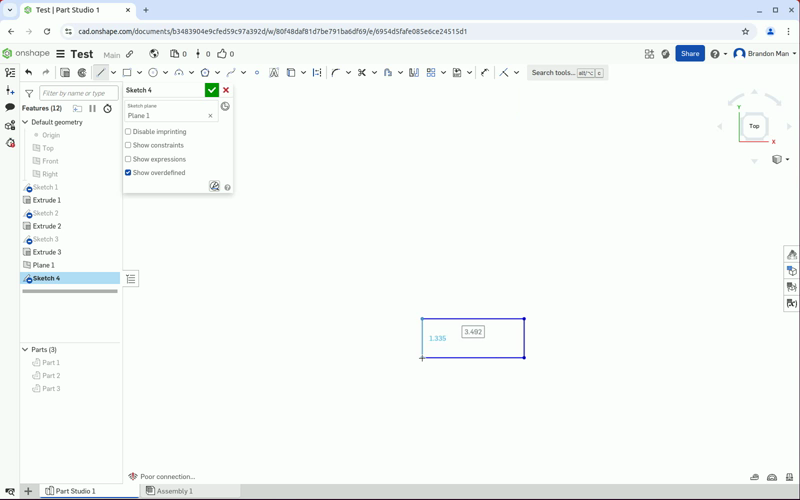
scroll(6)
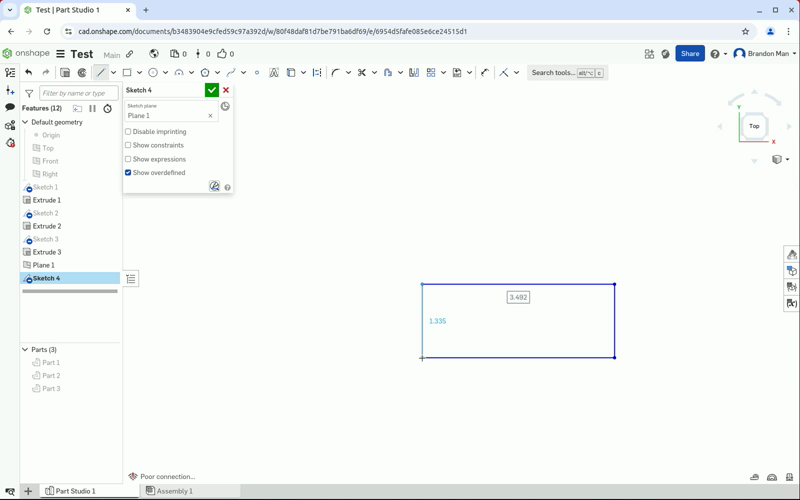
key_up(shift)
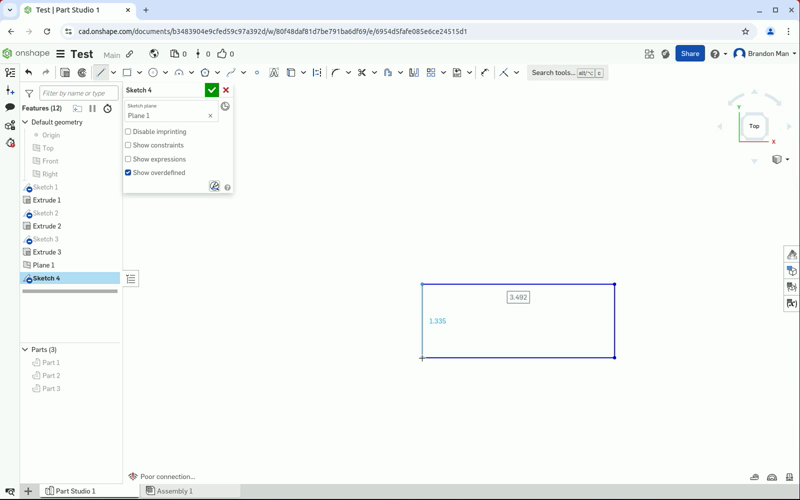
click(422, 357)
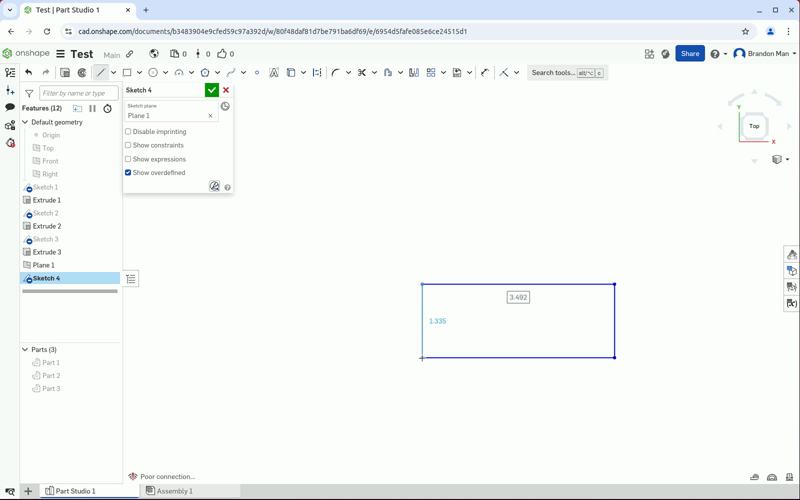
scroll(-6)
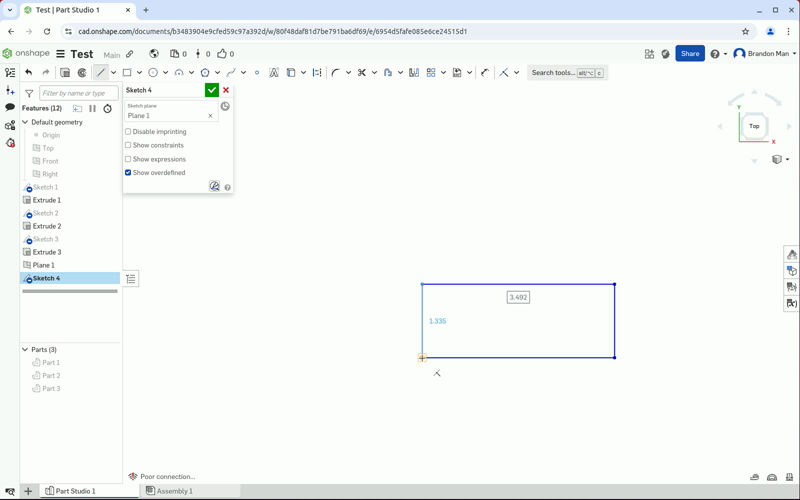
scroll(-6)
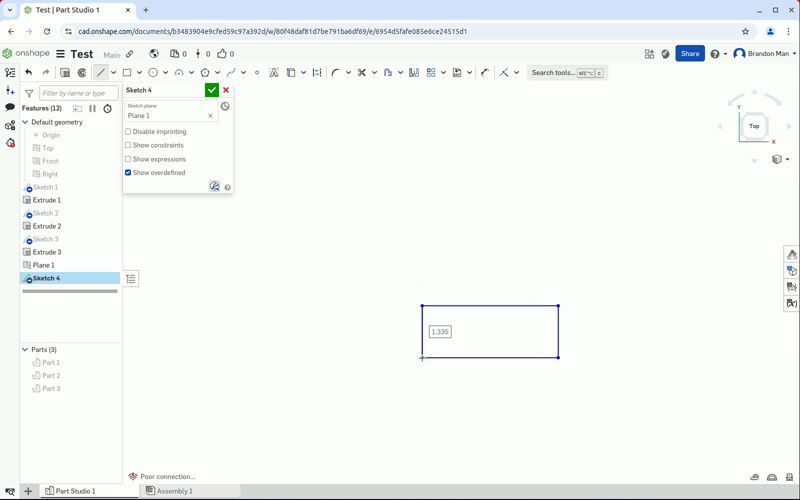
scroll(-6)
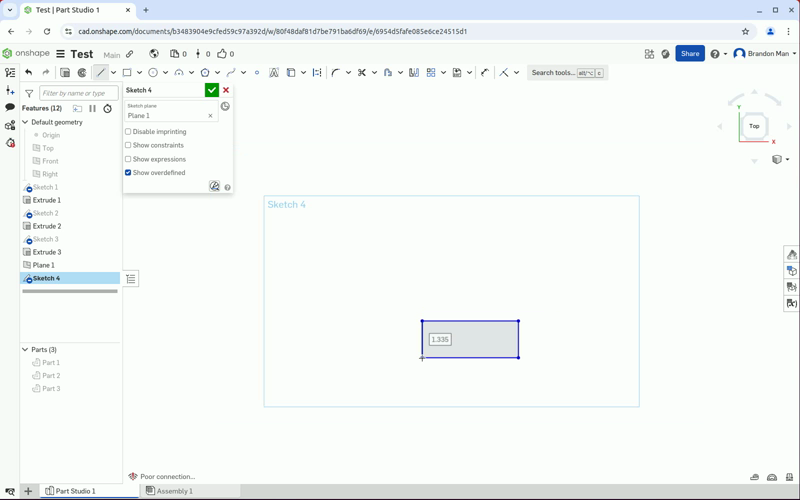
scroll(-6)
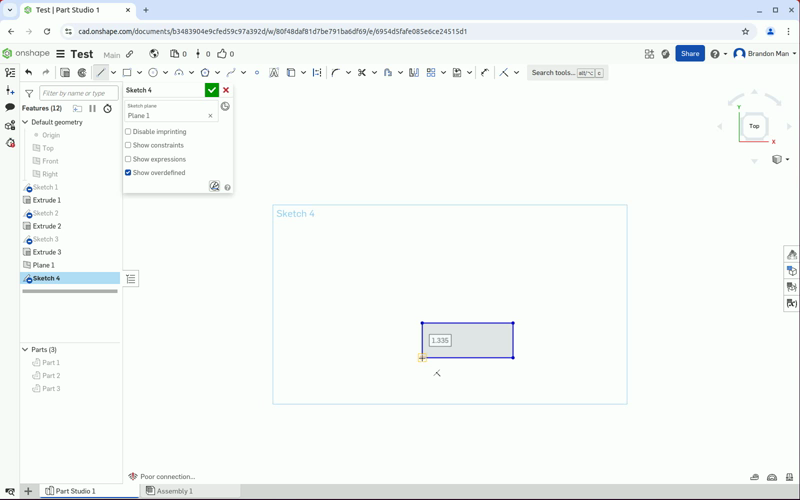
scroll(-6)
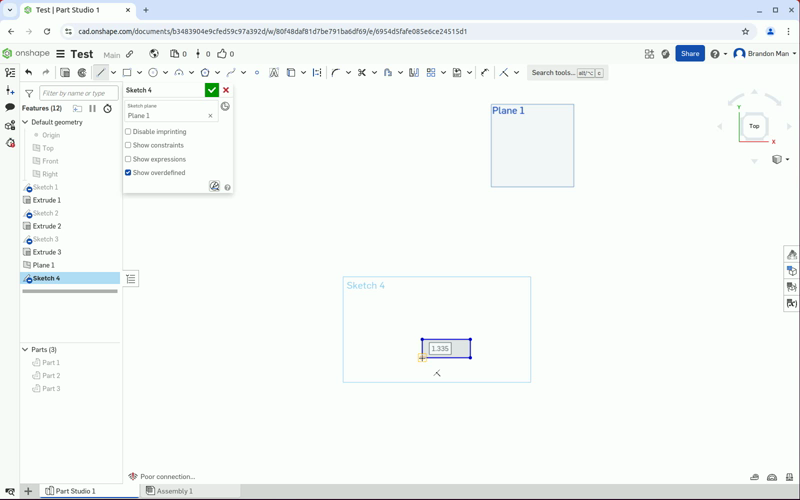
scroll(-6)
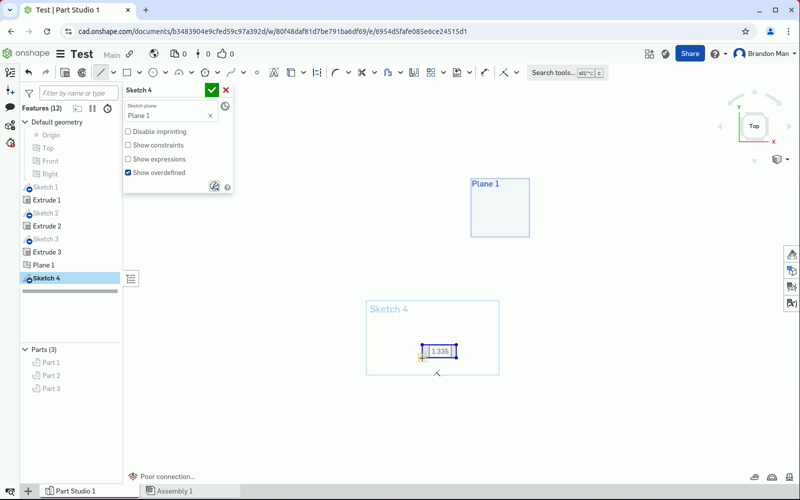
scroll(-6)
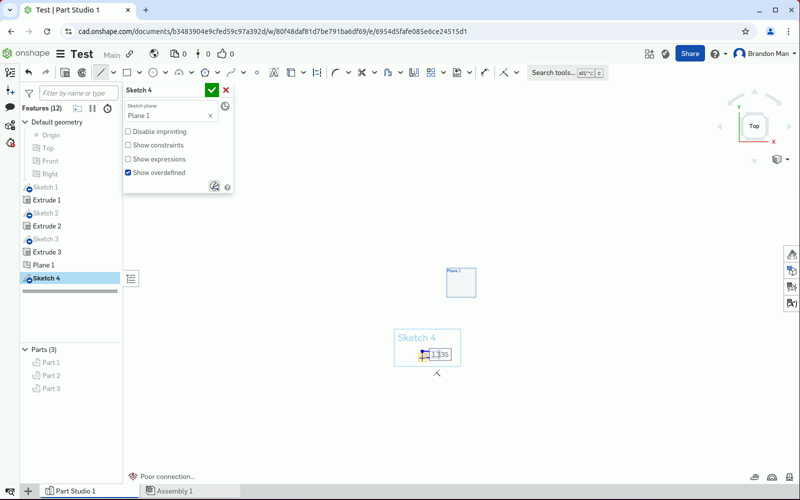
key(esc)
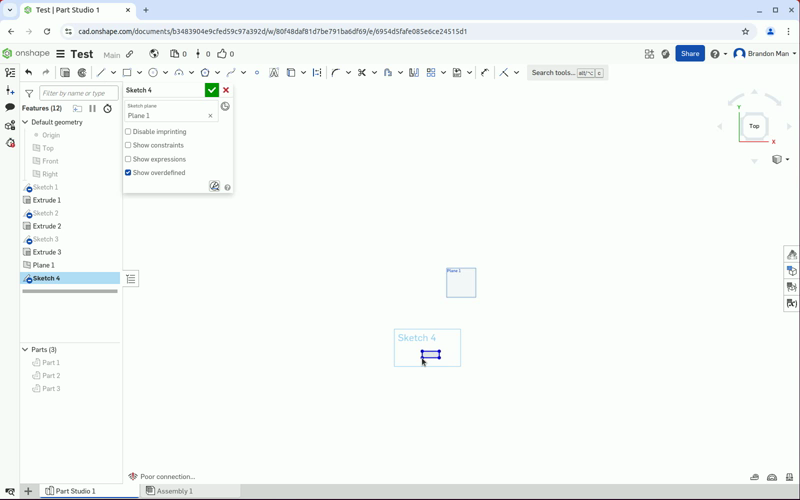
mouse_move(425, 352)
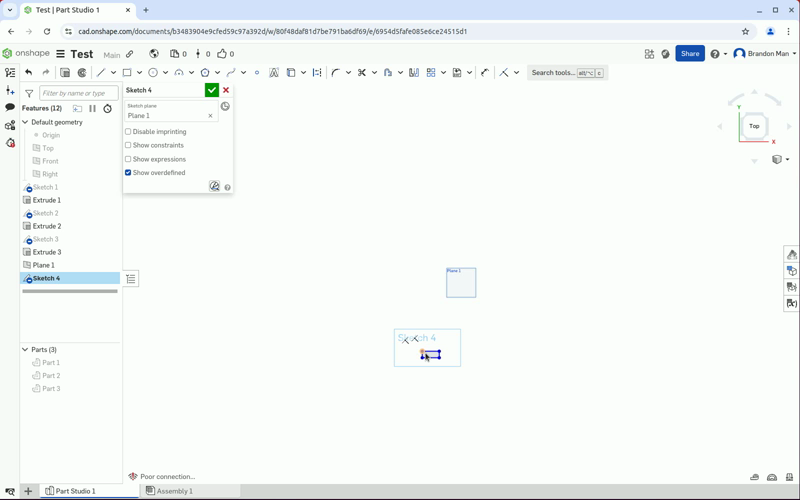
scroll(6)
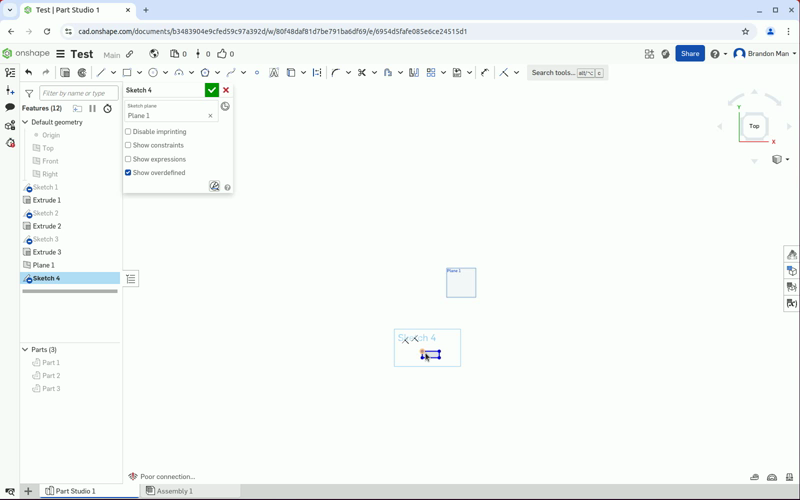
scroll(6)
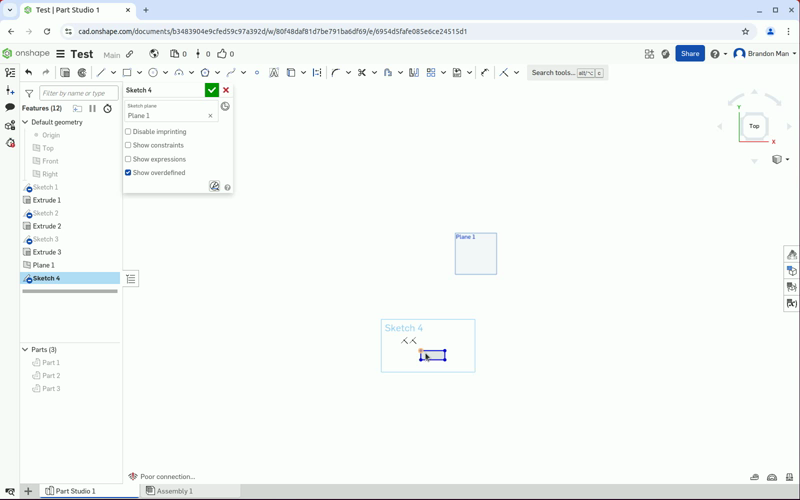
scroll(6)
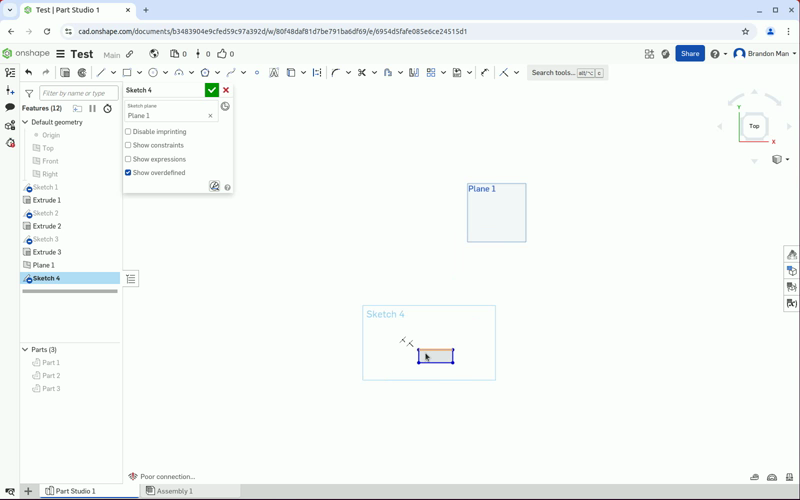
scroll(6)
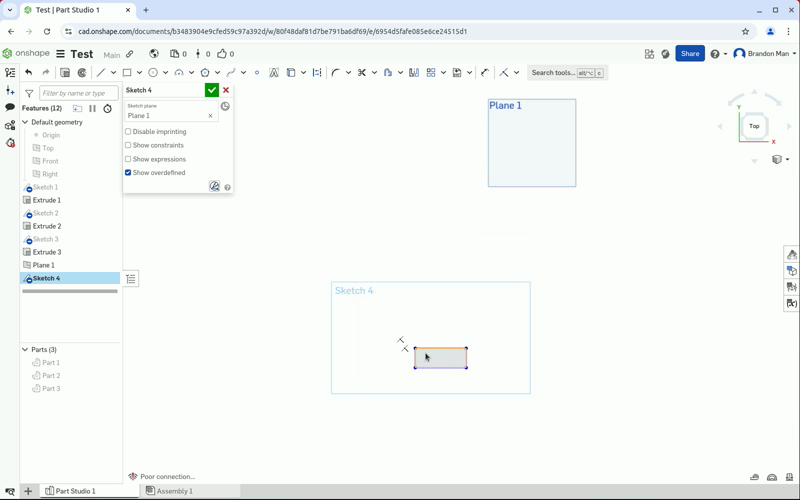
scroll(6)
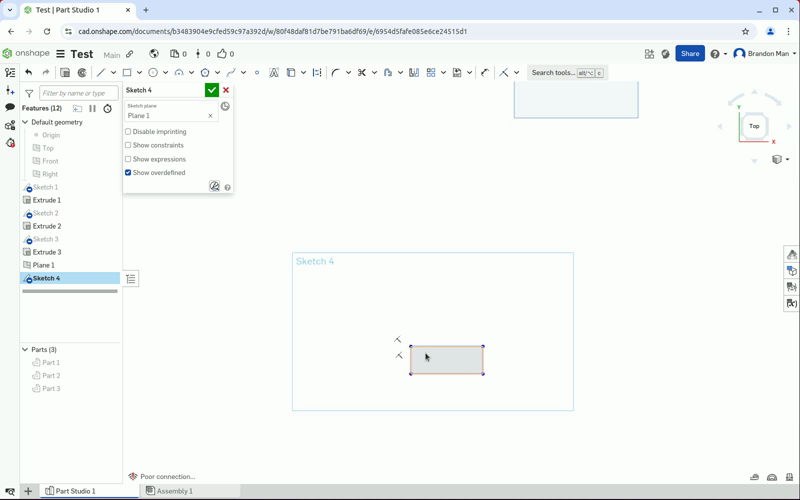
scroll(6)
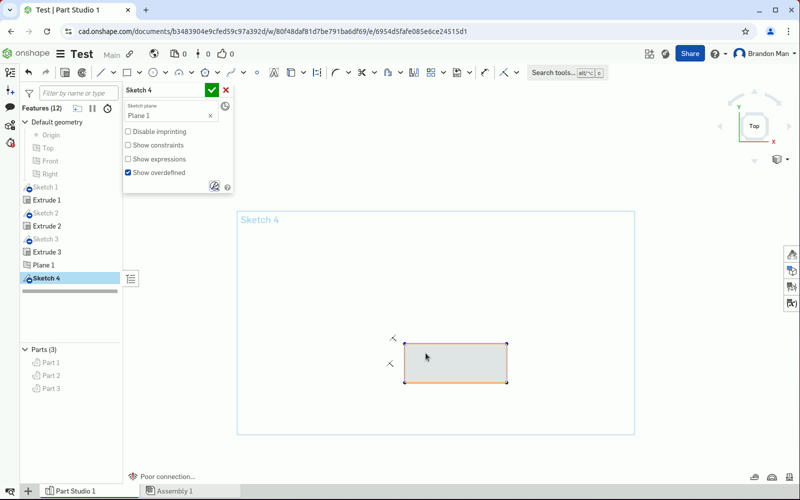
scroll(6)
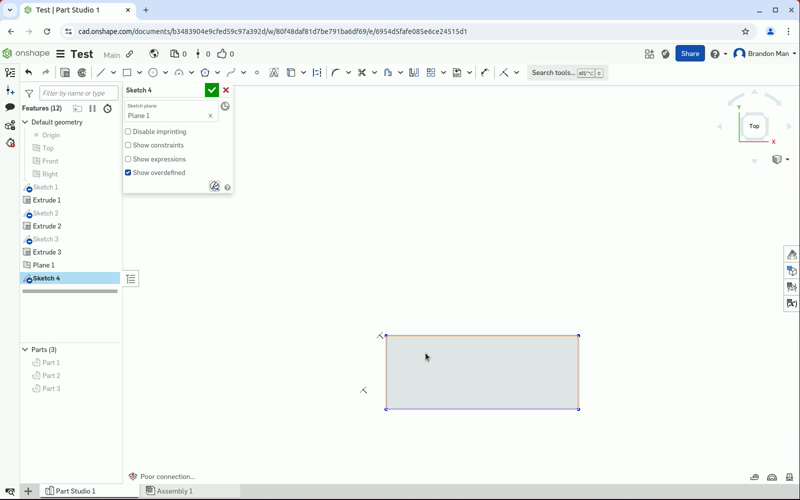
click(425, 352)
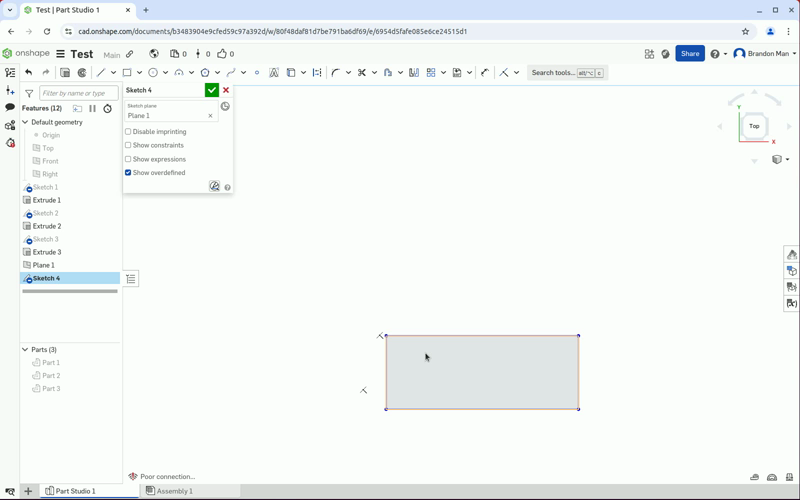
scroll(-6)
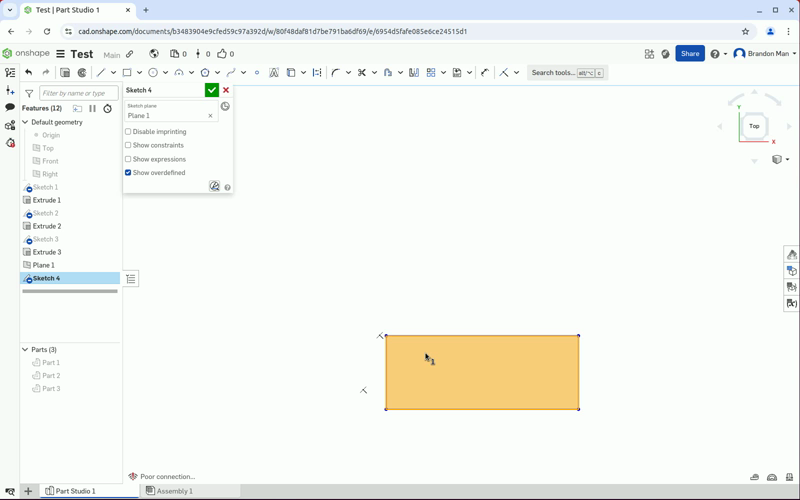
scroll(-6)
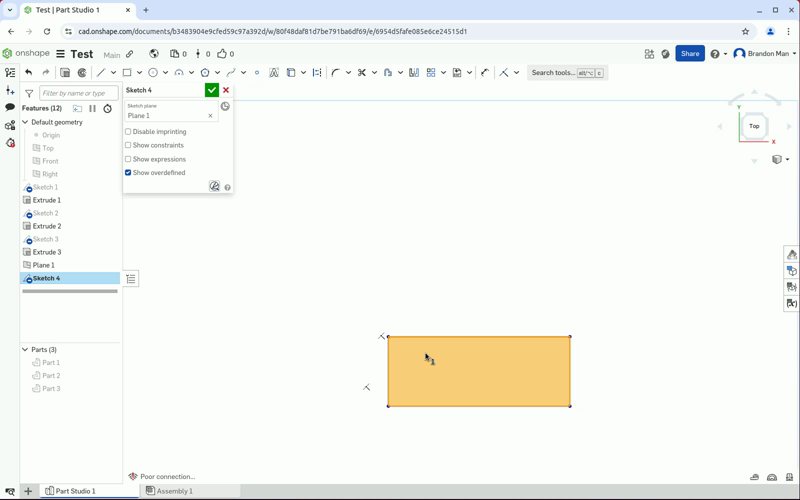
scroll(-6)
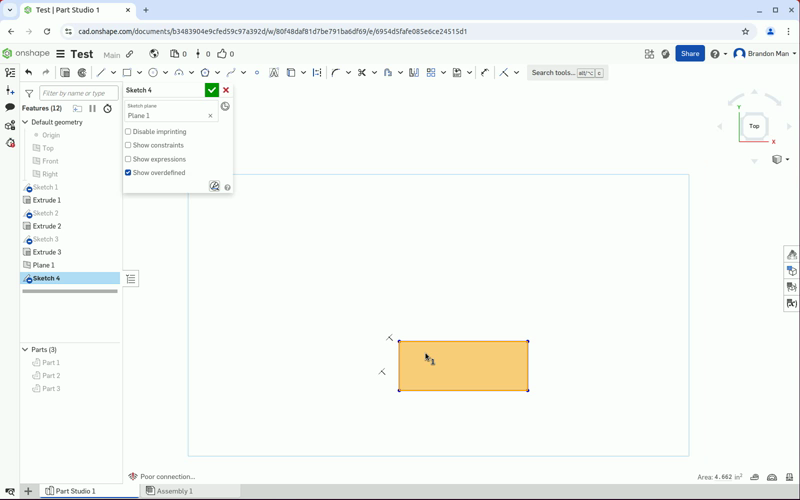
scroll(-6)
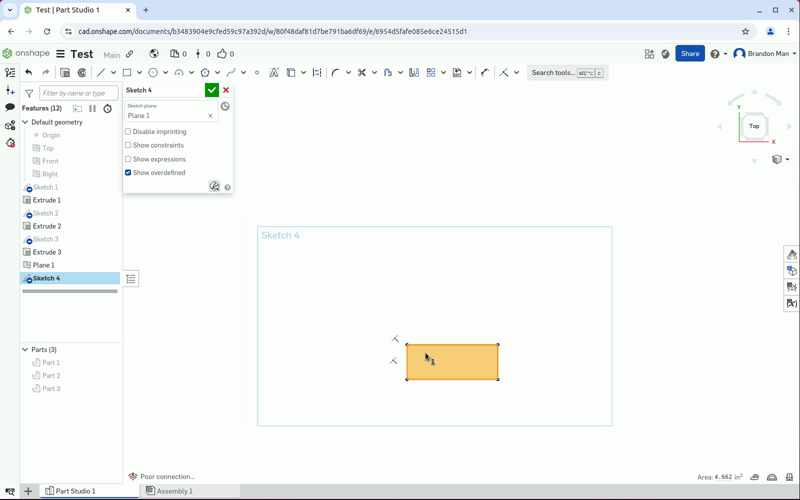
scroll(-6)
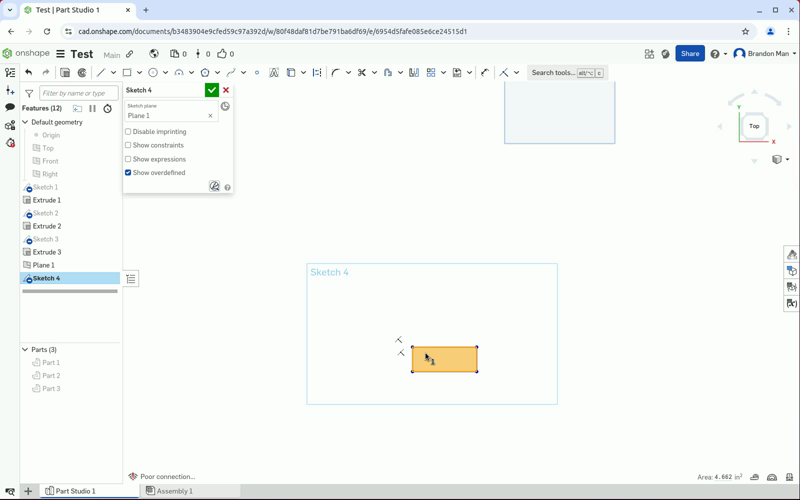
scroll(-6)
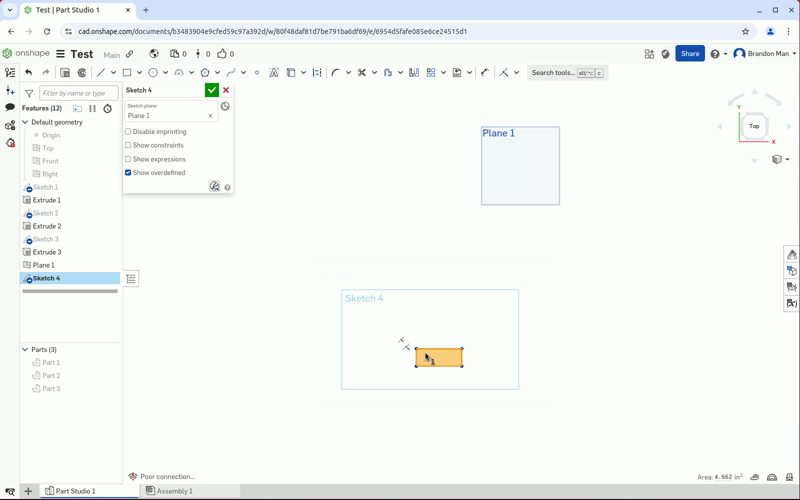
scroll(-6)
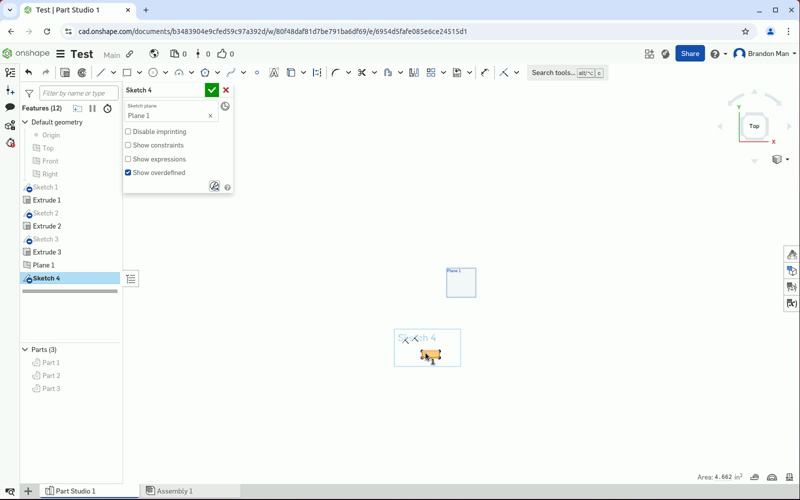
mouse_move(73, 352)
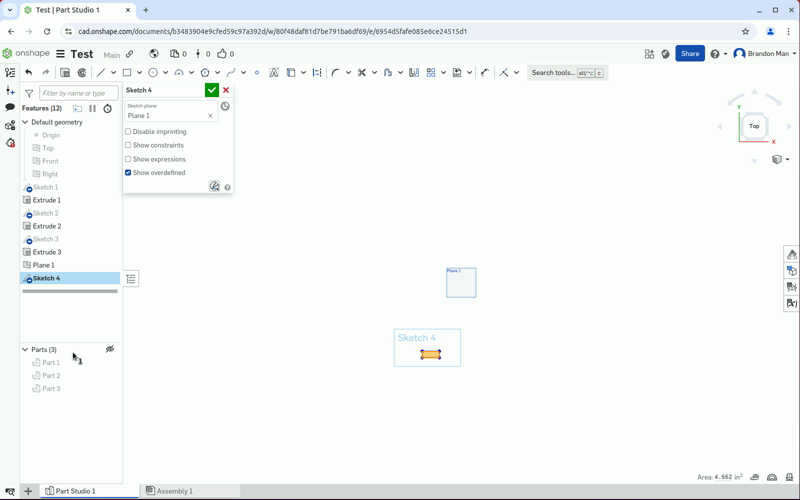
key(shift+y)
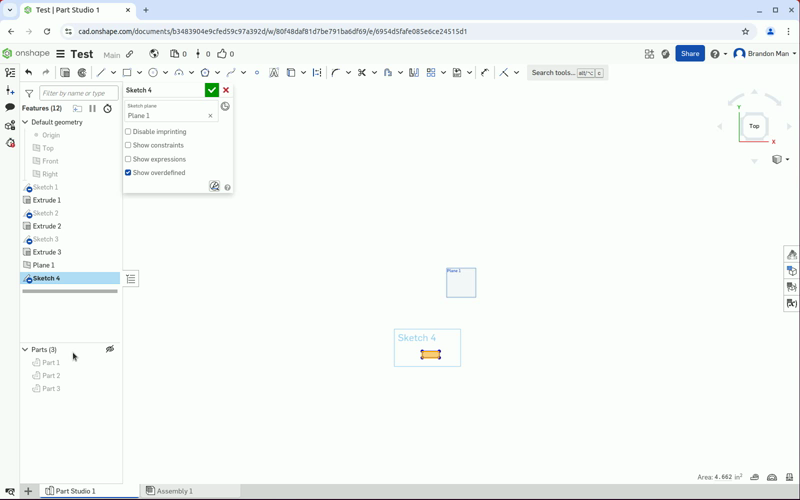
key(shift+e)
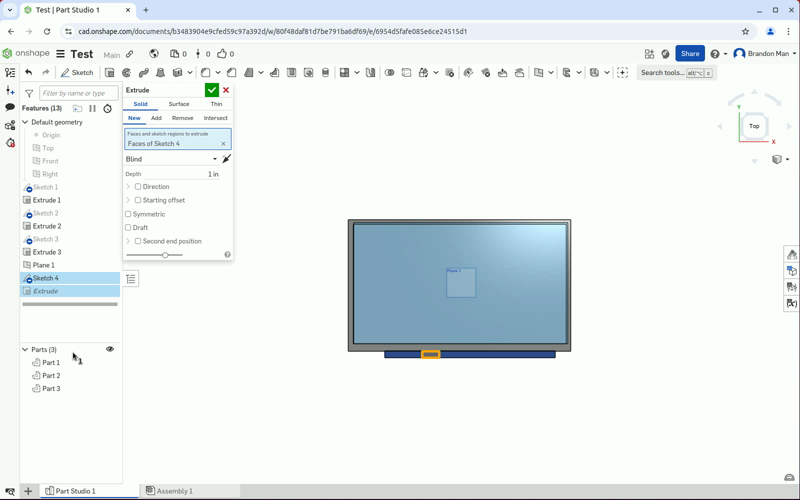
mouse_move(143, 106)
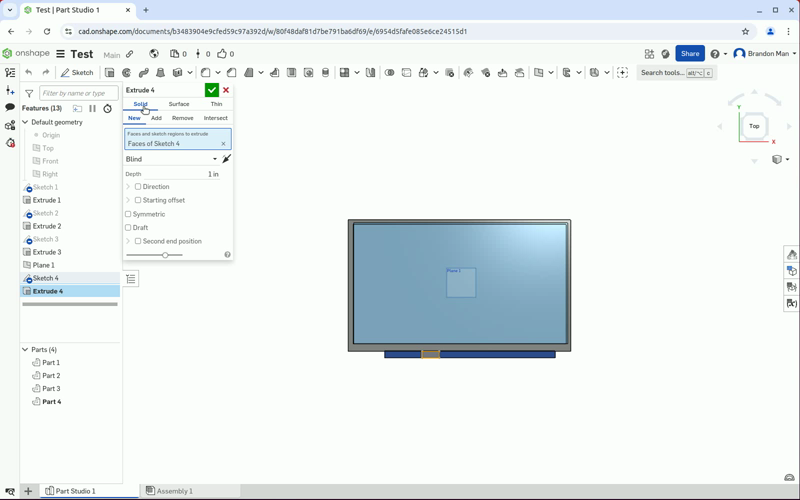
click(143, 106)
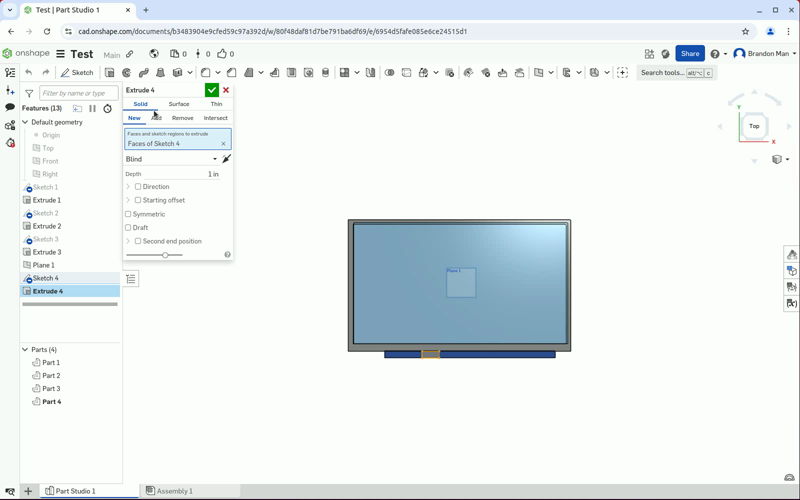
mouse_move(186, 120)
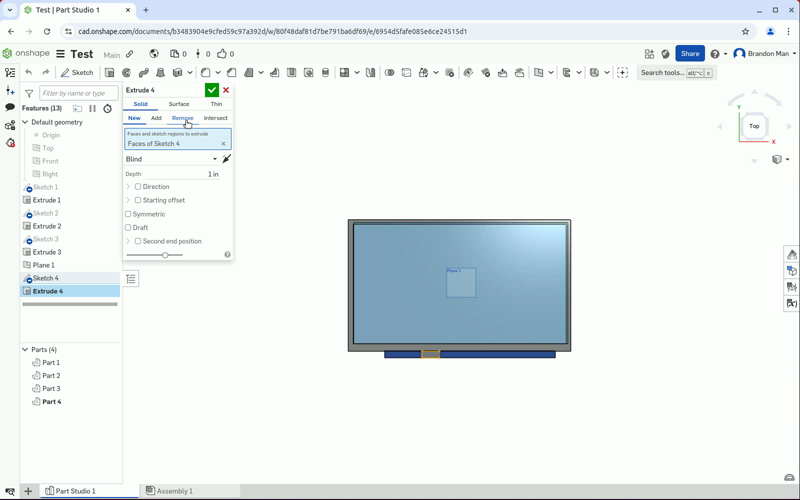
click(186, 120)
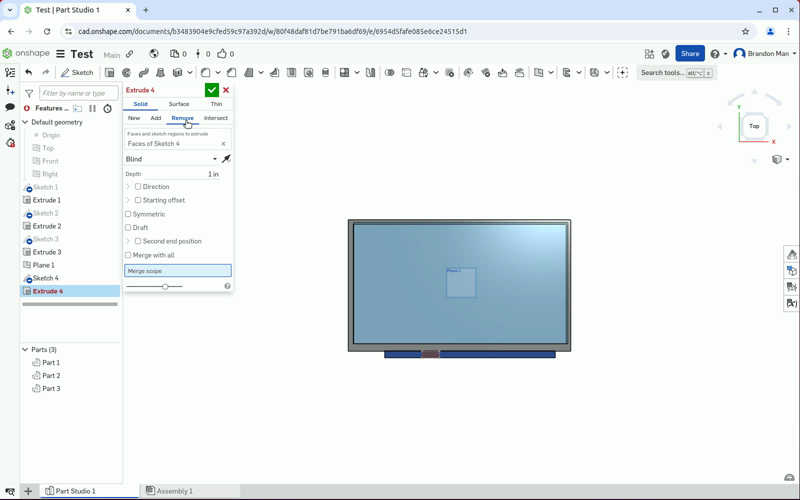
key(tab, 4)
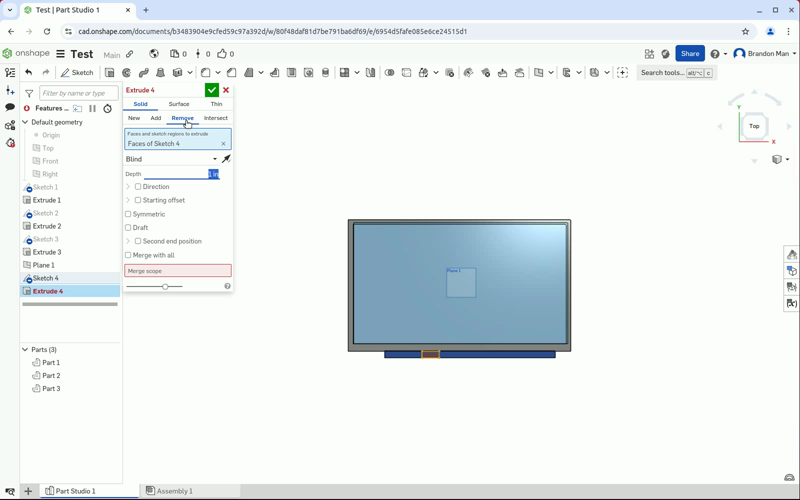
text(0.241)
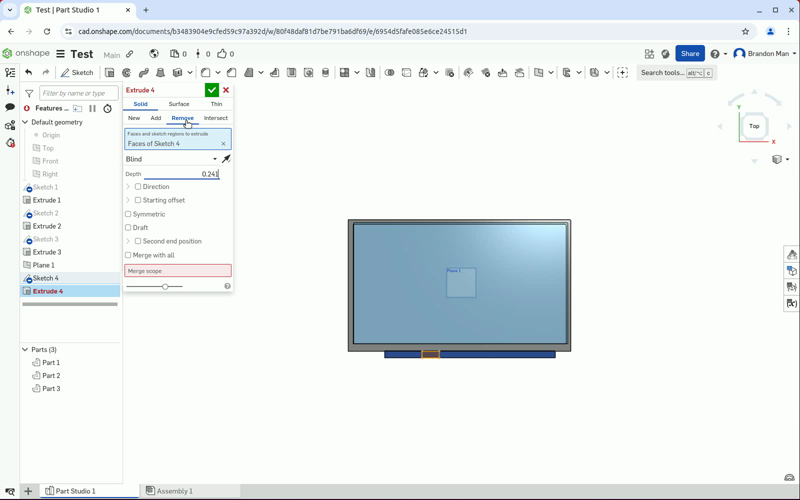
key(tab, 6)
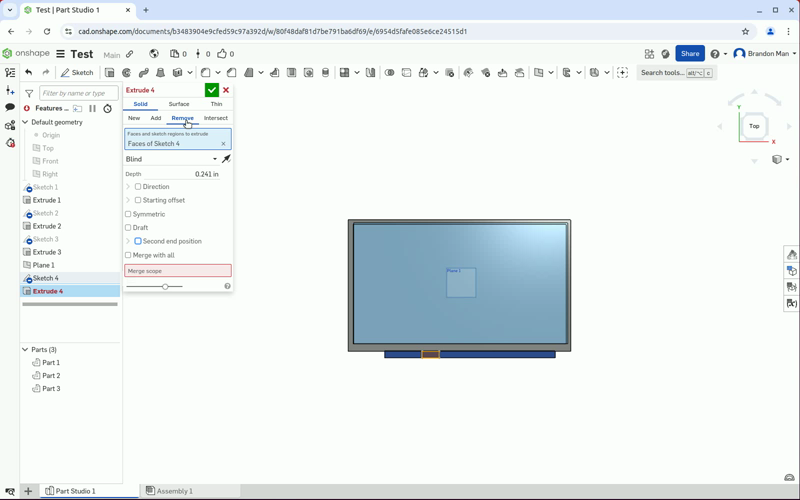
key(space)
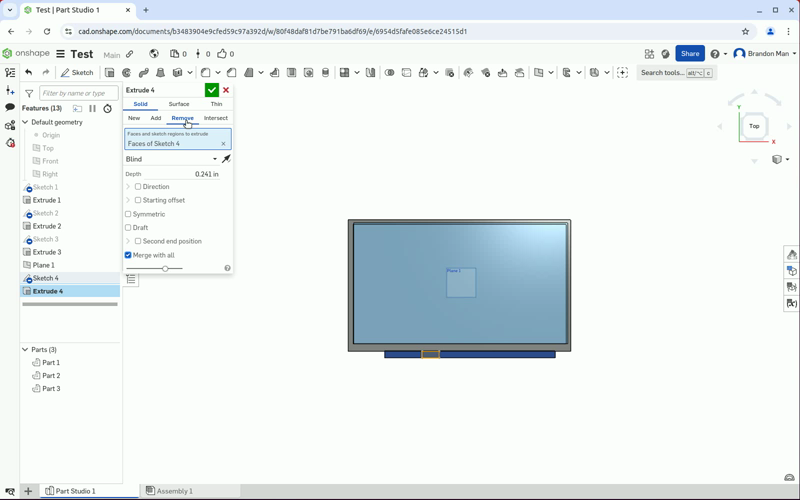
key(enter)
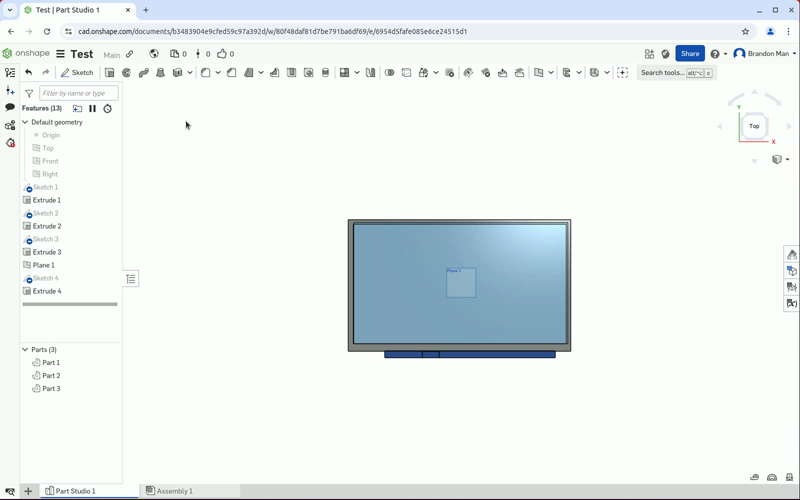
key(shift+h)
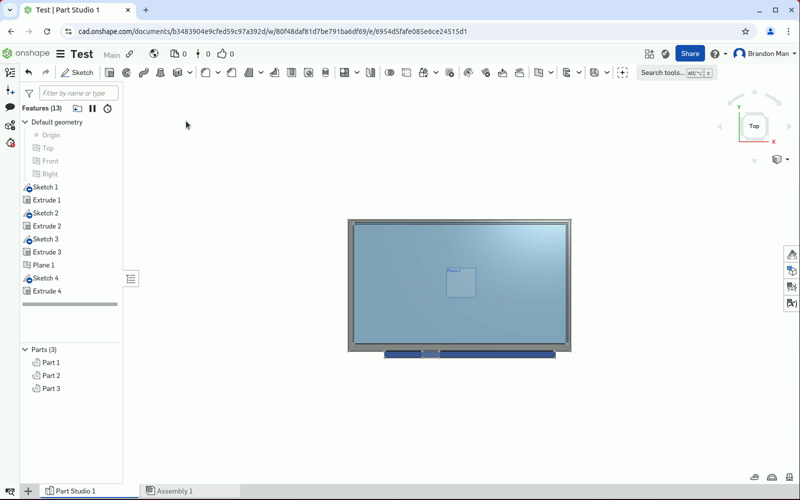
key(shift+h)
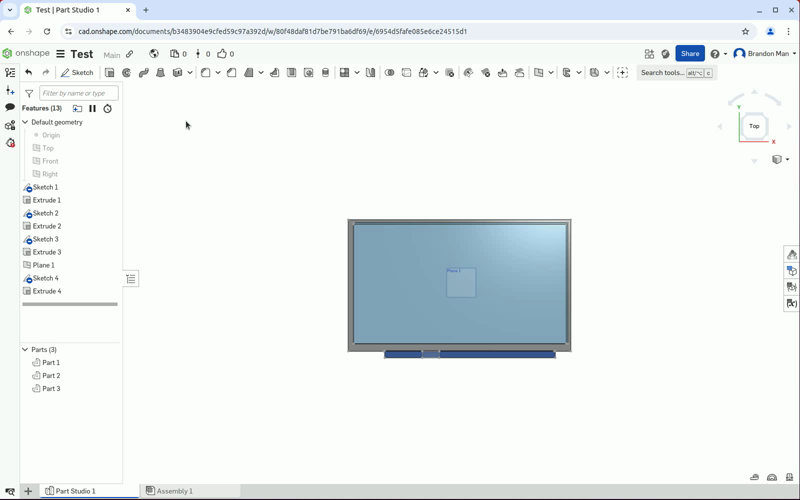
key(shift+7)
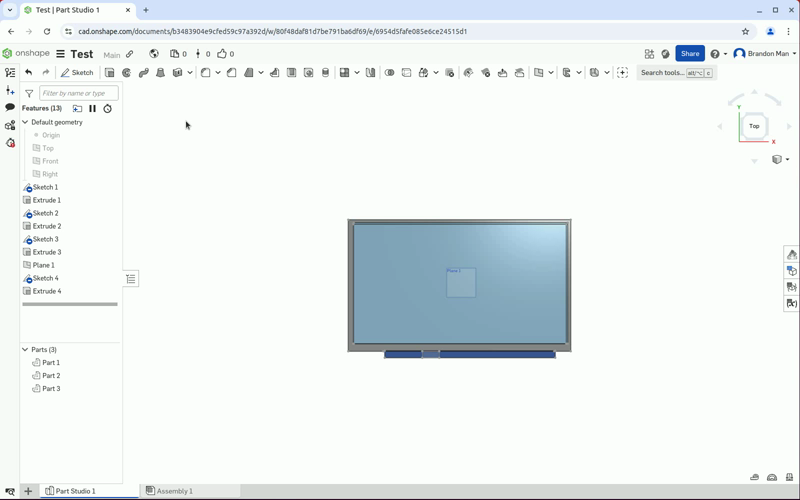
key(up, 3)
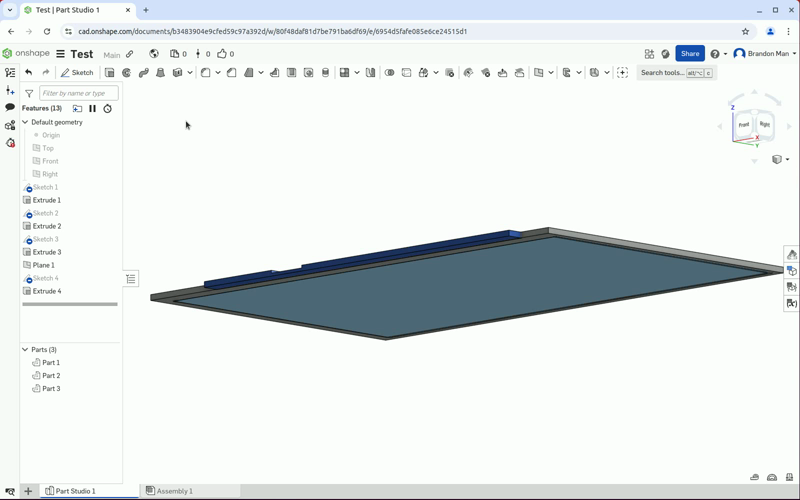
key(left, 3)
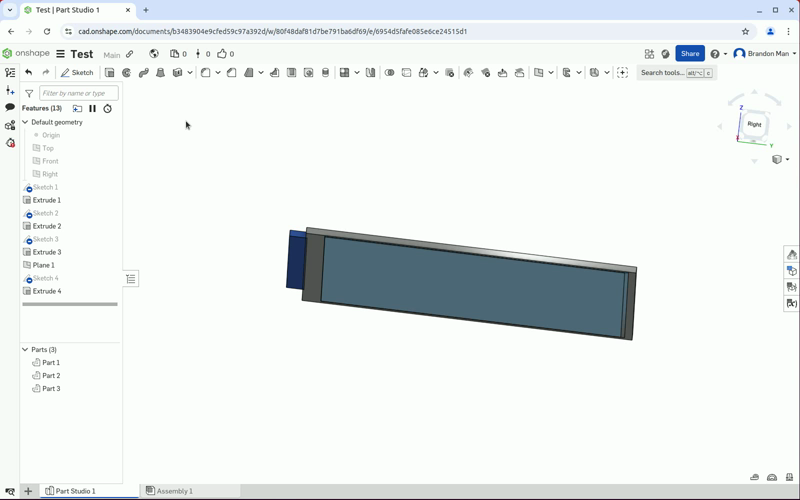
key(right, 3)
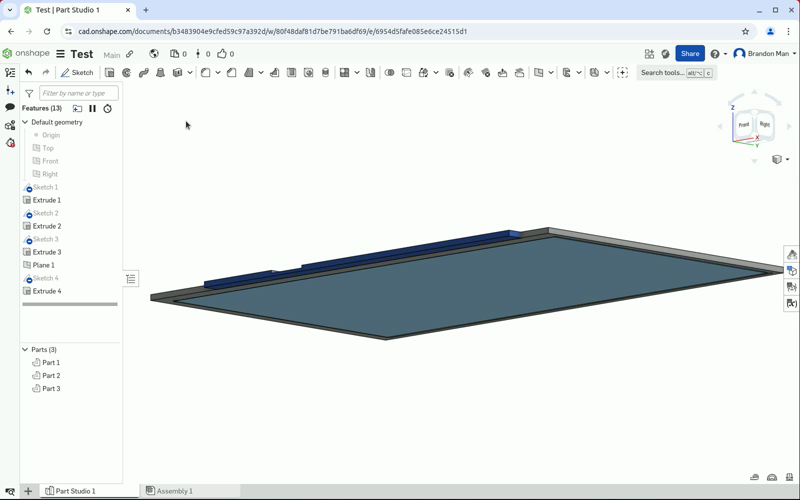
key(down, 3)
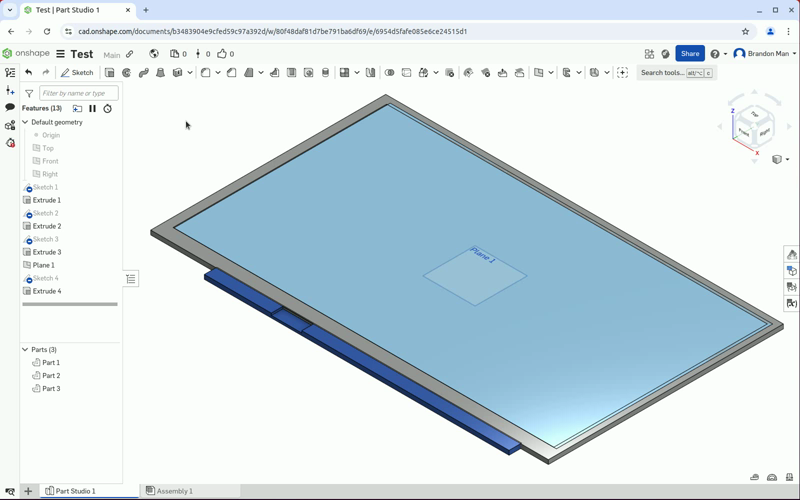
mouse_move(73, 189)
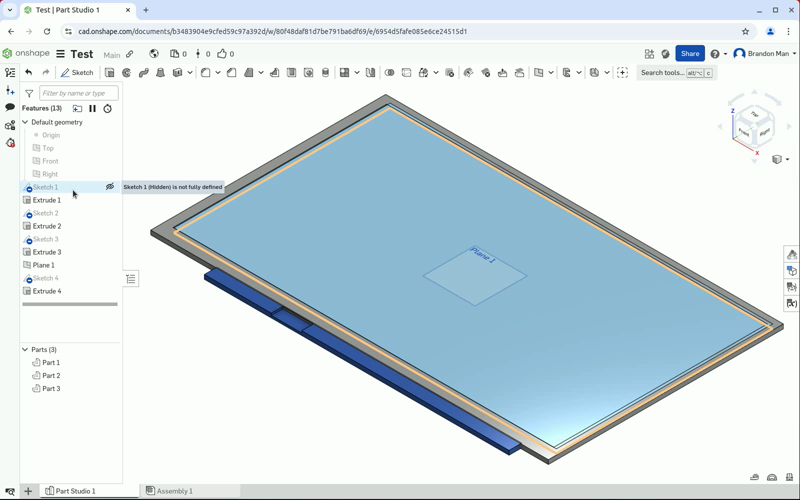
click(73, 189)